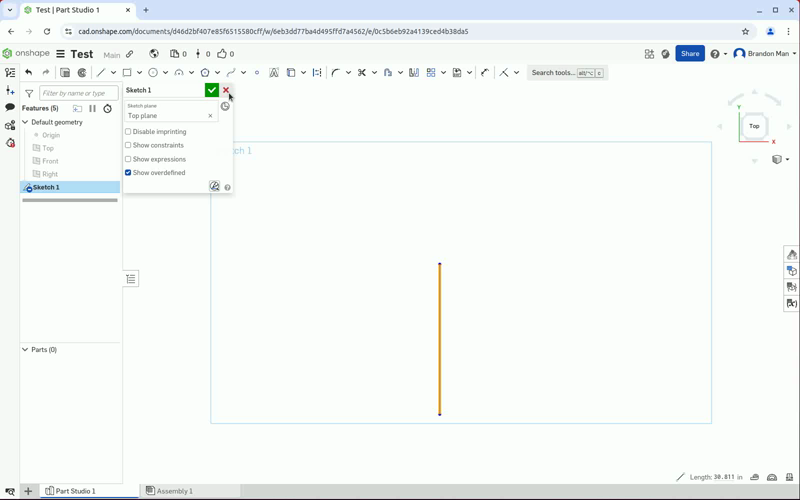
key(shift+h)
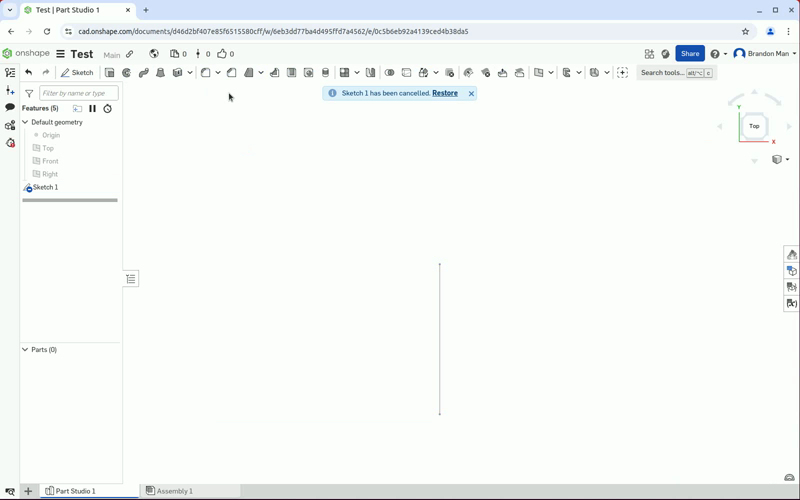
key(shift+s)
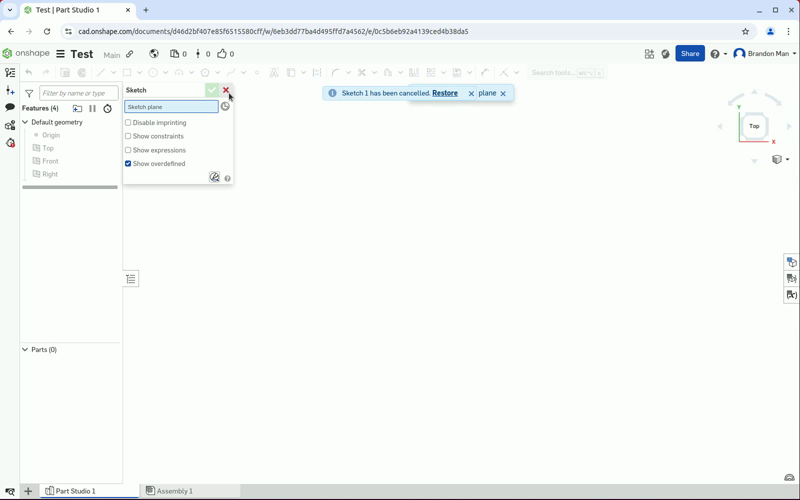
mouse_move(73, 150)
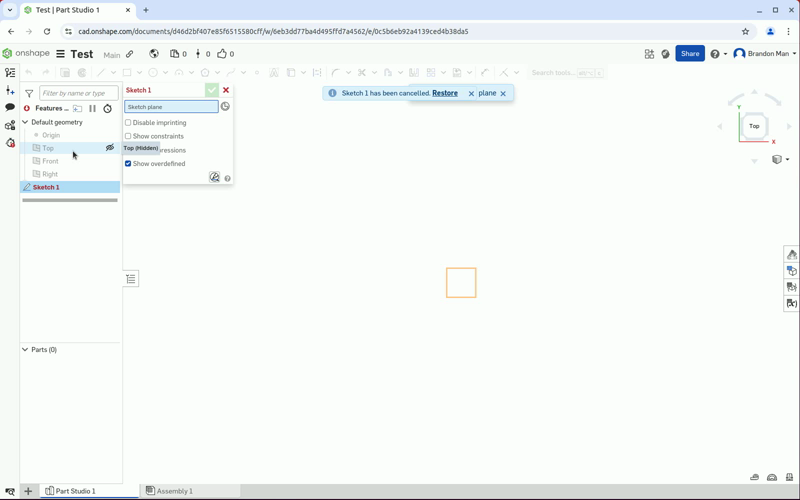
click(73, 150)
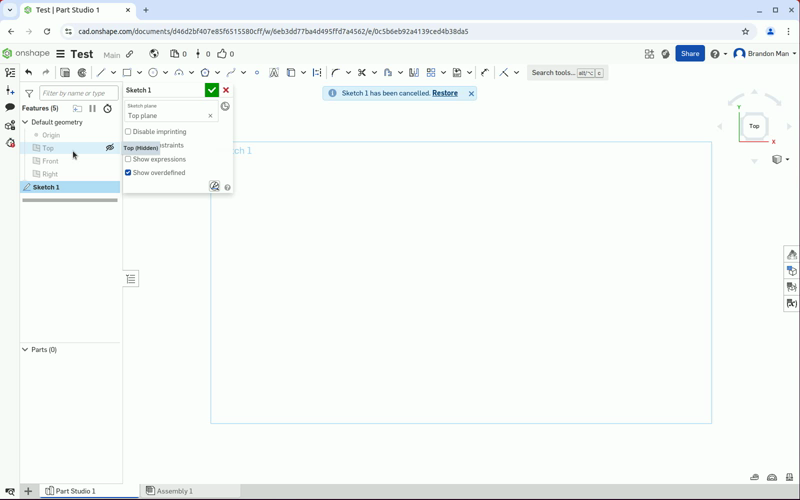
mouse_move(73, 352)
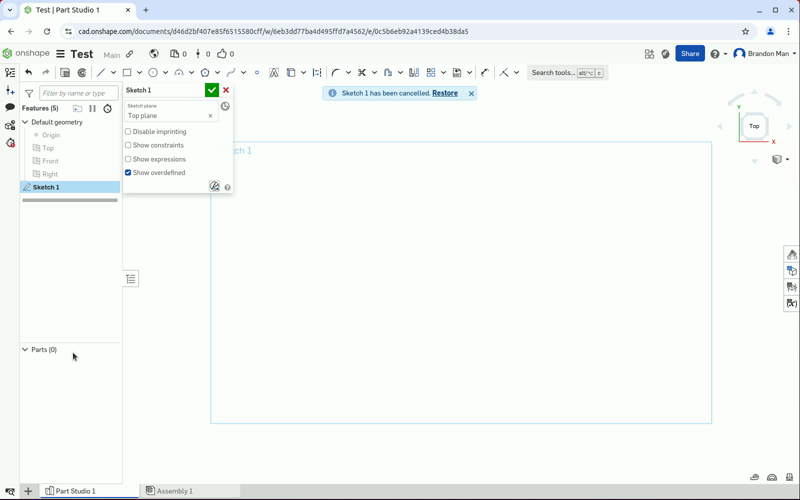
key(y)
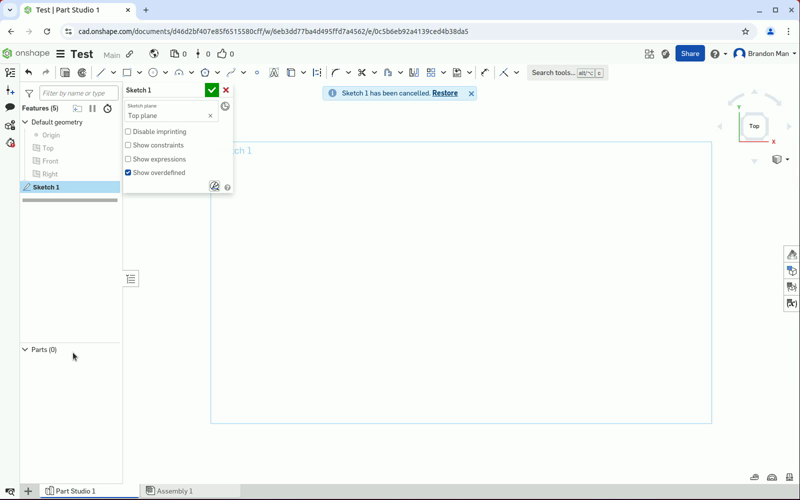
key(l)
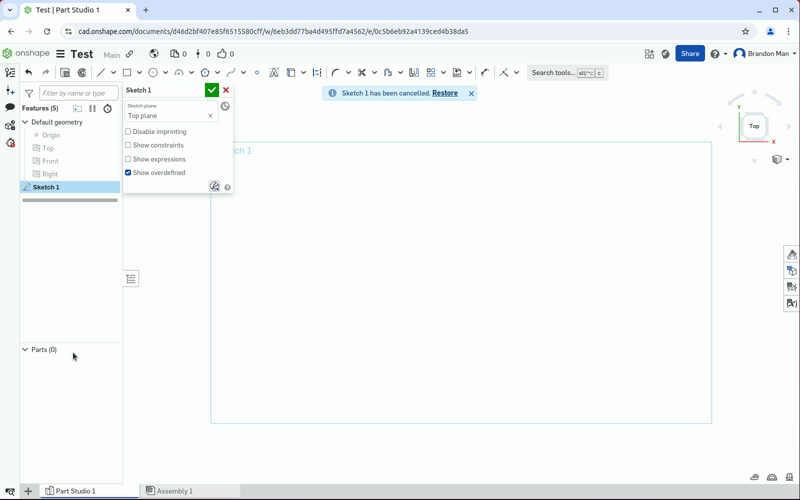
key_down(shift)
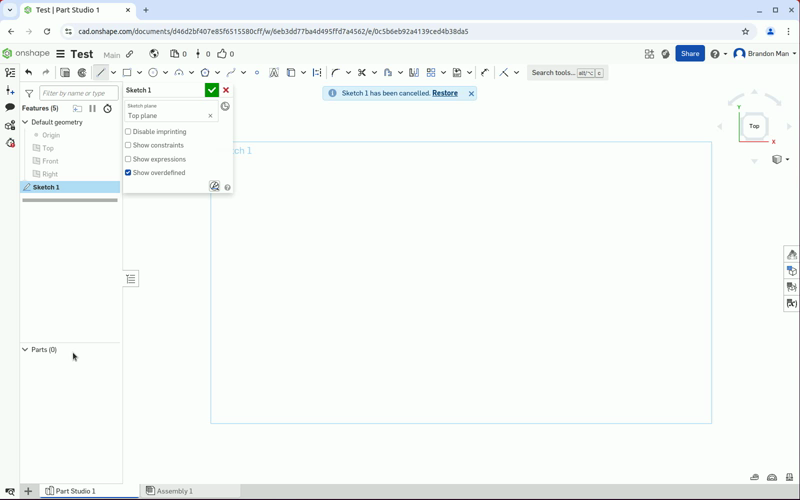
mouse_move(431, 238)
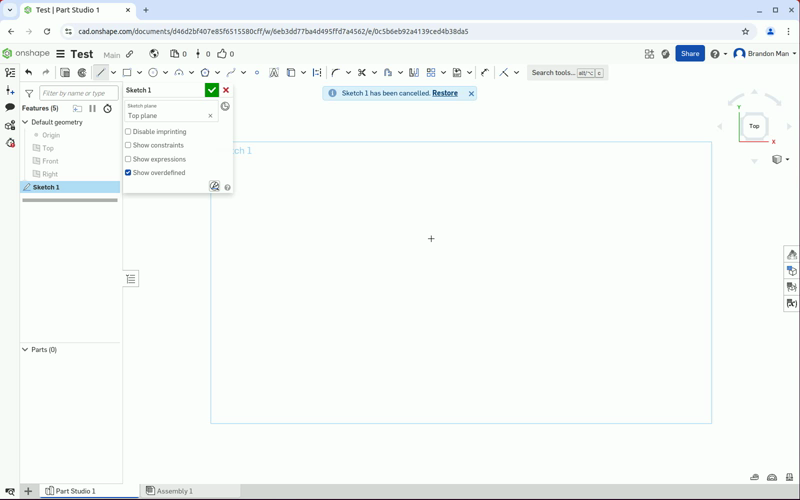
click(431, 238)
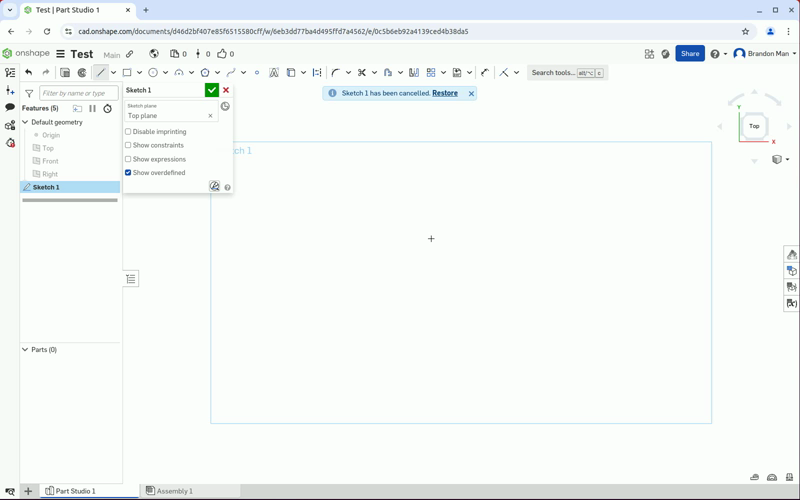
key_up(shift)
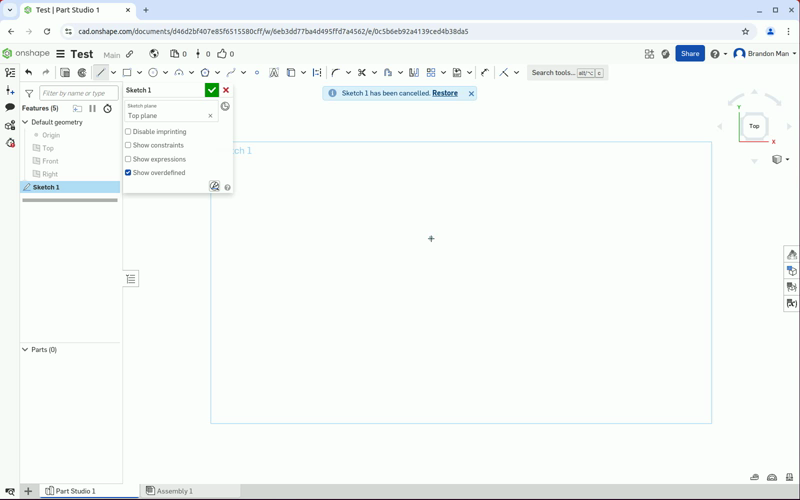
key_down(shift)
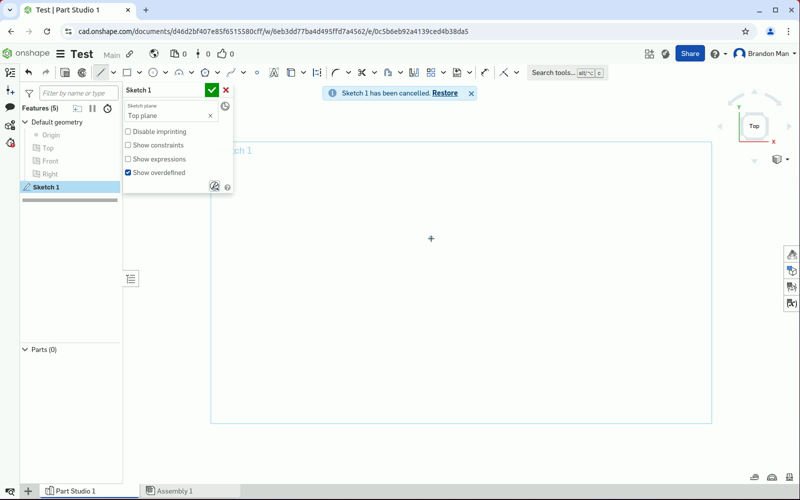
mouse_move(461, 238)
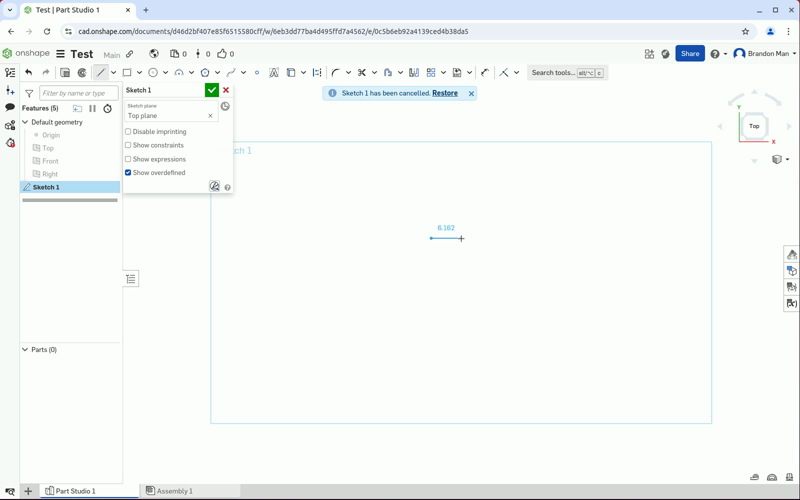
mouse_move(441, 238)
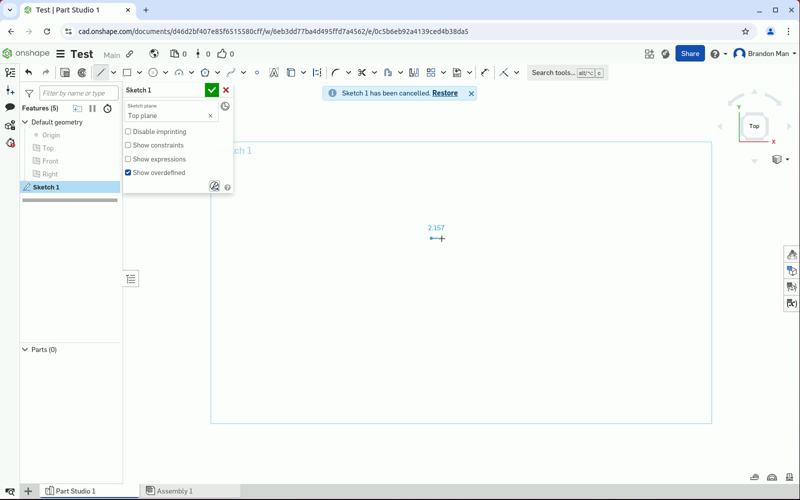
click(441, 238)
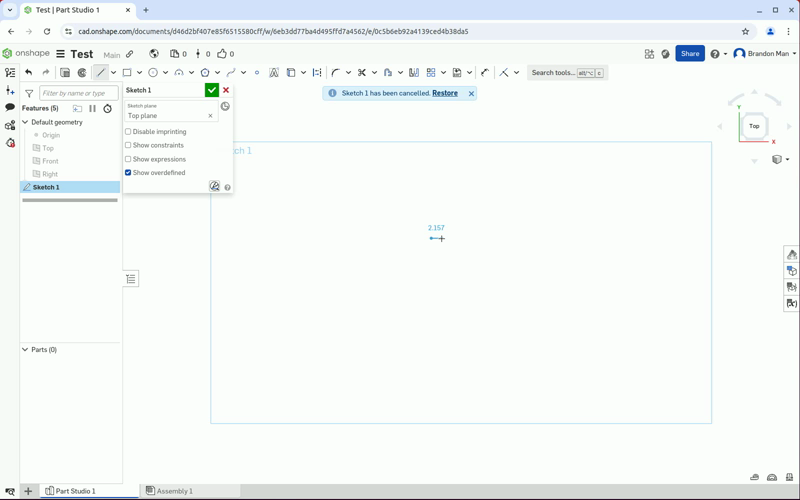
key_up(shift)
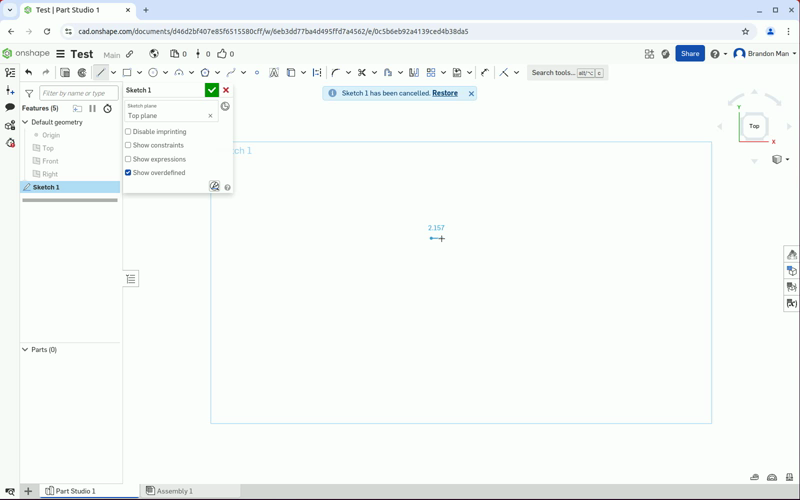
key_down(shift)
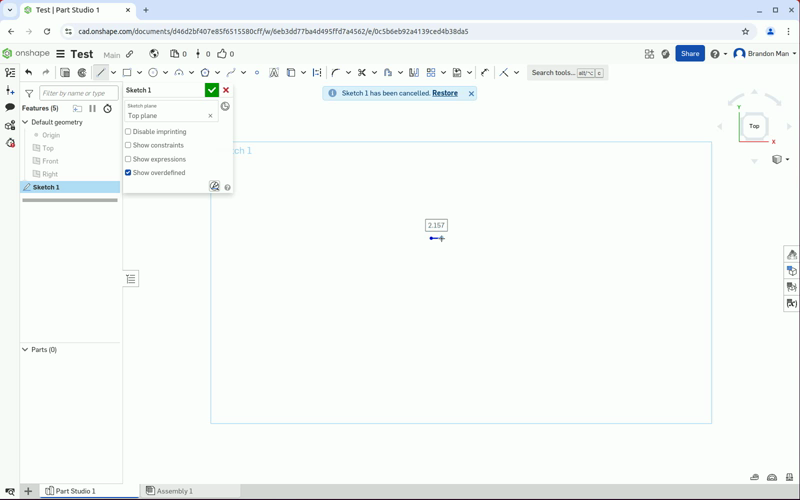
mouse_move(471, 238)
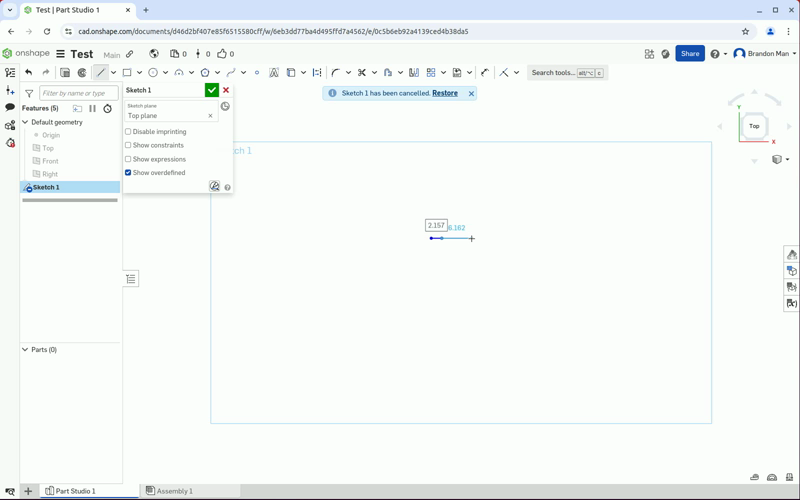
mouse_move(441, 212)
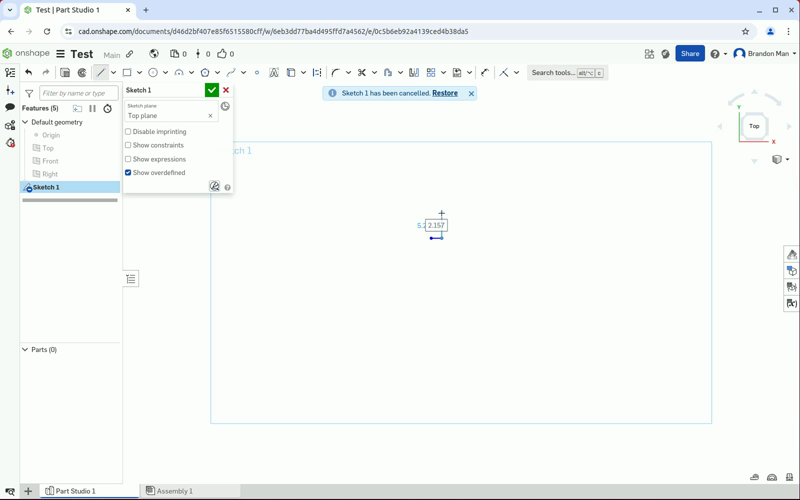
click(441, 212)
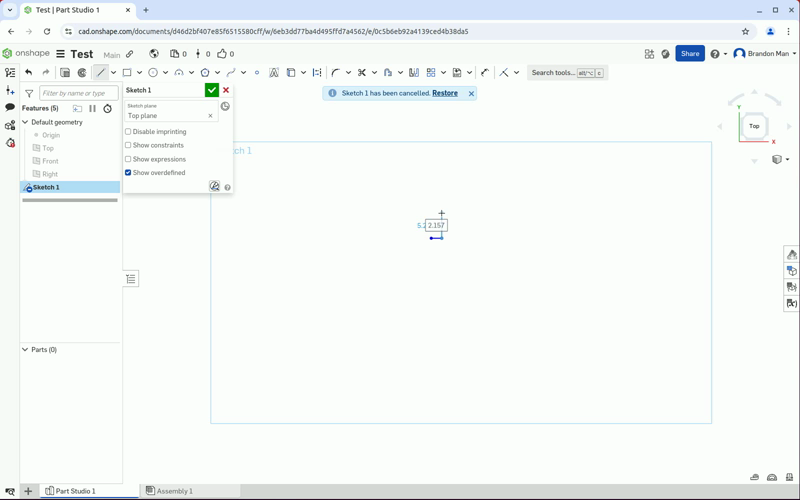
key_up(shift)
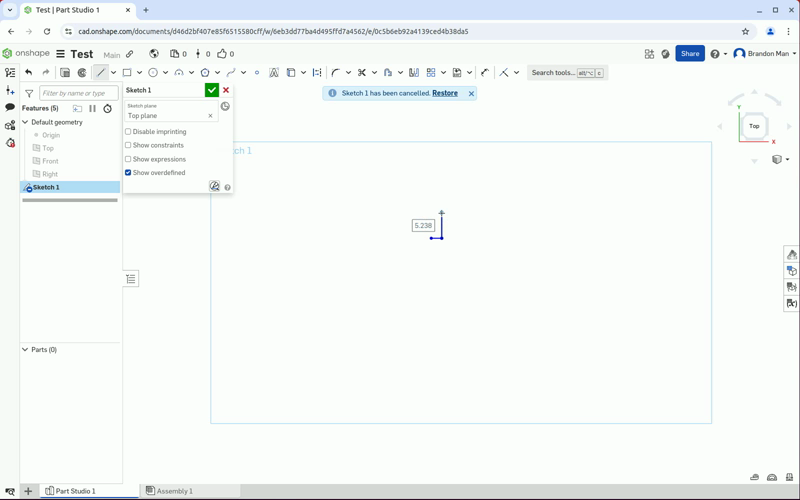
key_down(shift)
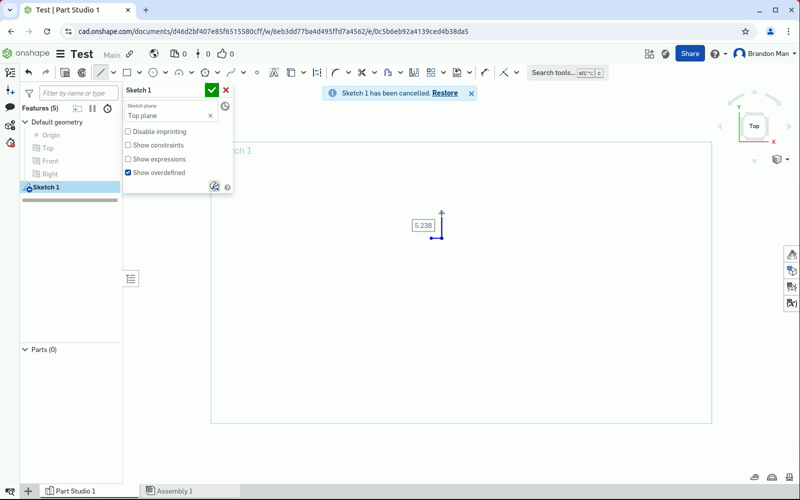
mouse_move(471, 212)
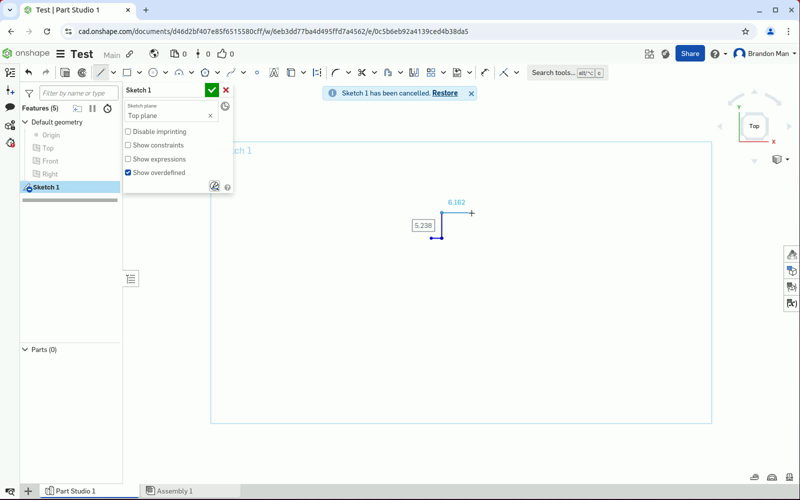
mouse_move(431, 212)
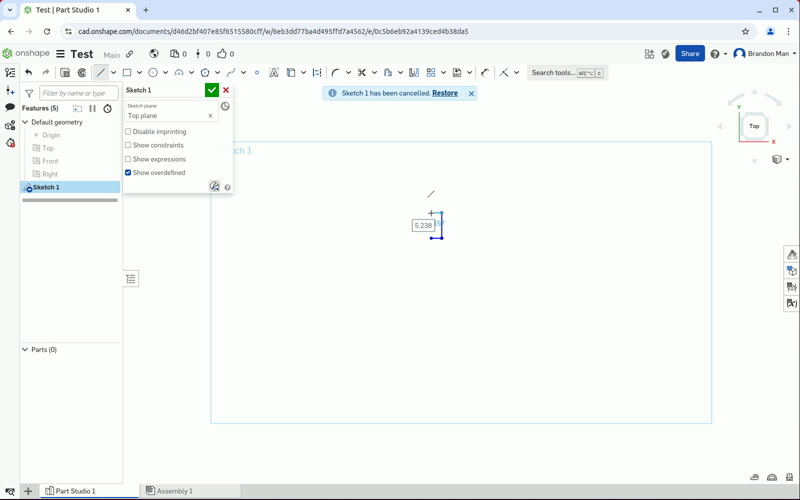
click(431, 212)
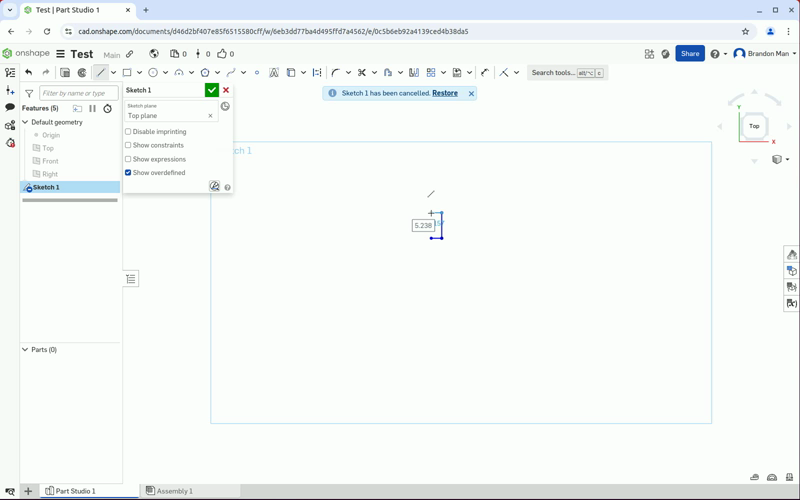
key_up(shift)
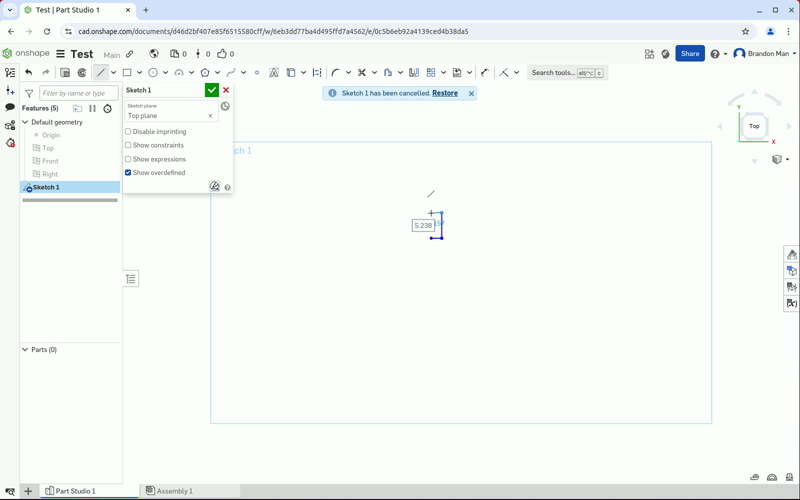
mouse_move(461, 212)
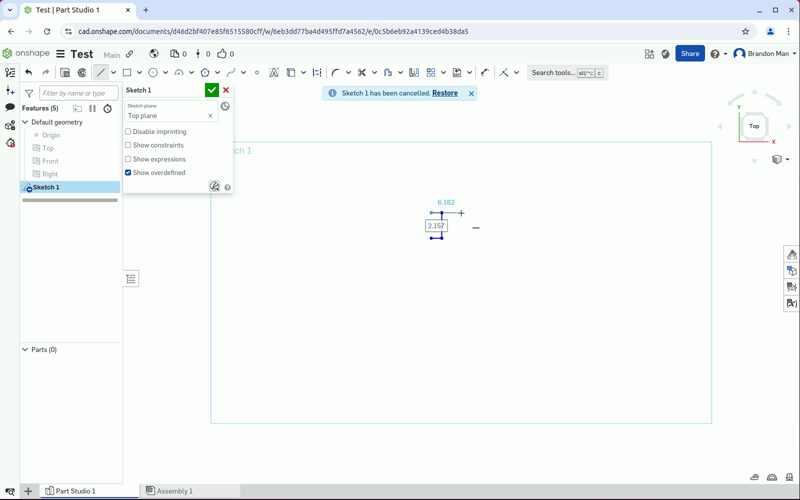
key_down(shift)
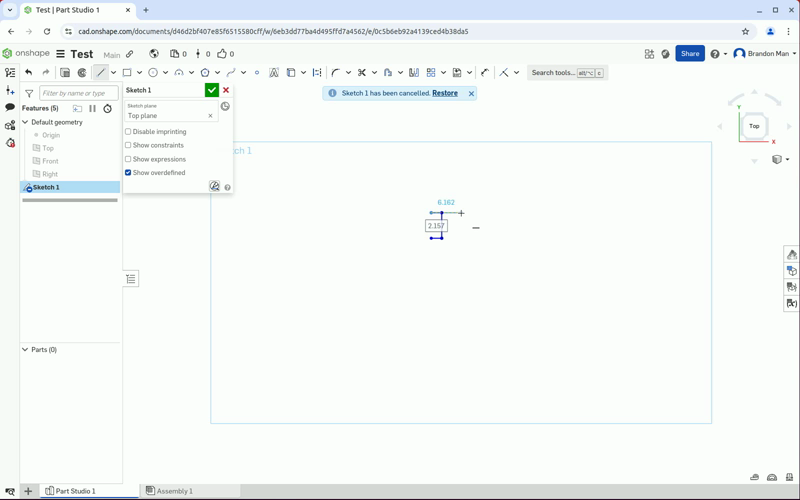
mouse_move(431, 238)
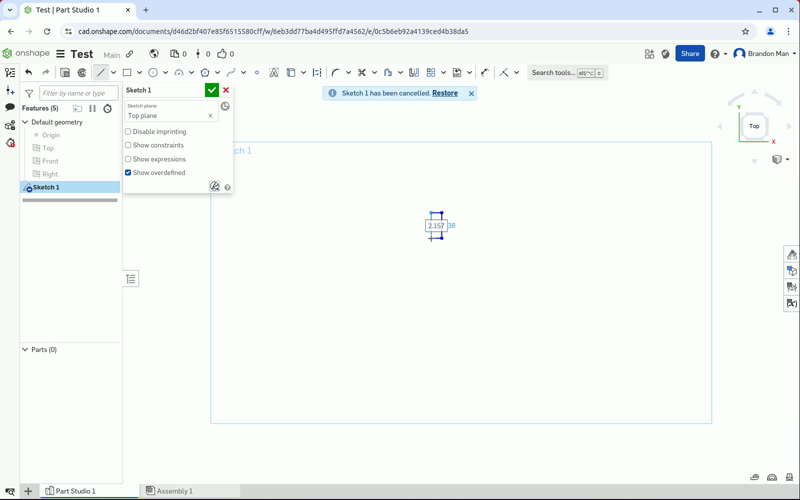
key_up(shift)
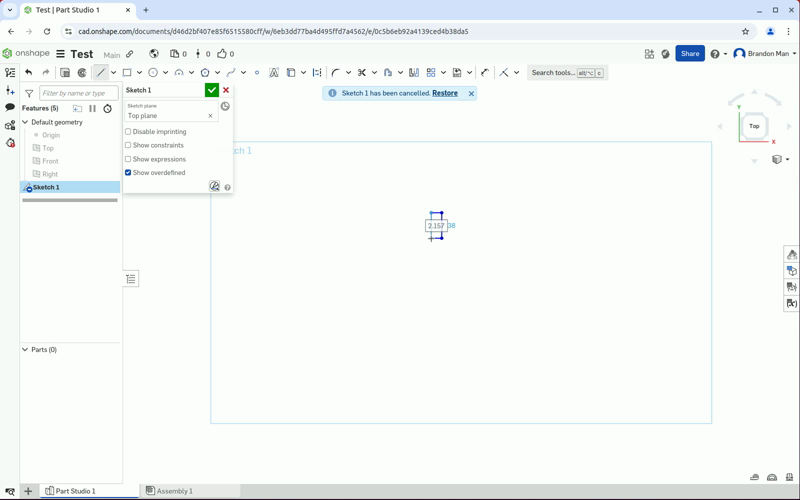
click(431, 238)
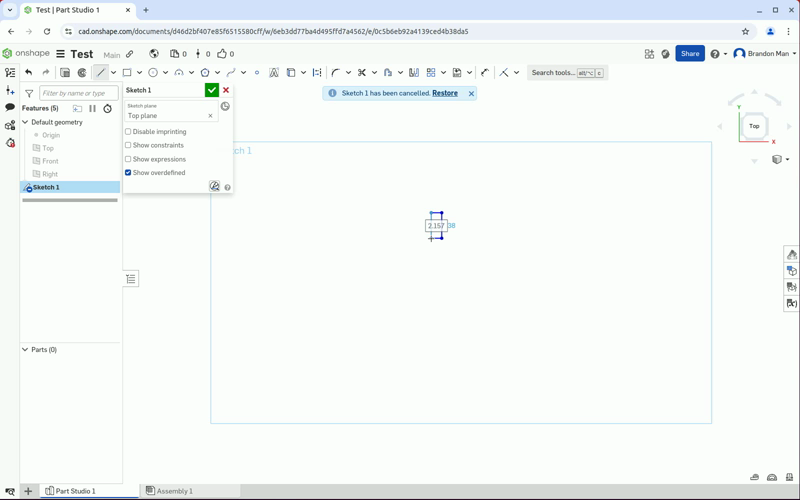
key(esc)
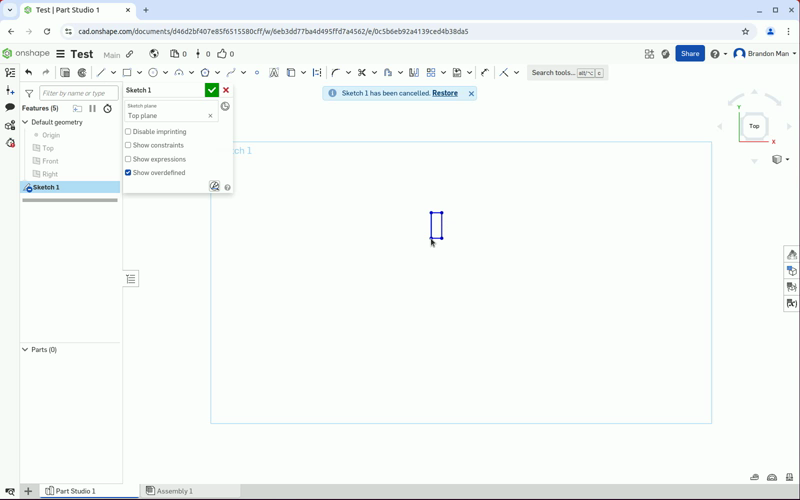
mouse_move(432, 216)
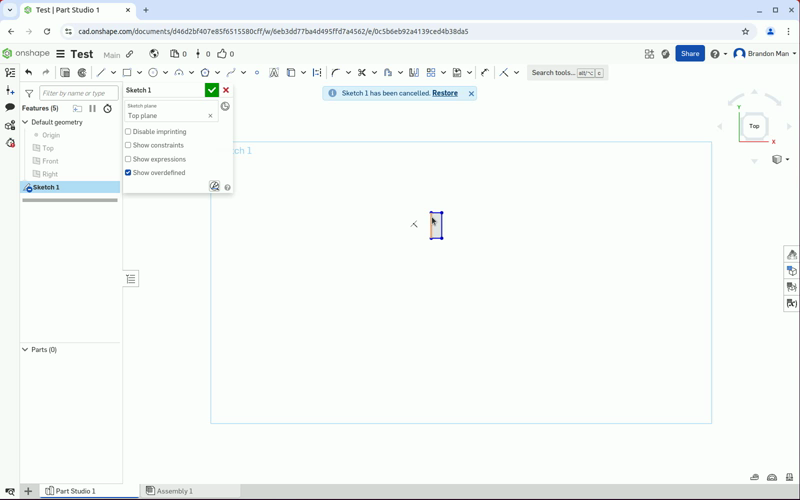
scroll(6)
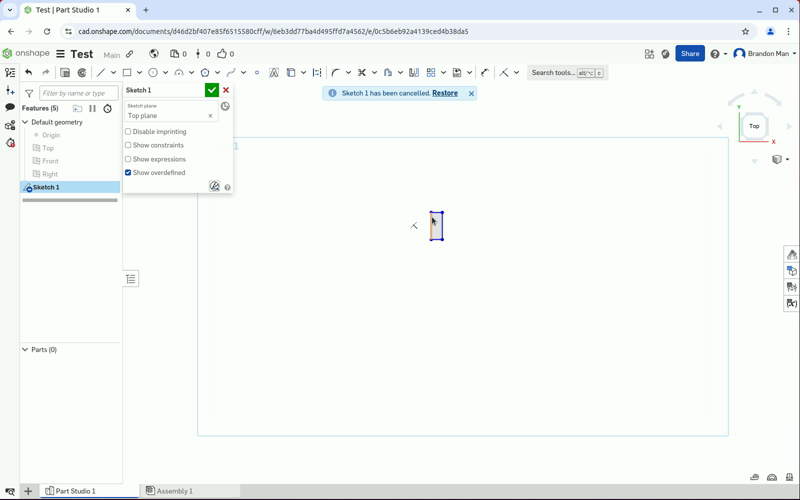
scroll(6)
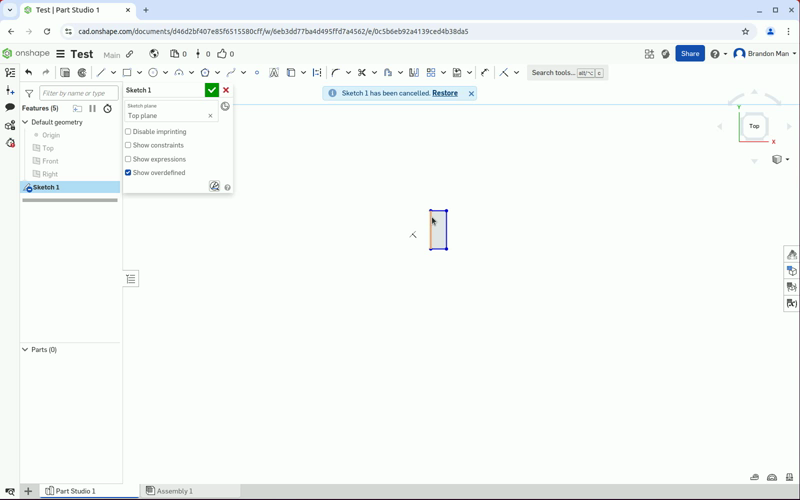
scroll(6)
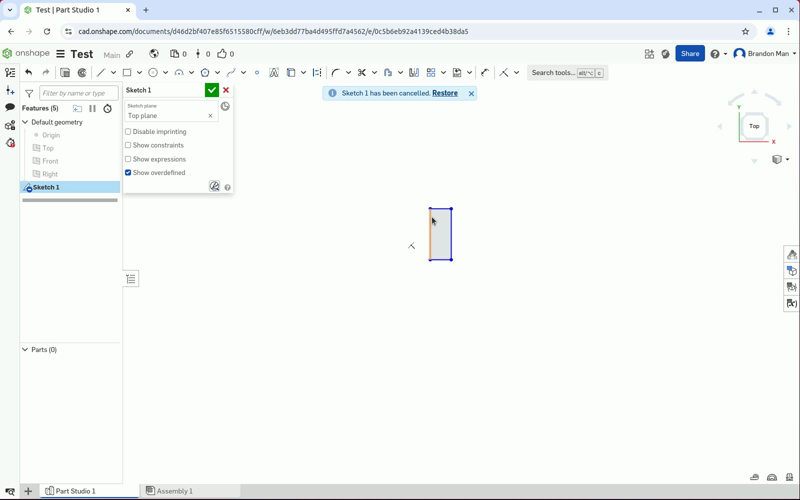
scroll(6)
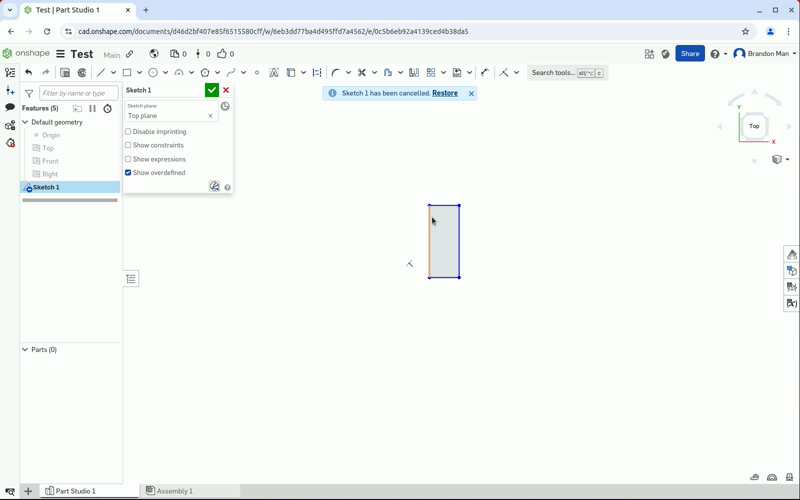
scroll(6)
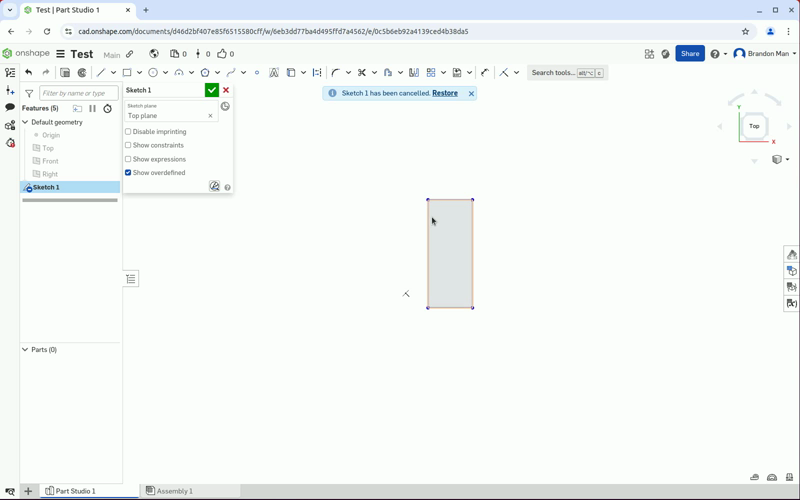
scroll(6)
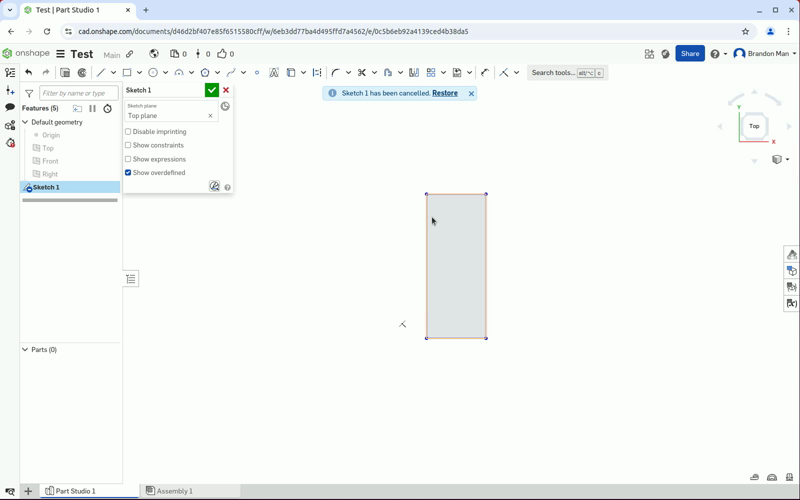
scroll(6)
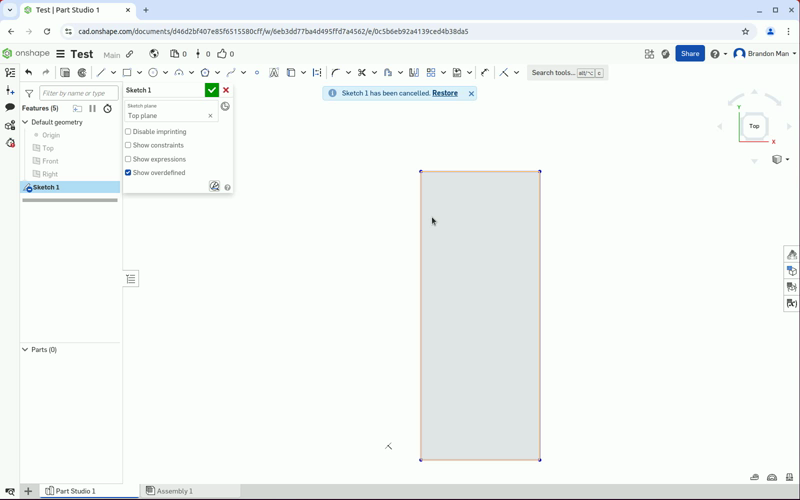
click(432, 216)
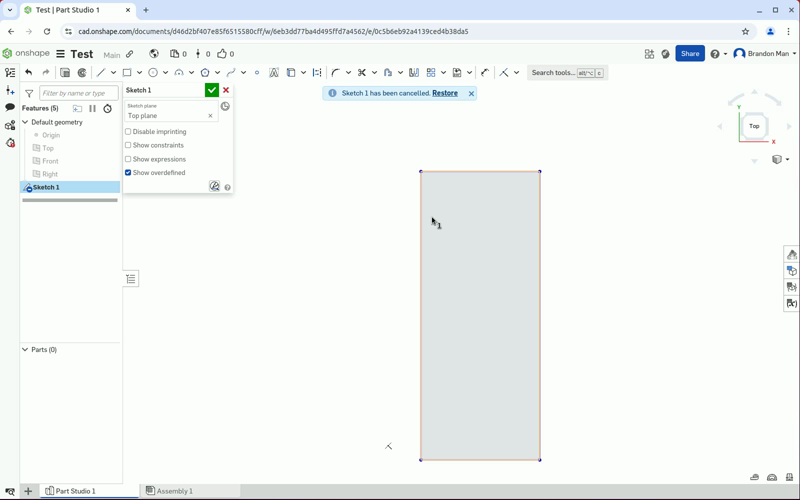
scroll(-6)
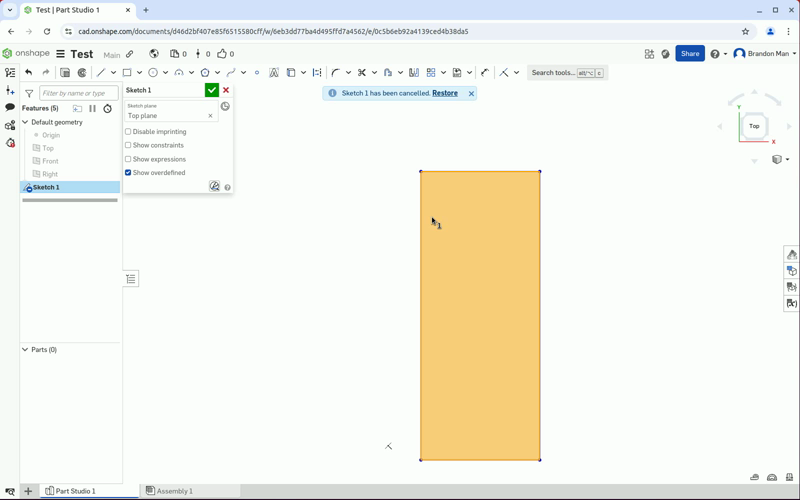
scroll(-6)
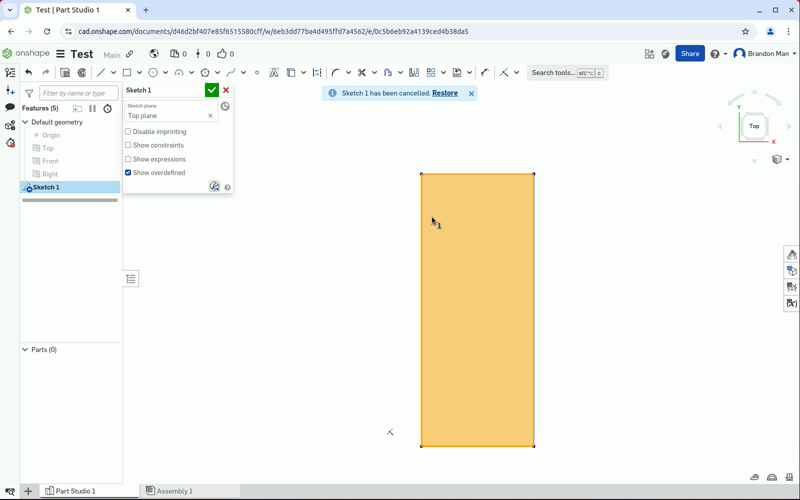
scroll(-6)
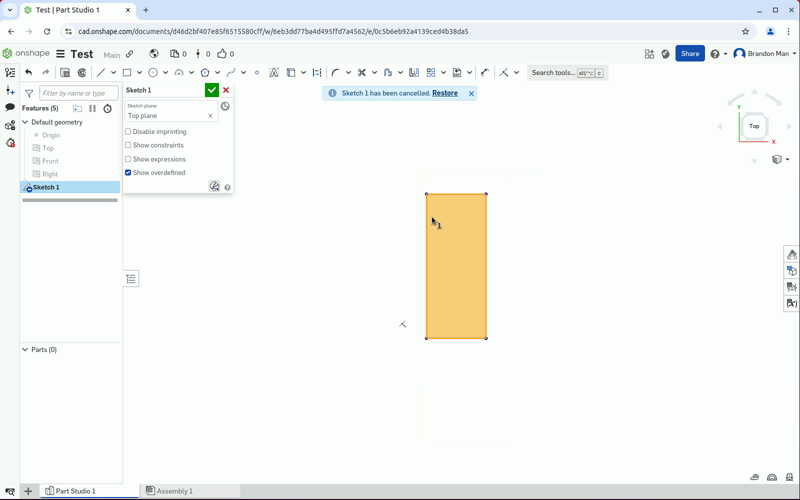
scroll(-6)
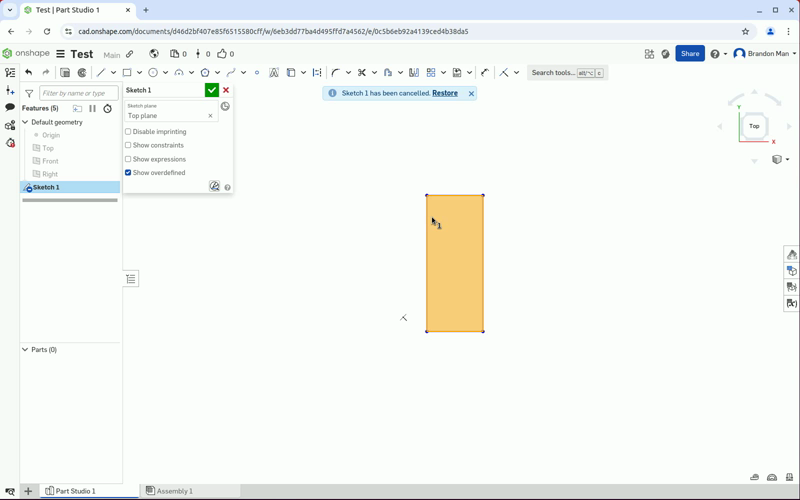
scroll(-6)
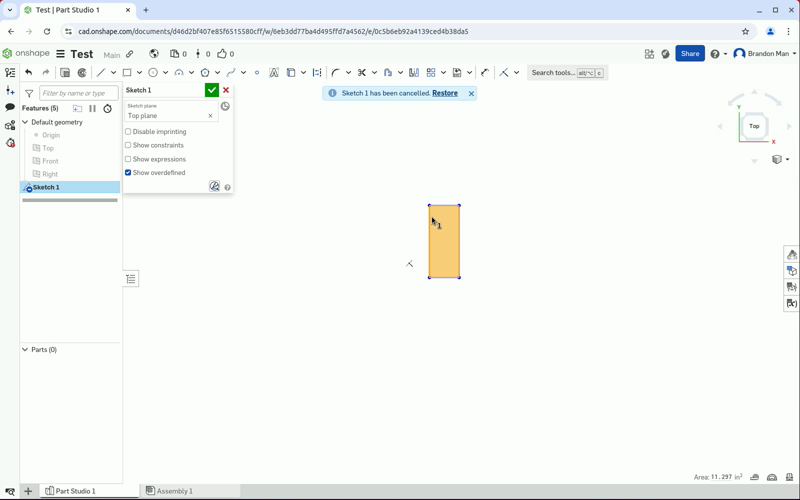
scroll(-6)
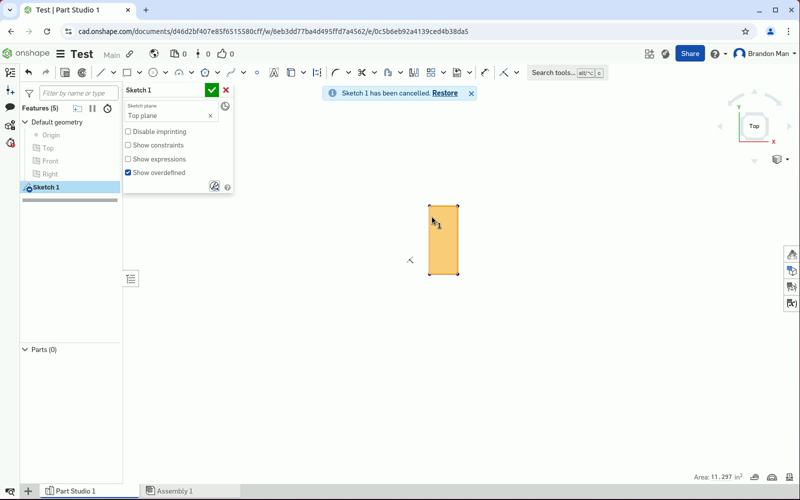
scroll(-6)
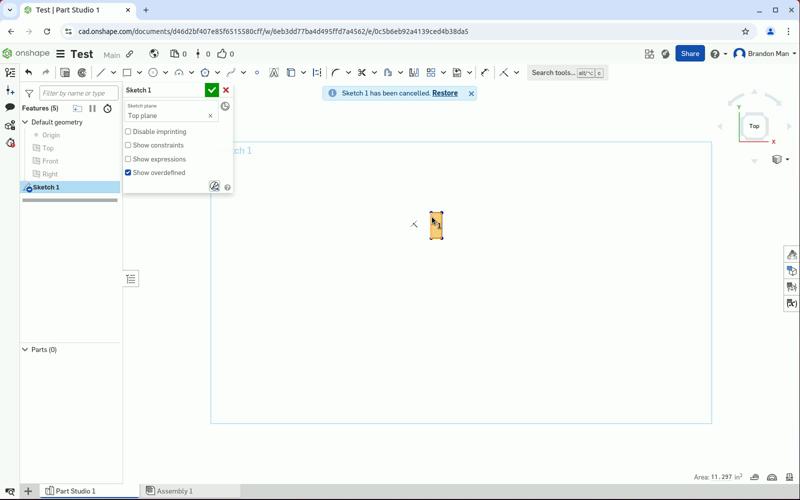
mouse_move(73, 352)
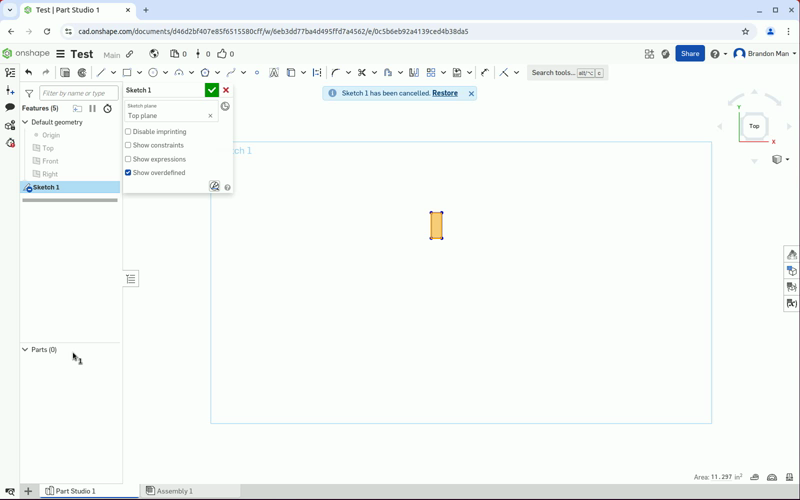
key(shift+y)
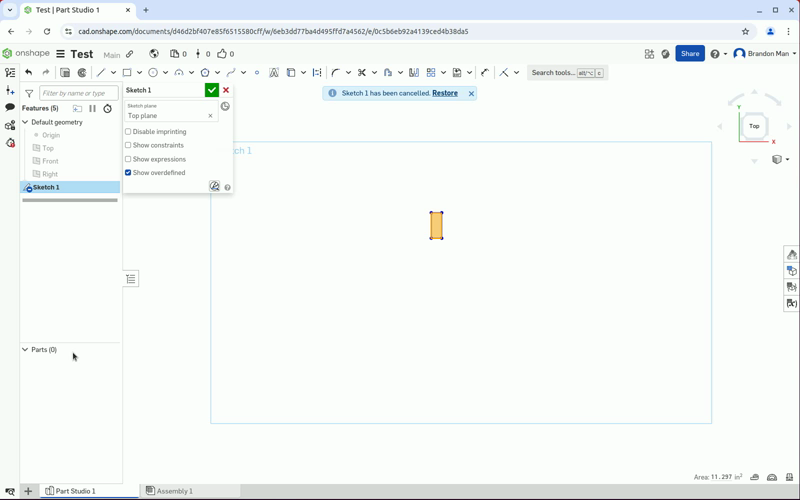
key(shift+e)
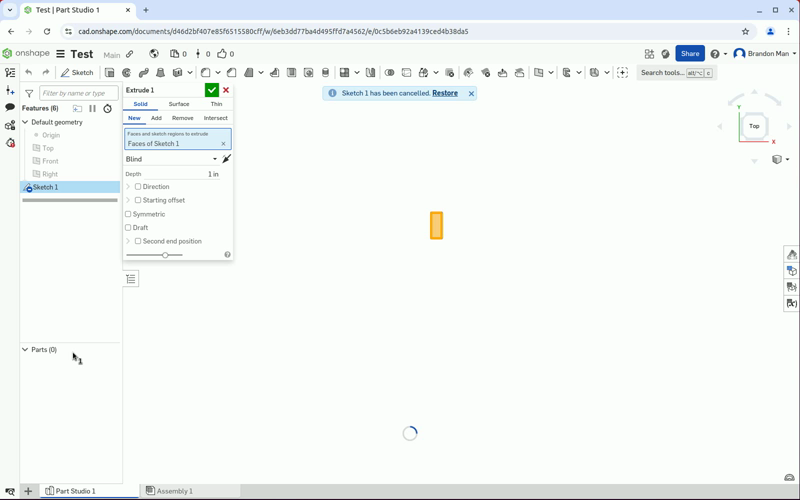
mouse_move(143, 106)
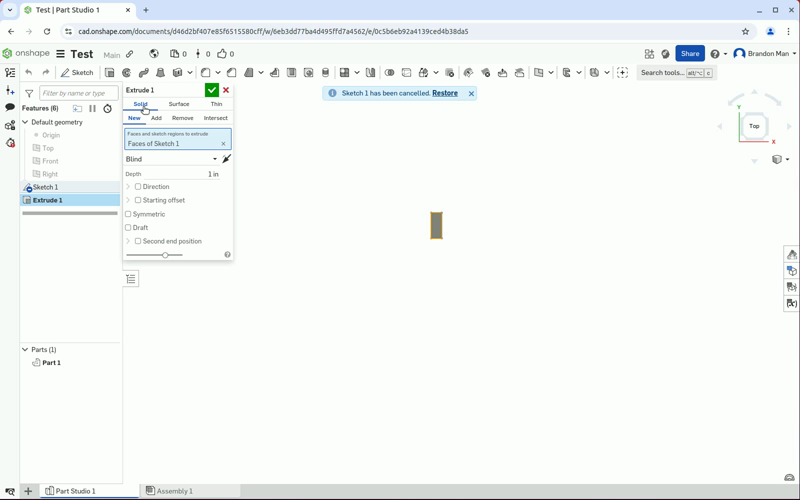
click(143, 106)
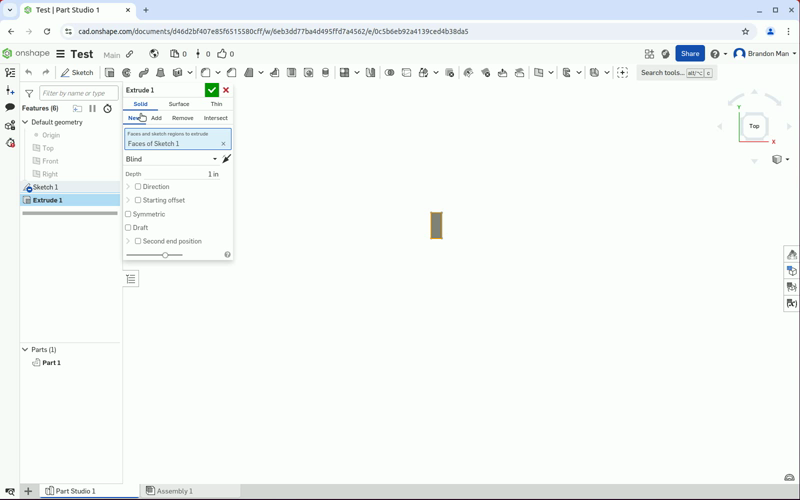
mouse_move(137, 120)
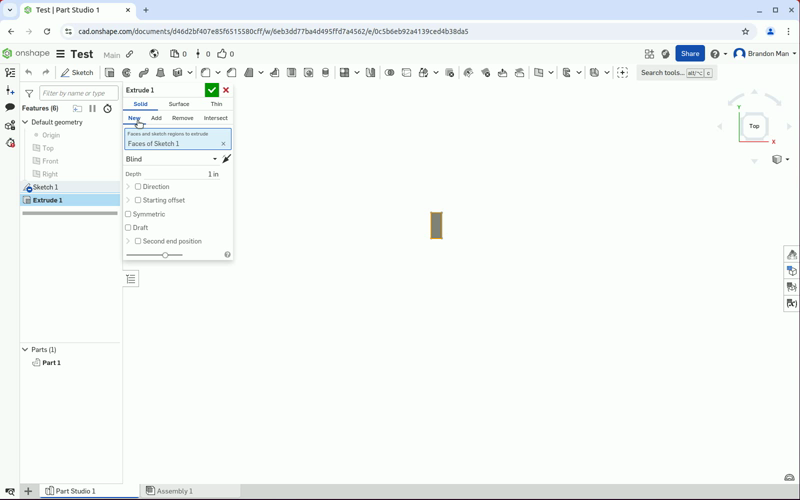
click(137, 120)
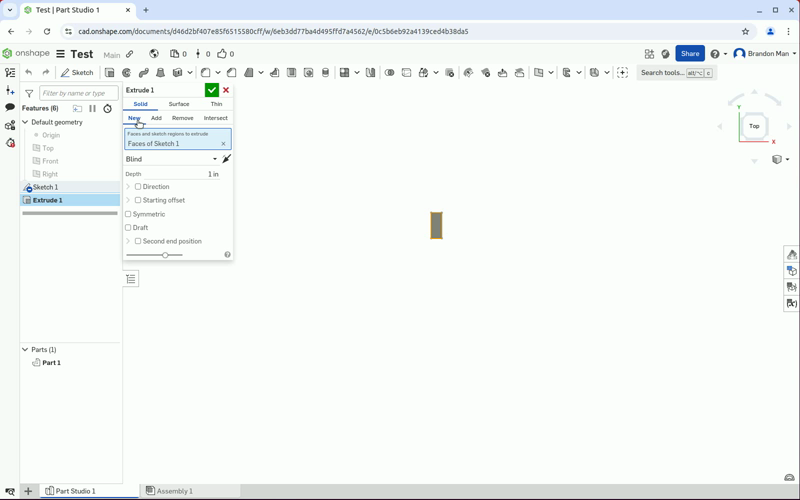
key(tab, 4)
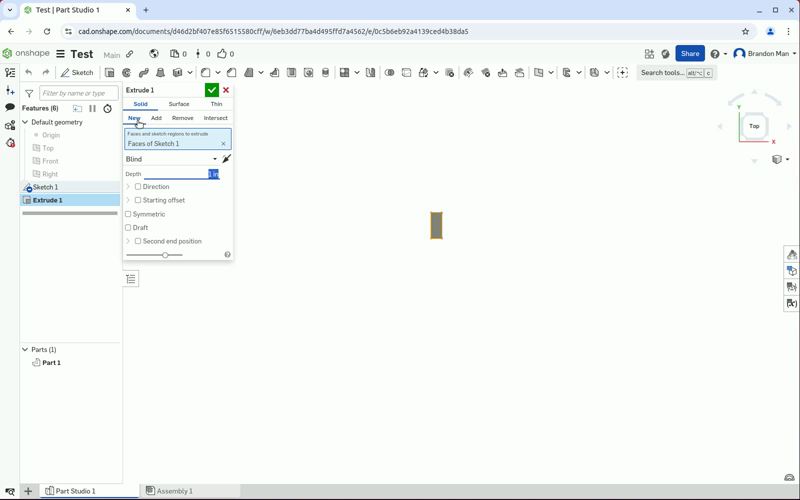
text(4.814)
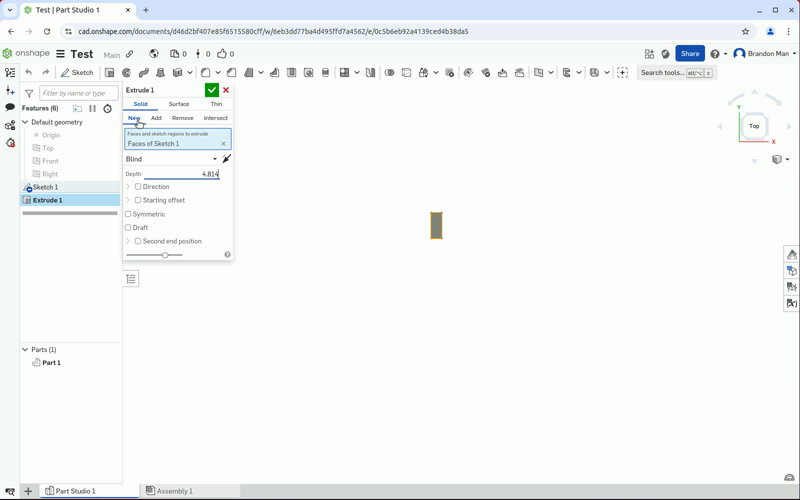
key(tab, 3)
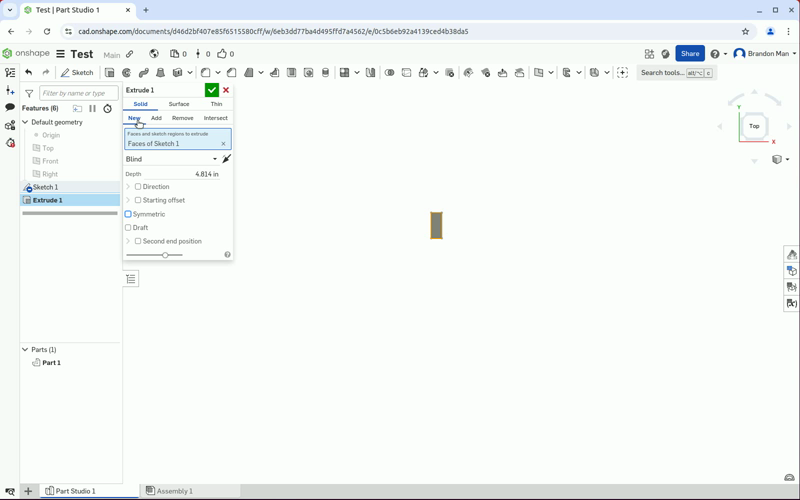
key(space)
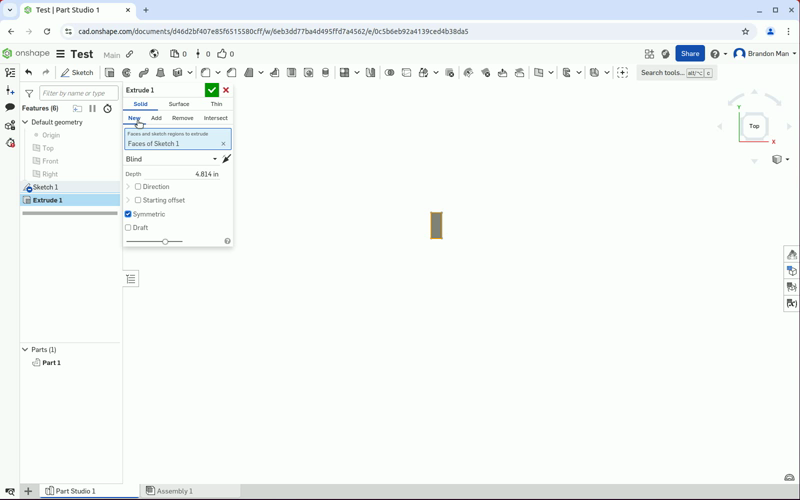
key(enter)
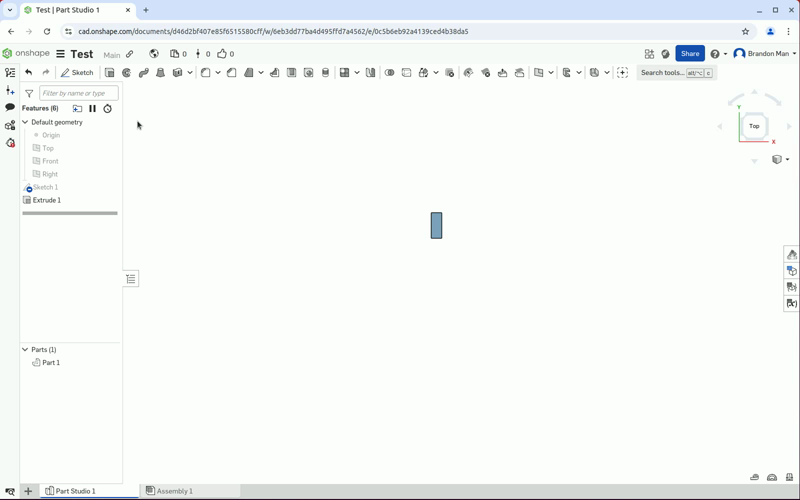
key(shift+h)
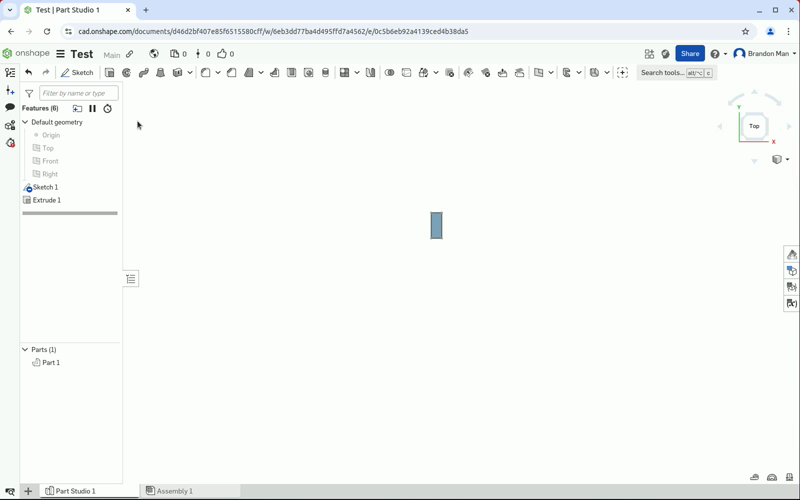
key(shift+h)
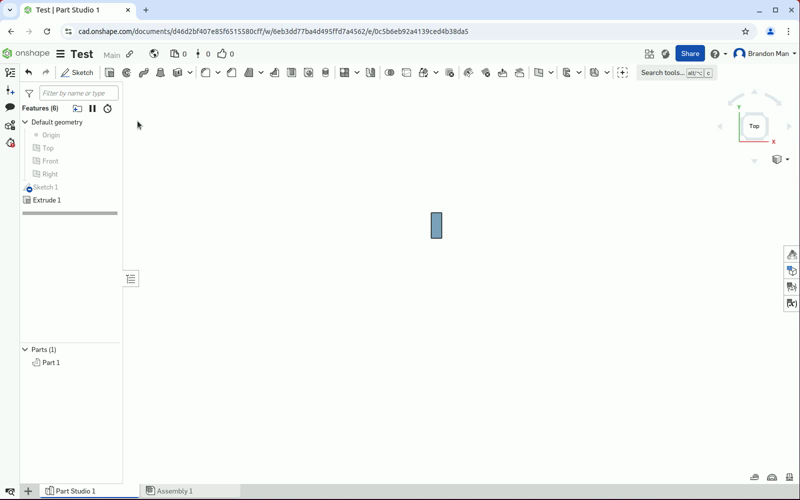
mouse_move(73, 189)
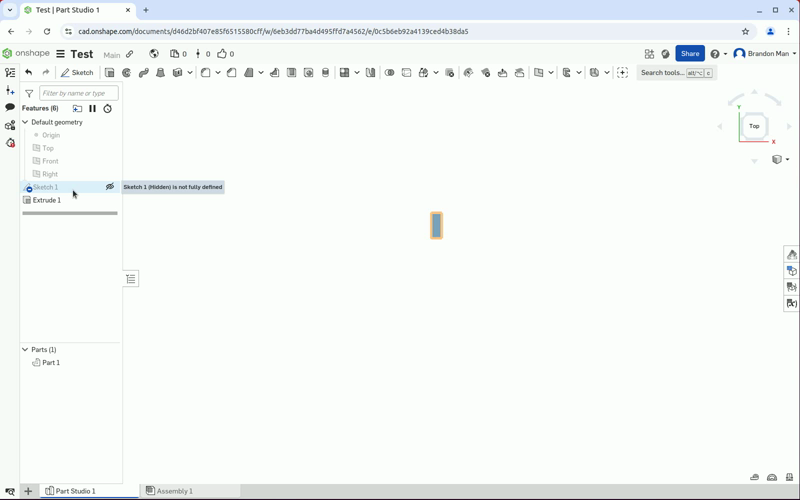
click(73, 189)
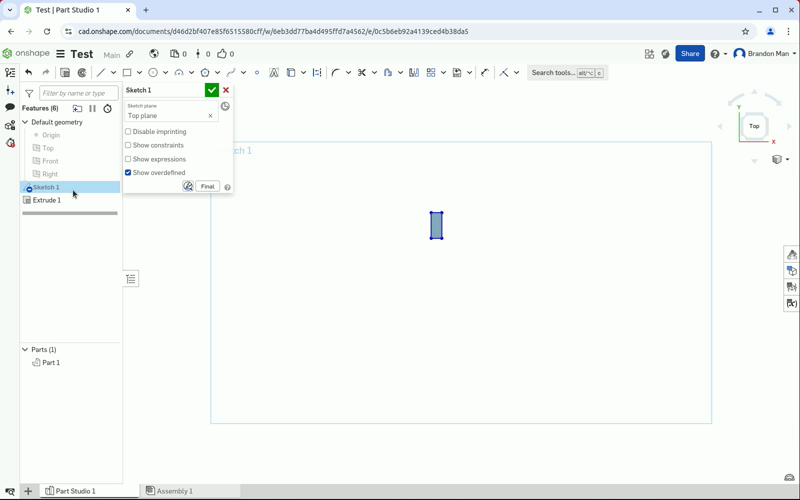
mouse_move(229, 92)
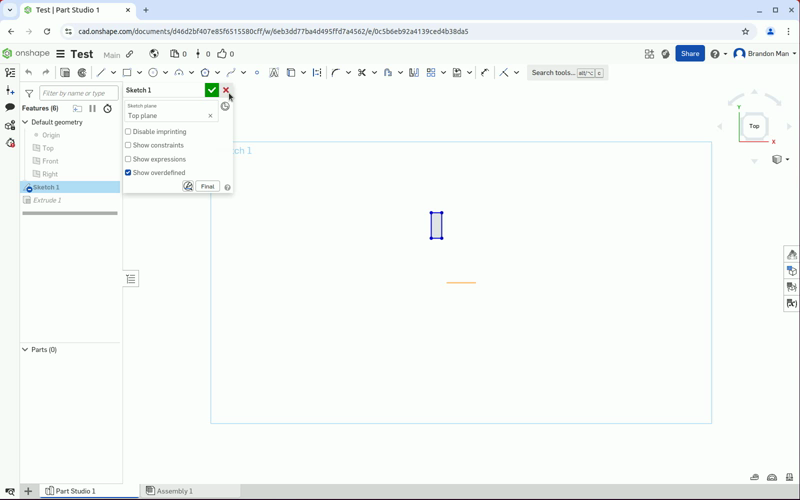
click(229, 92)
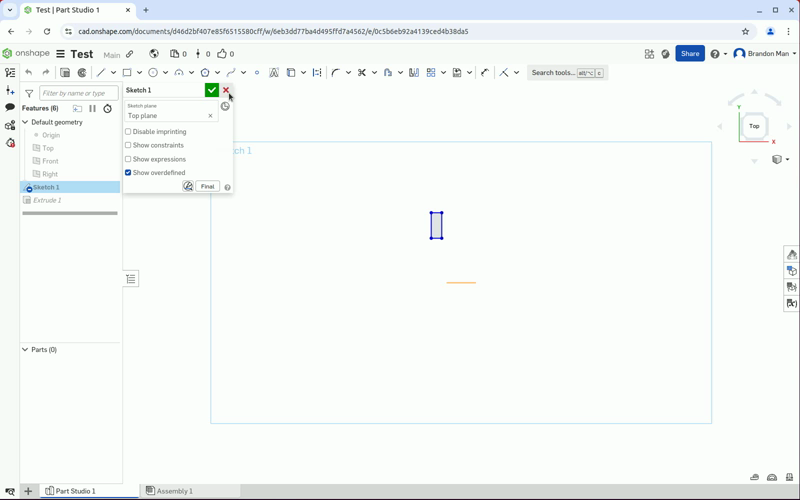
key(shift+s)
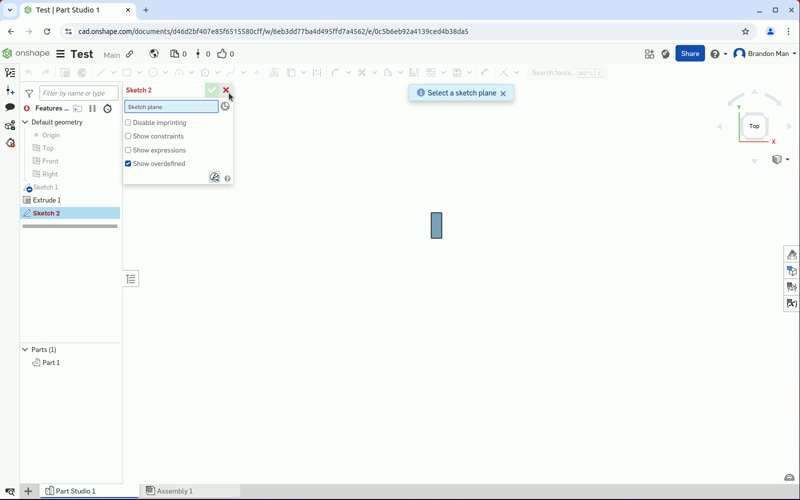
mouse_move(73, 150)
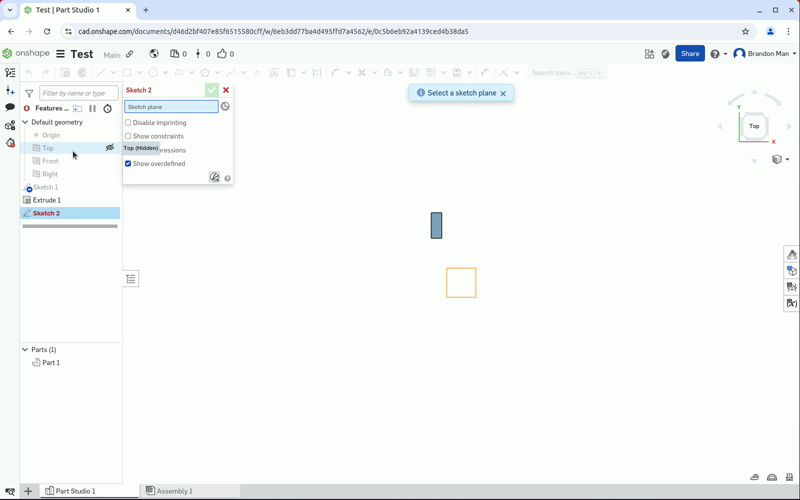
click(73, 150)
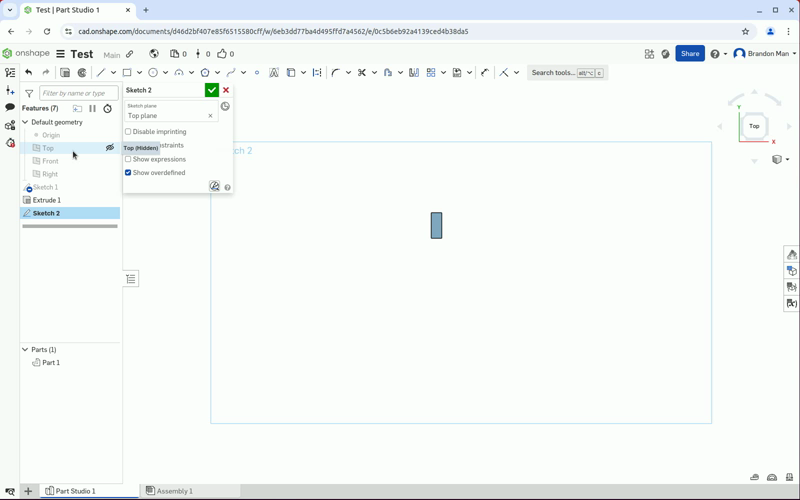
mouse_move(73, 352)
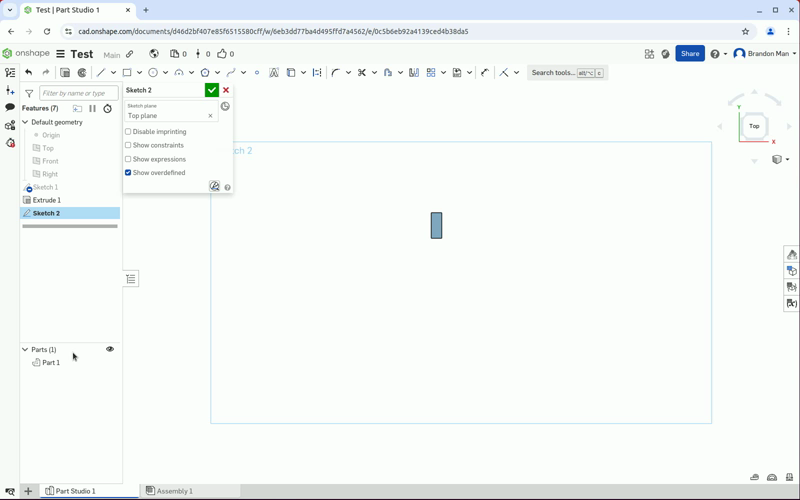
key(y)
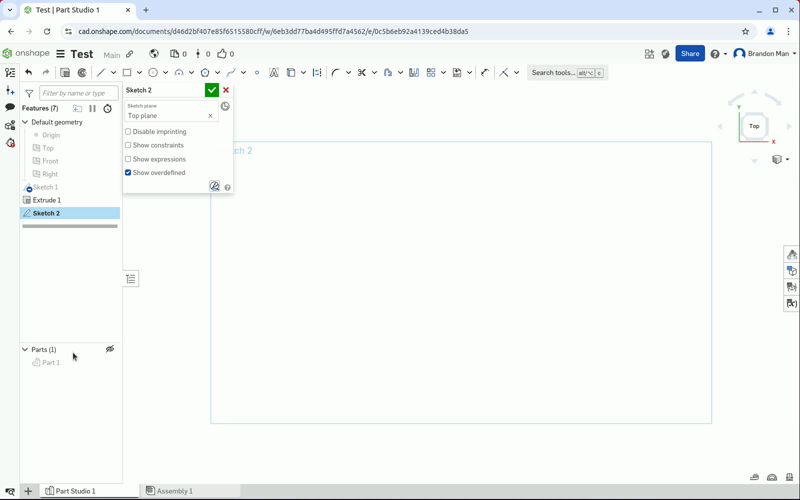
key(l)
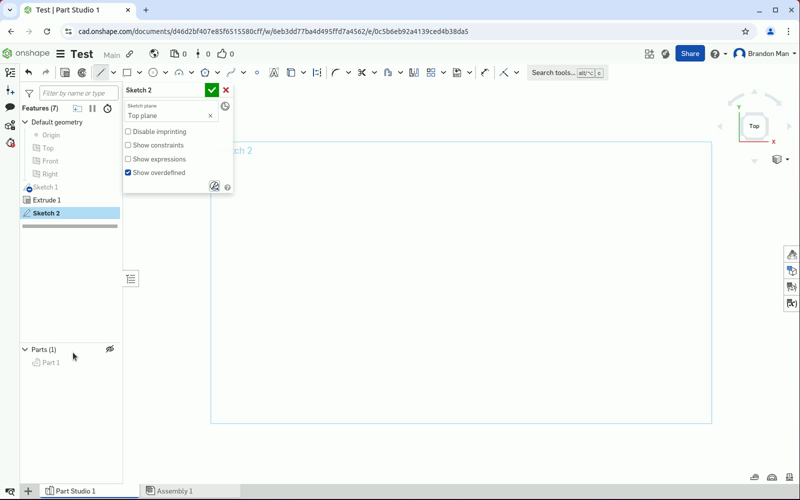
key_down(shift)
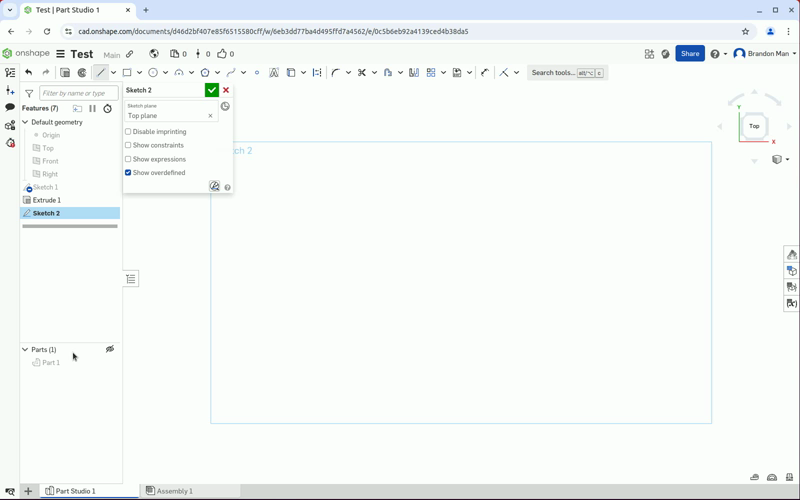
mouse_move(480, 238)
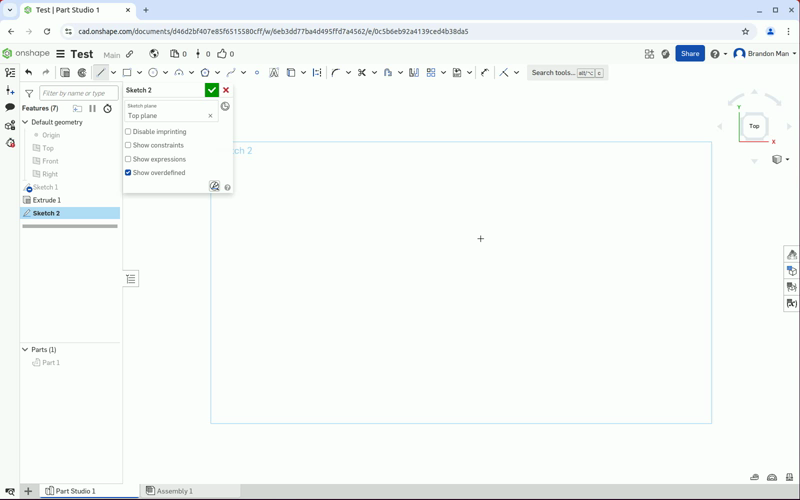
click(480, 238)
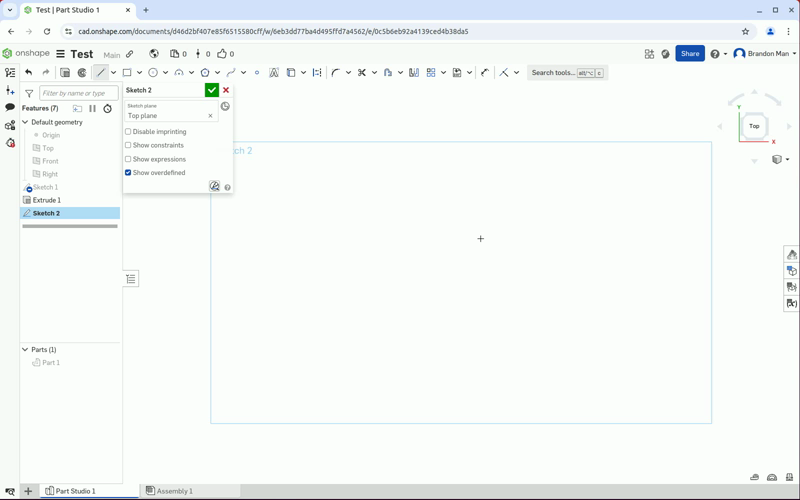
key_up(shift)
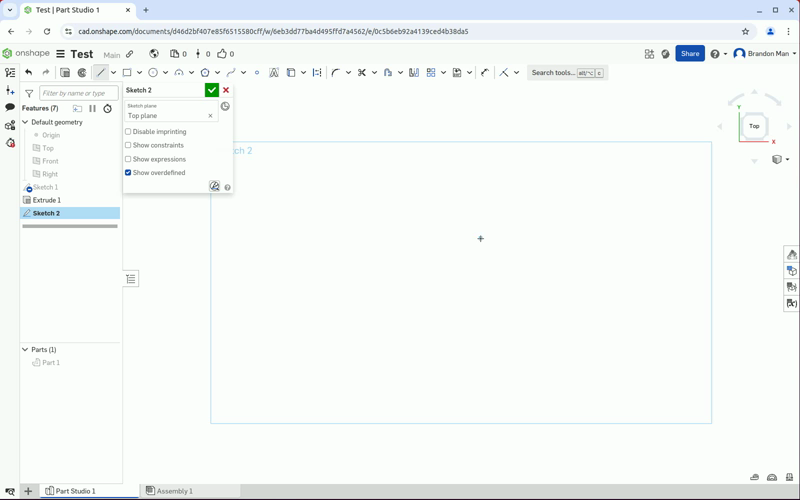
key_down(shift)
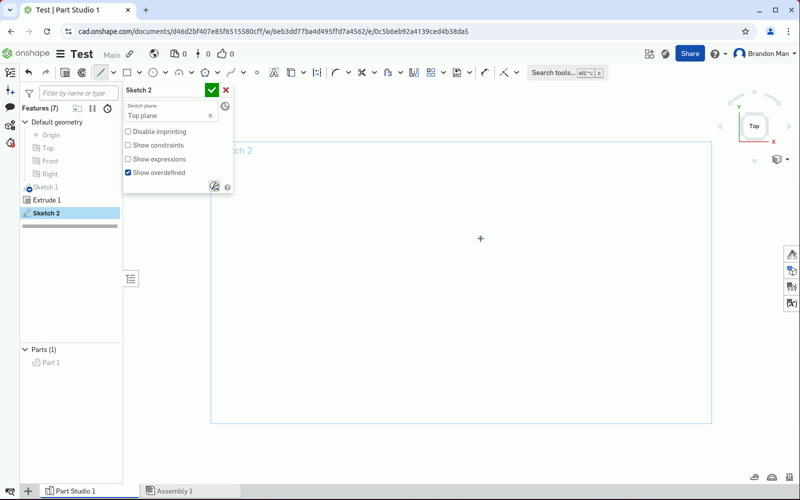
mouse_move(510, 238)
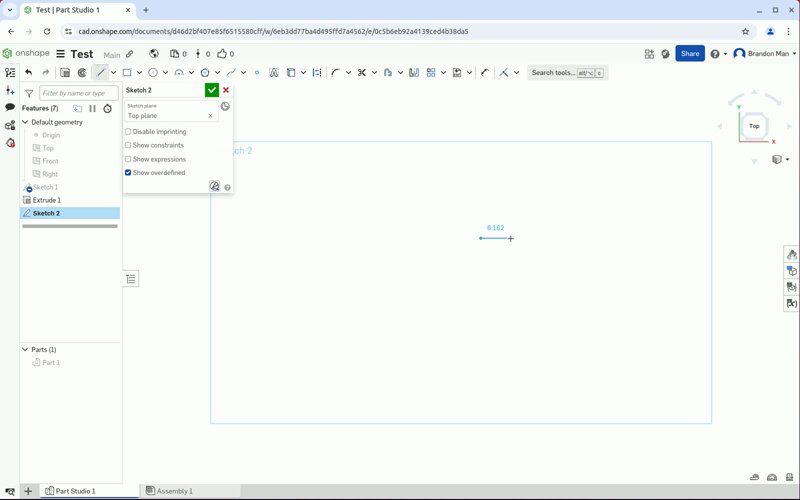
mouse_move(491, 238)
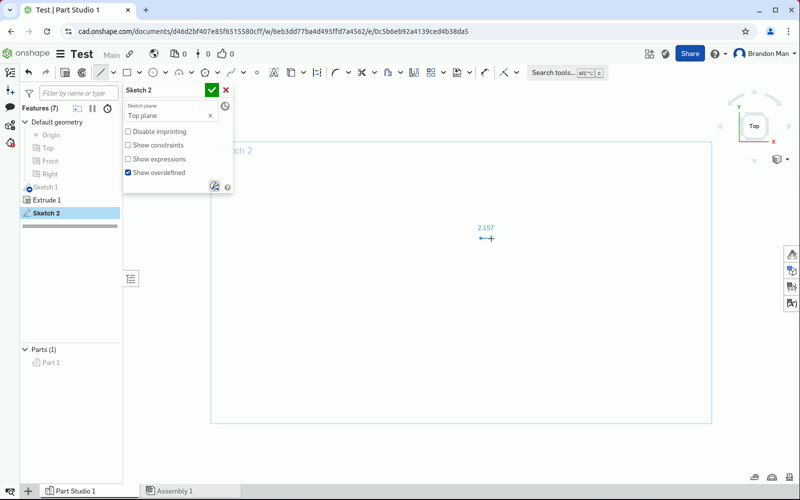
click(491, 238)
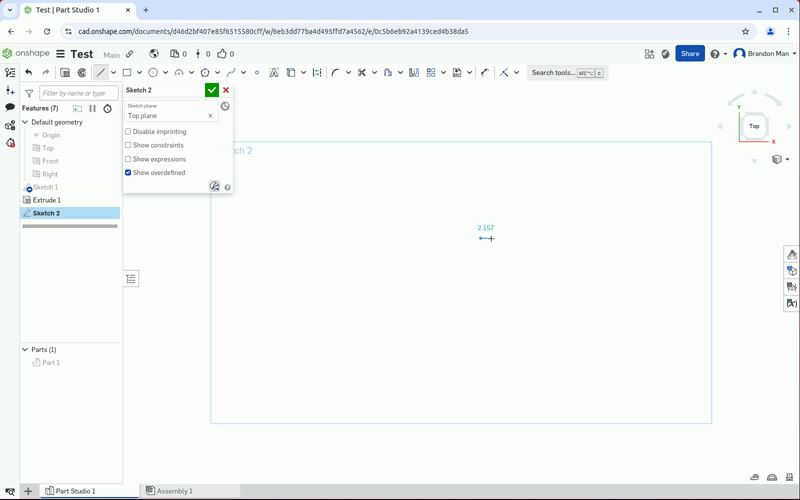
key_up(shift)
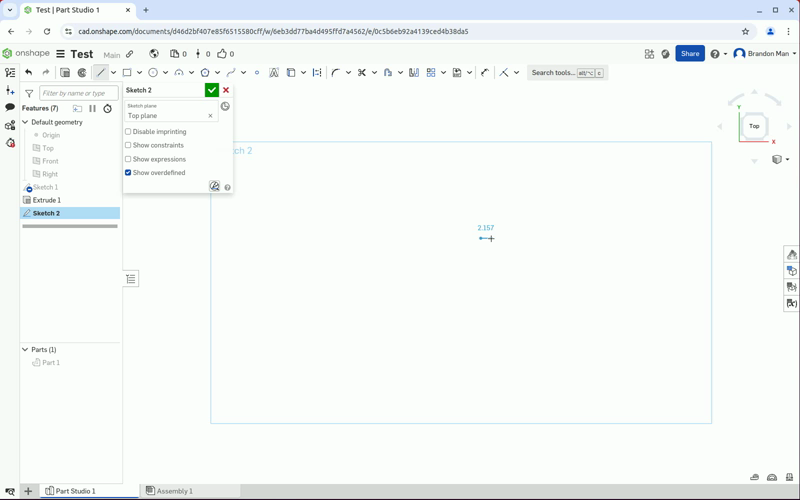
key_down(shift)
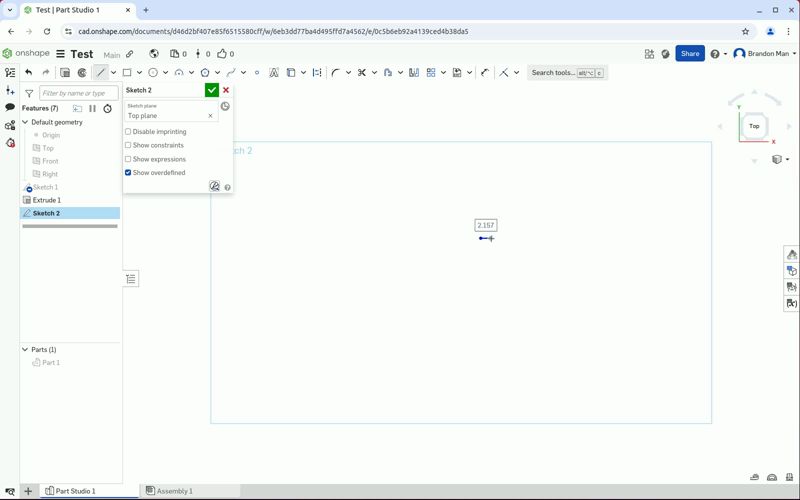
mouse_move(521, 238)
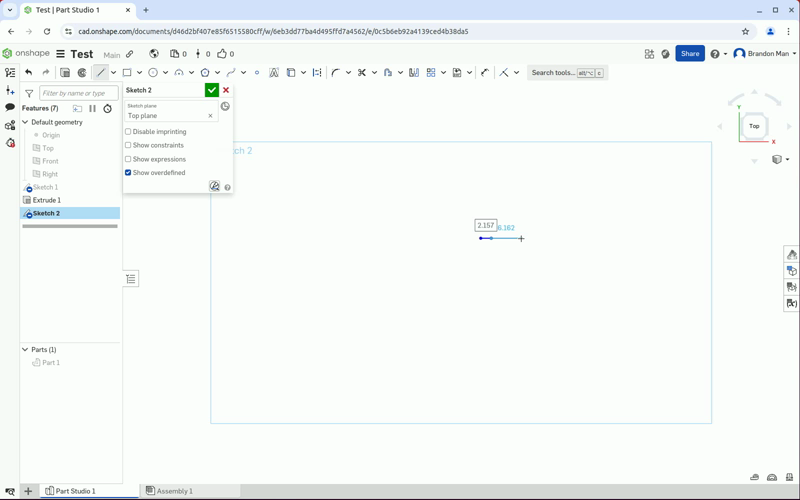
mouse_move(491, 212)
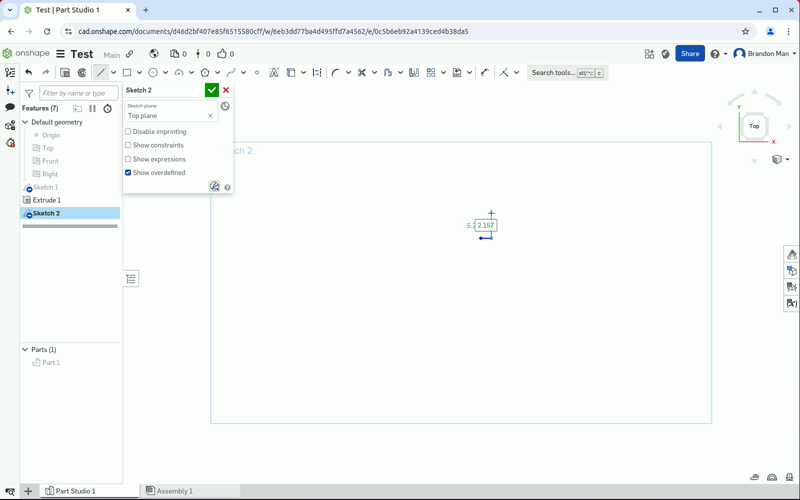
click(491, 212)
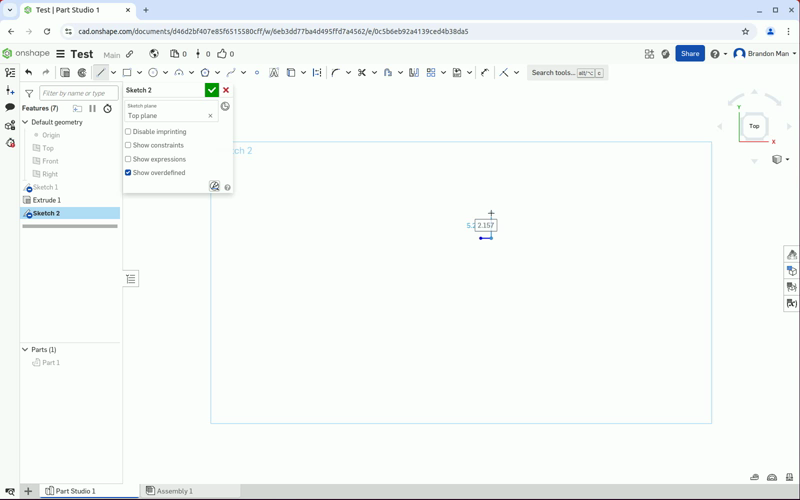
key_up(shift)
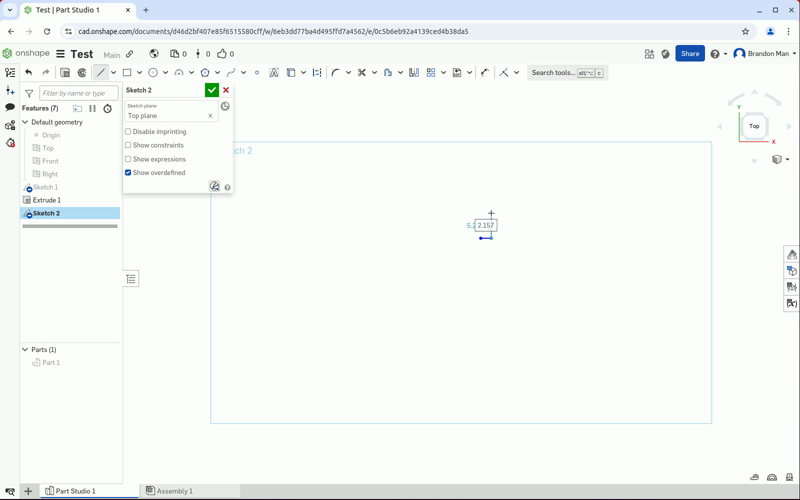
key_down(shift)
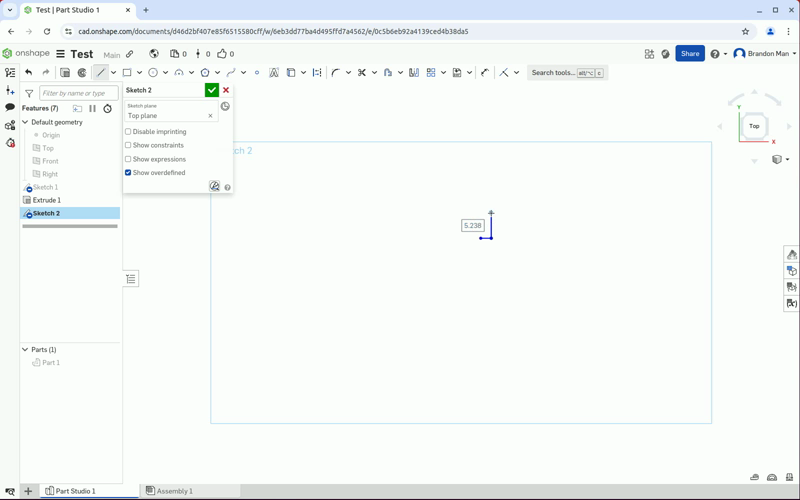
mouse_move(521, 212)
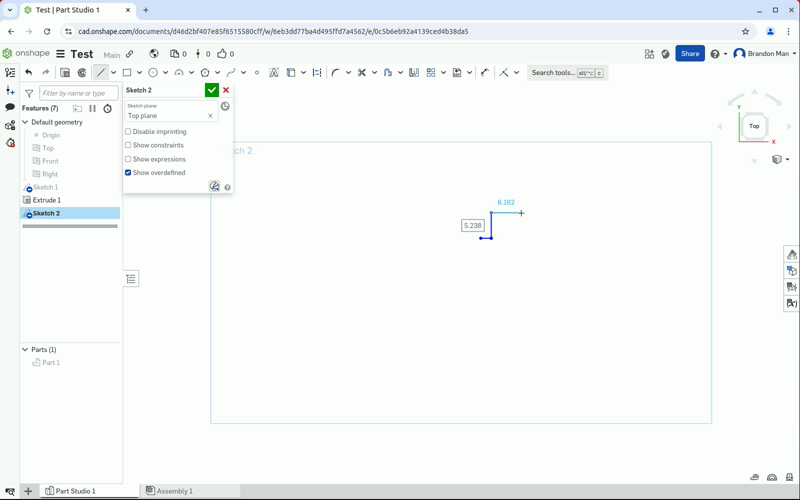
mouse_move(480, 212)
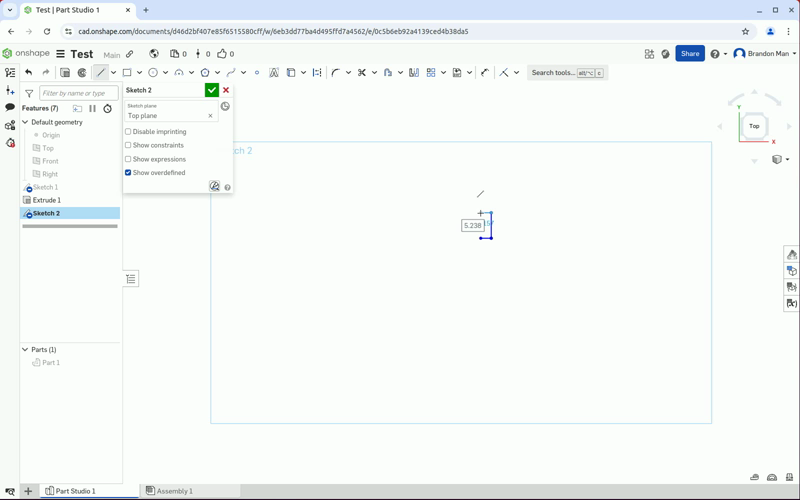
click(480, 212)
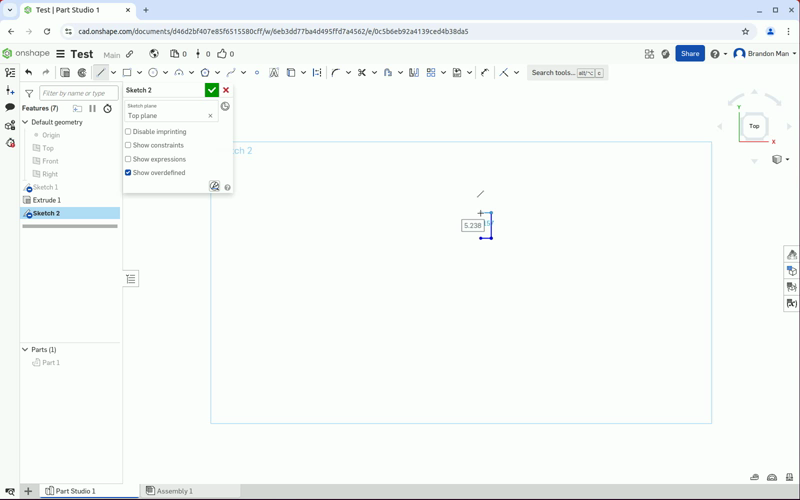
key_up(shift)
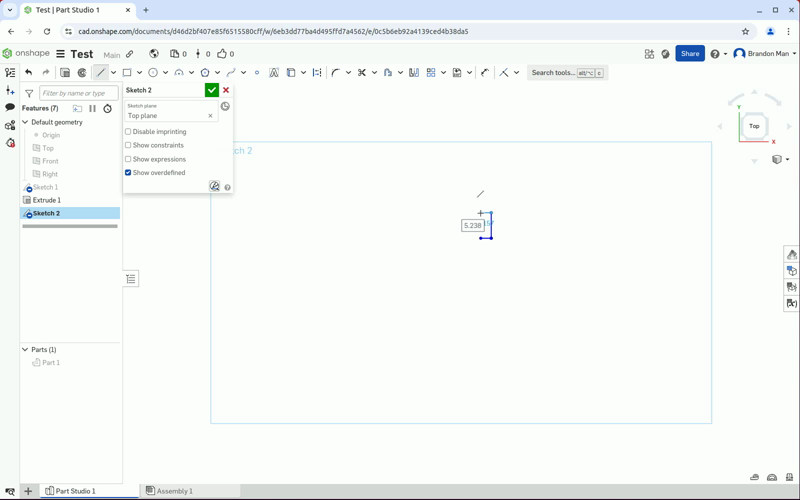
mouse_move(510, 212)
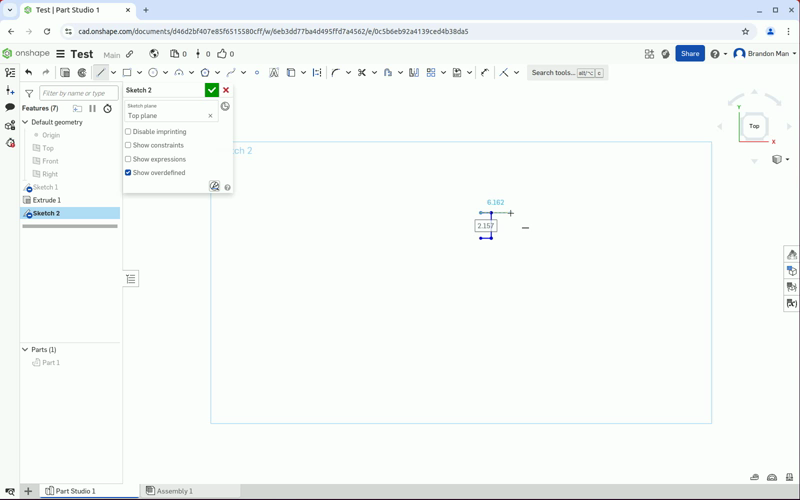
key_down(shift)
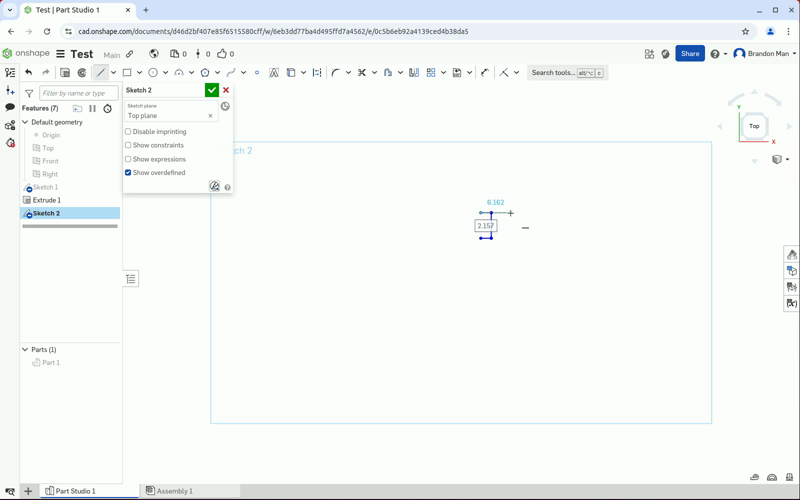
mouse_move(480, 238)
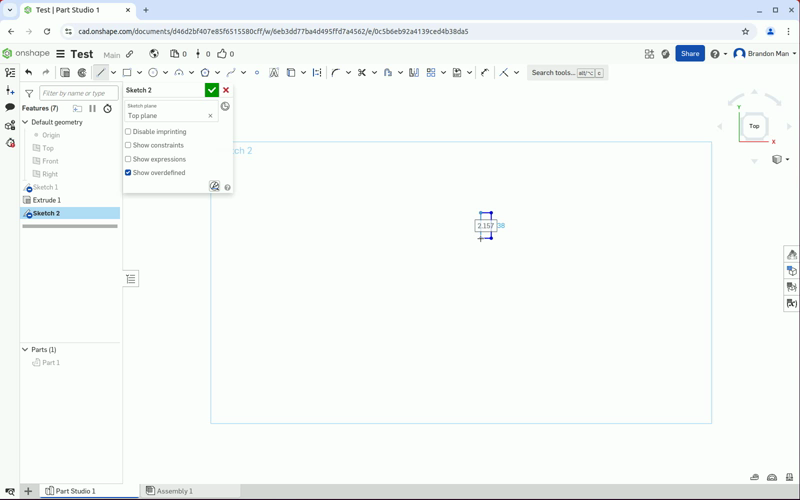
key_up(shift)
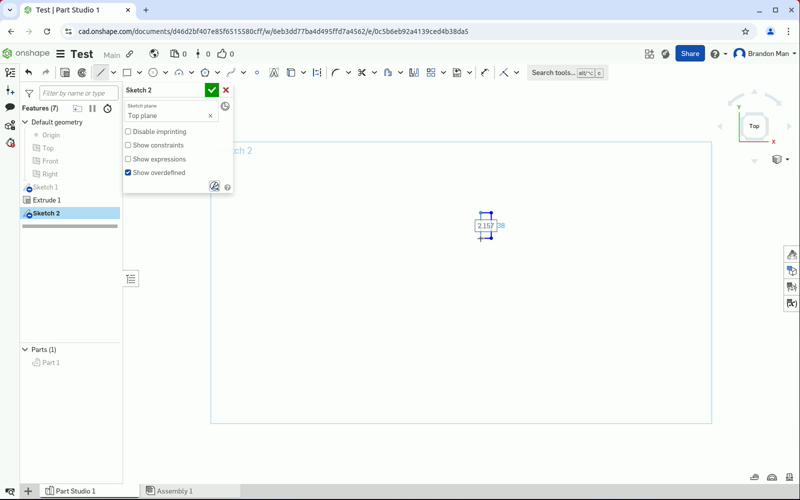
click(480, 238)
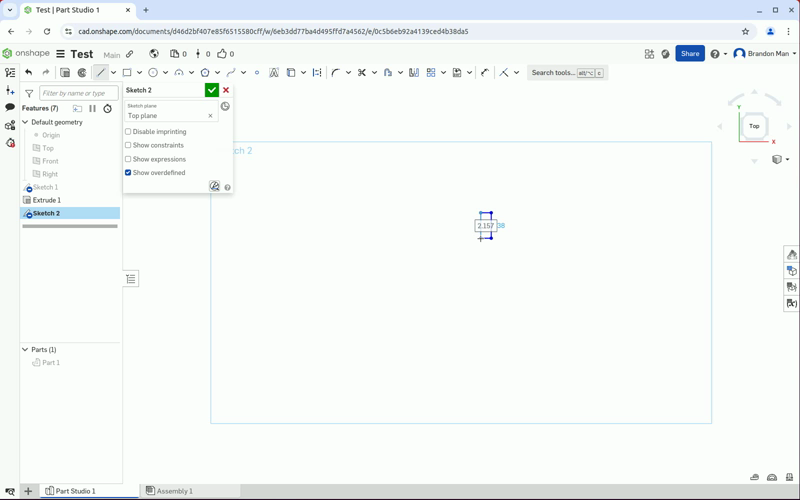
key(esc)
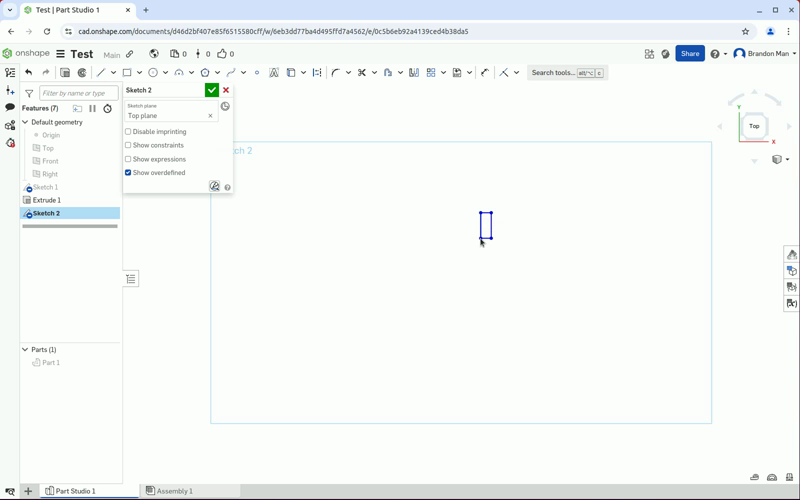
mouse_move(486, 215)
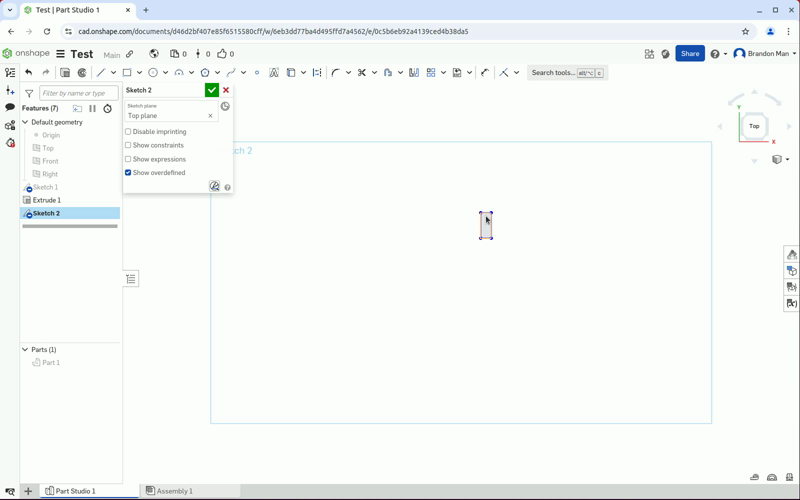
scroll(6)
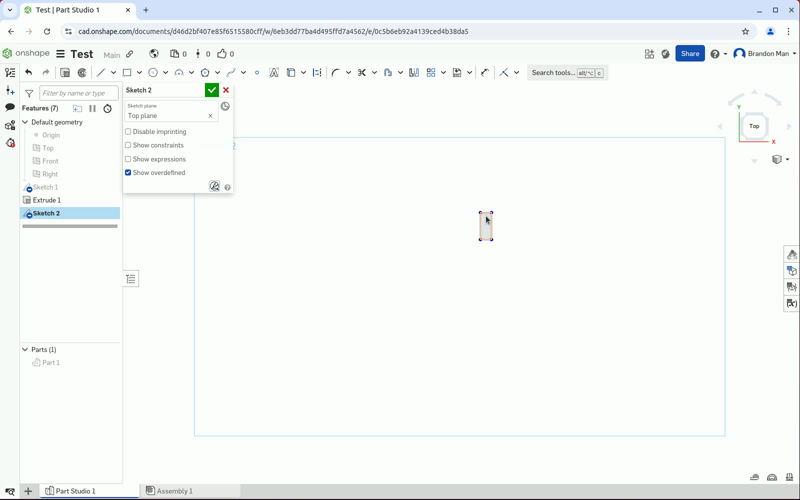
scroll(6)
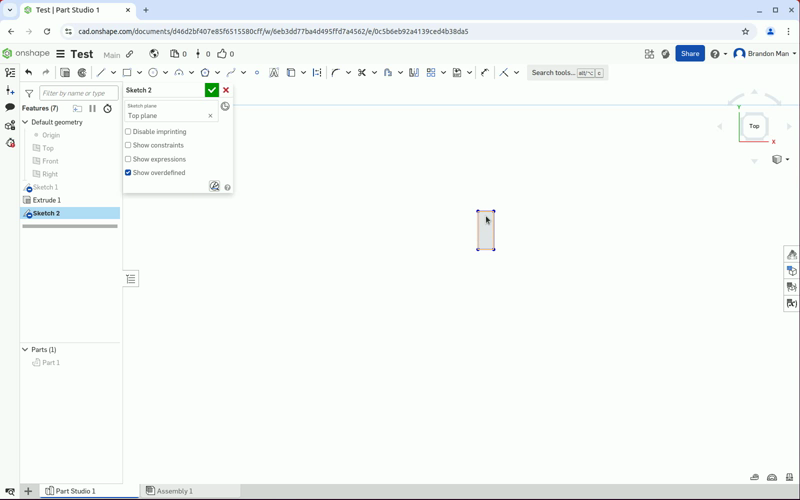
scroll(6)
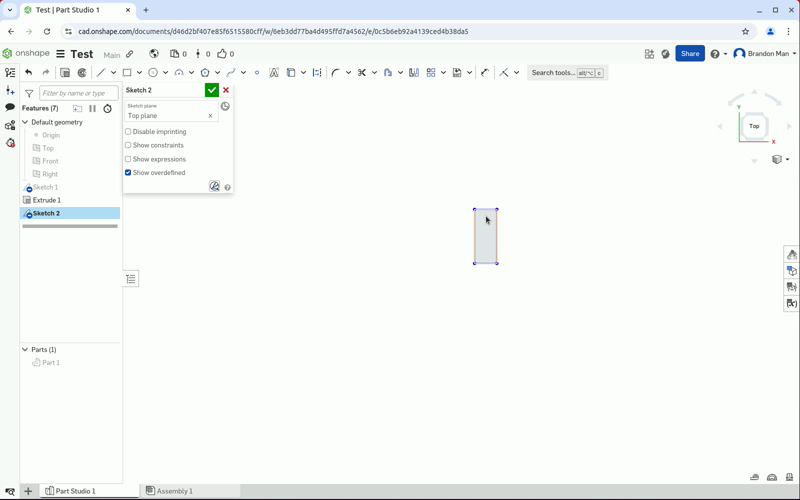
scroll(6)
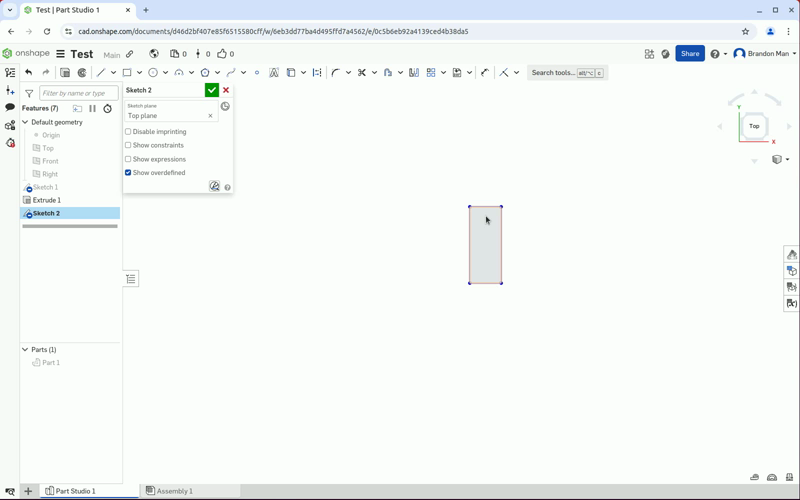
scroll(6)
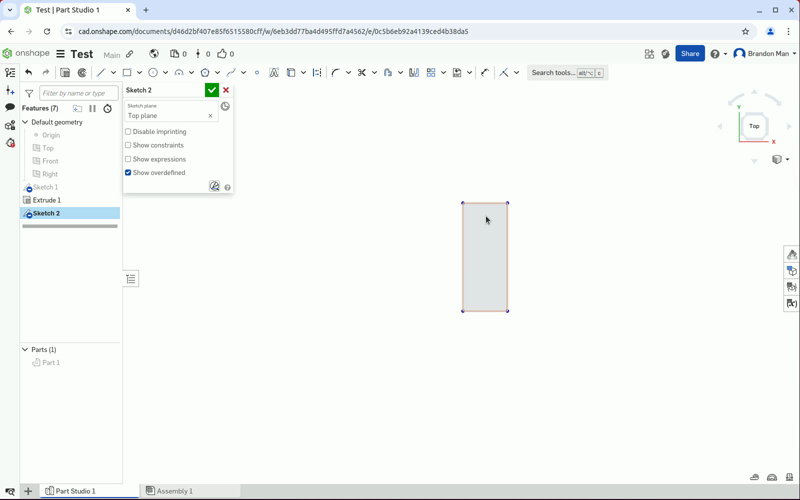
scroll(6)
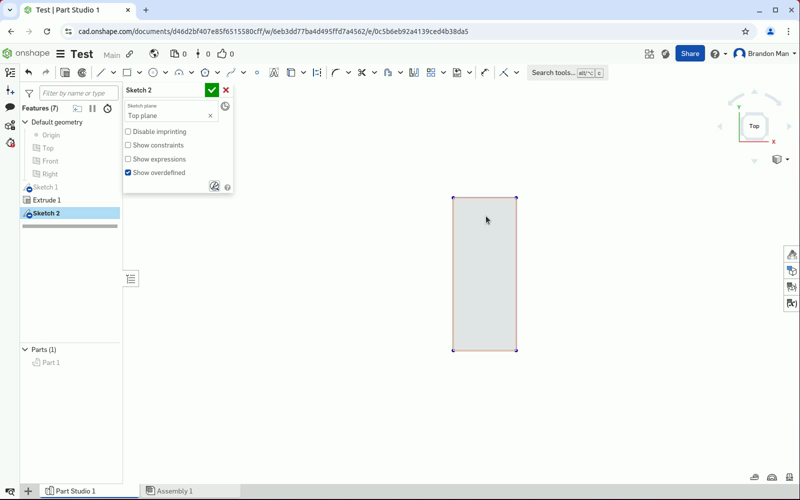
scroll(6)
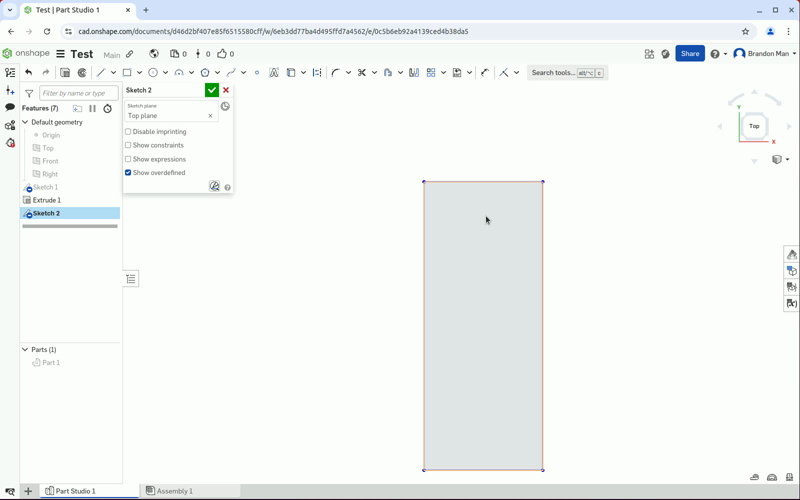
click(486, 215)
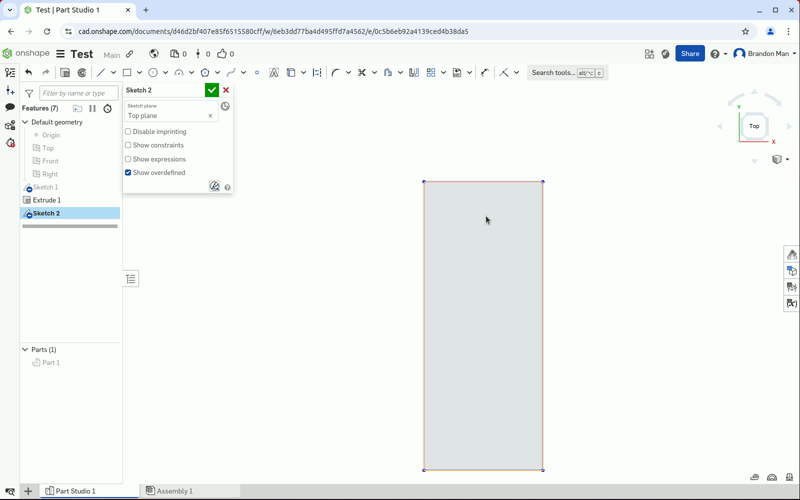
scroll(-6)
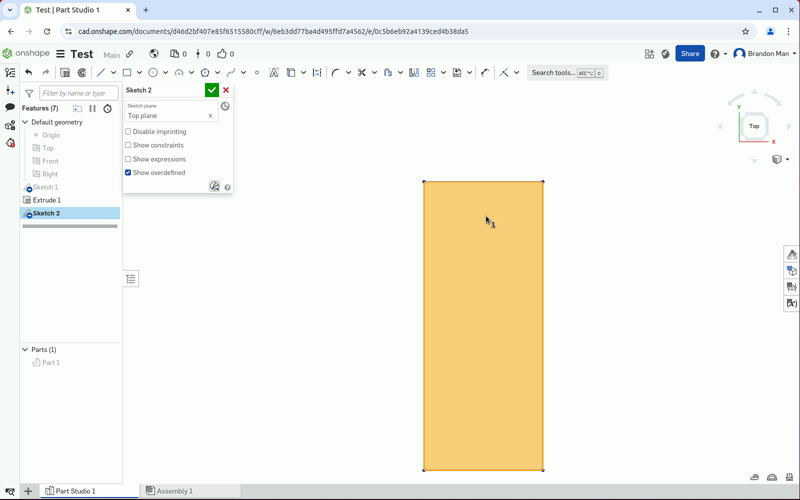
scroll(-6)
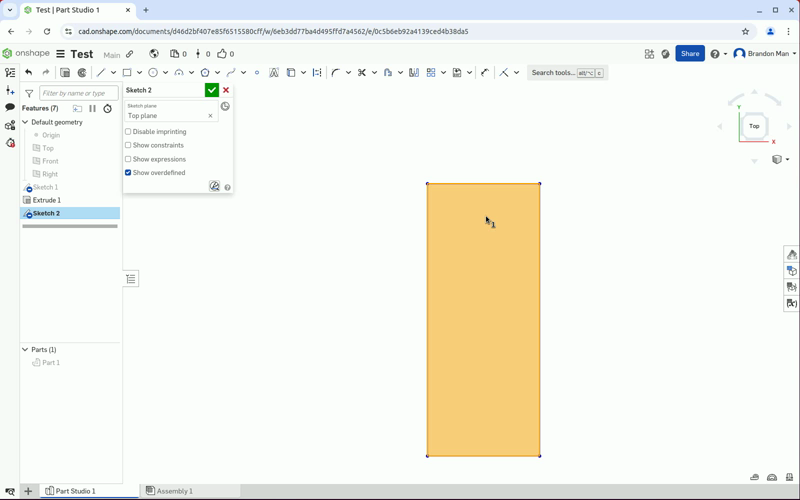
scroll(-6)
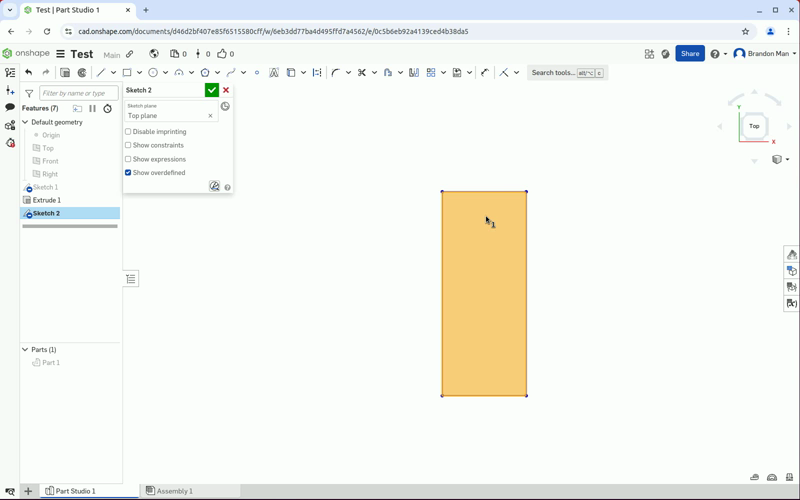
scroll(-6)
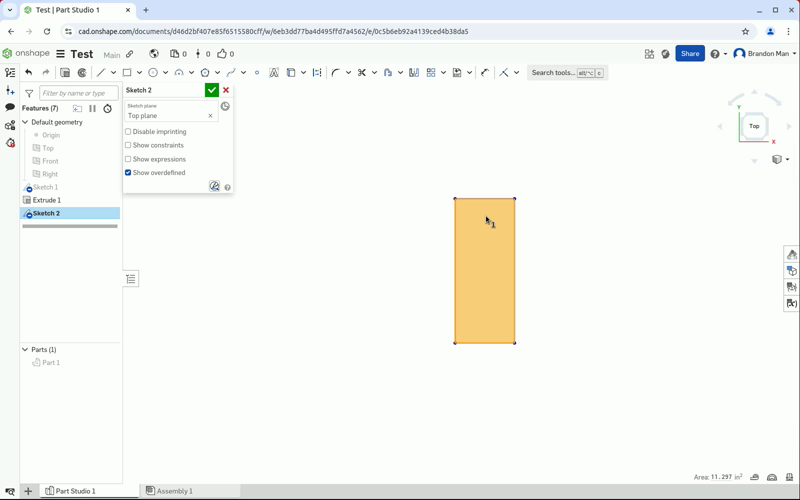
scroll(-6)
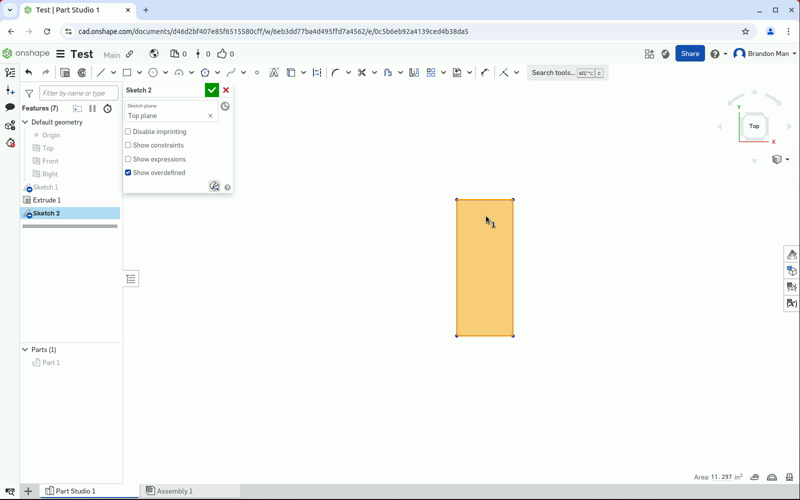
scroll(-6)
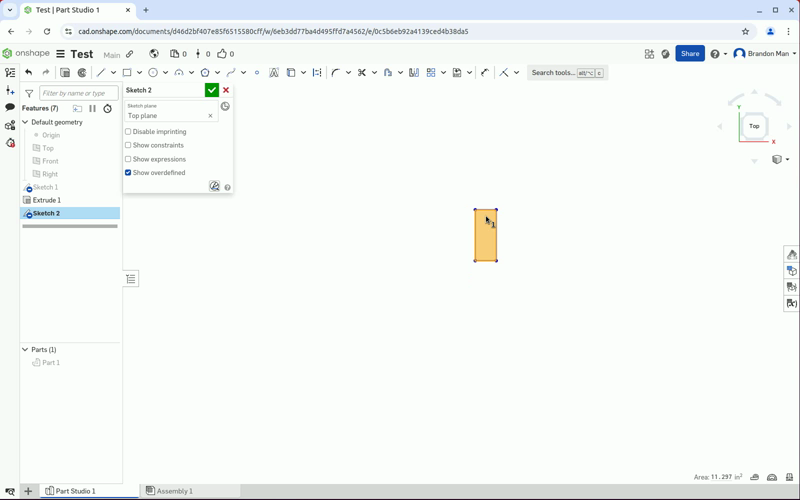
scroll(-6)
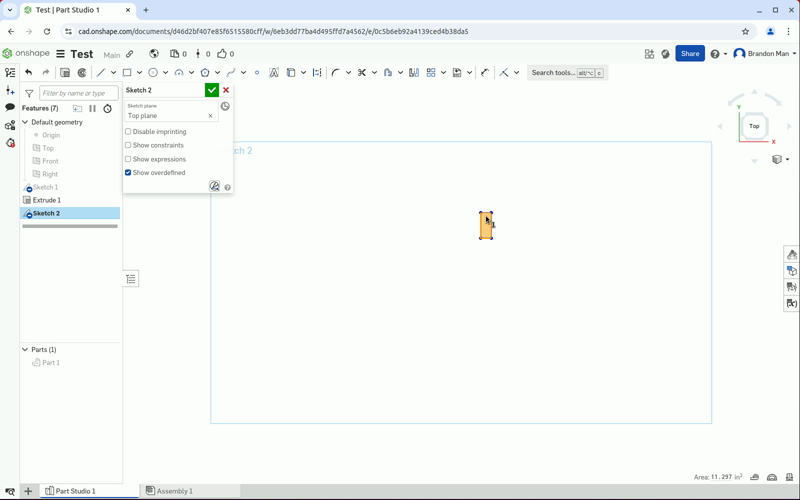
mouse_move(73, 352)
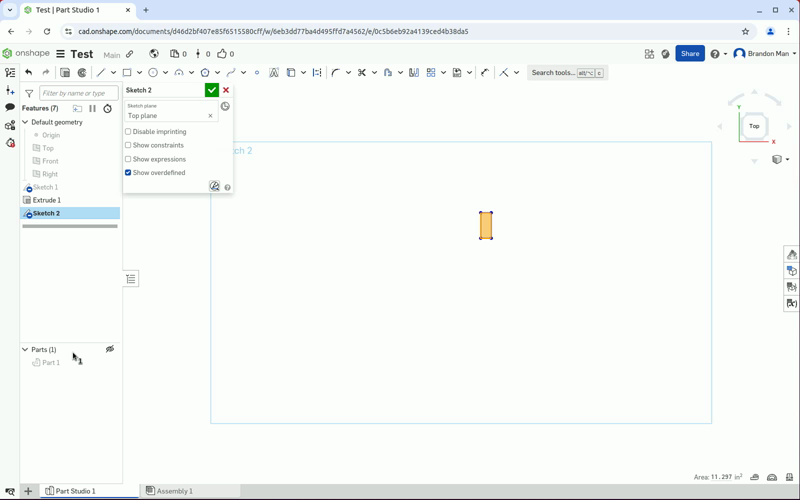
key(shift+y)
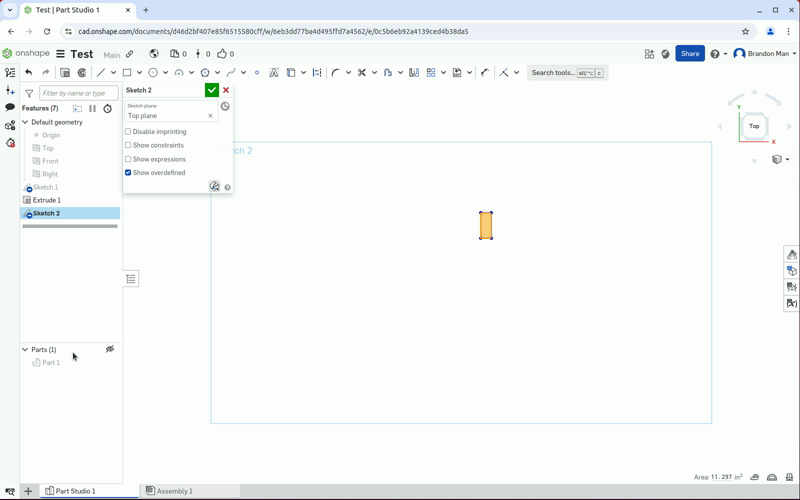
key(shift+e)
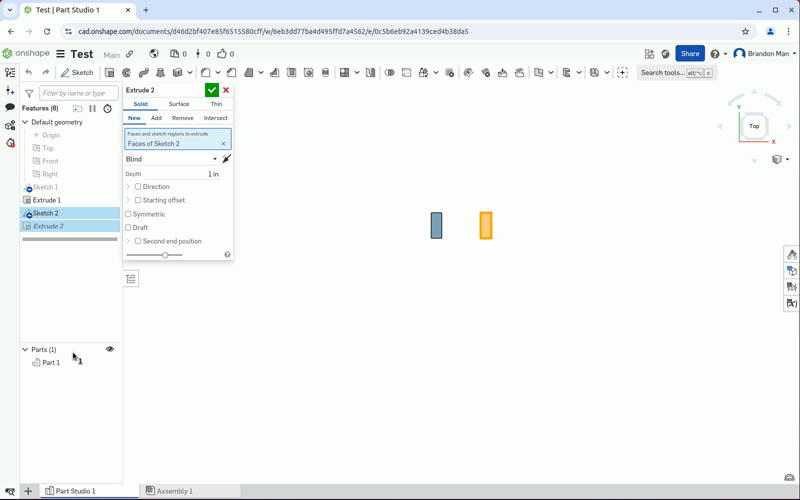
mouse_move(143, 106)
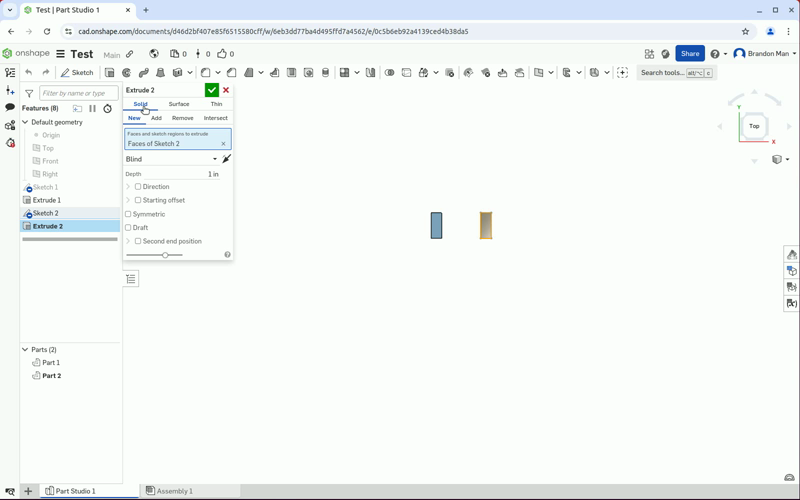
click(143, 106)
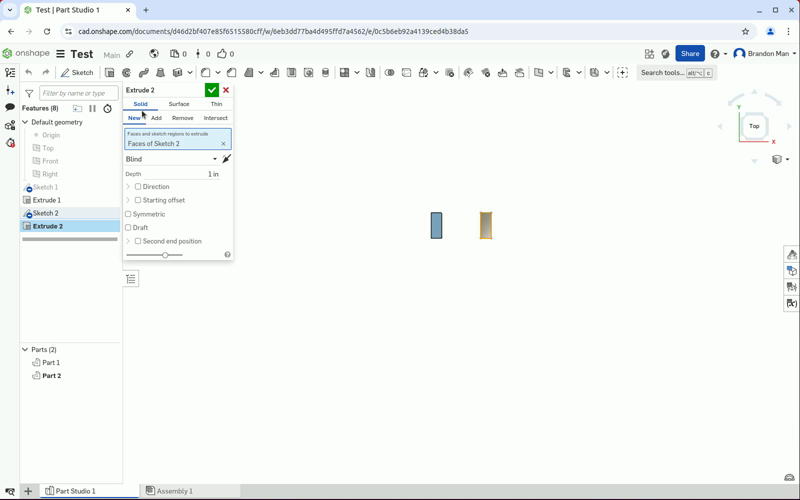
mouse_move(137, 120)
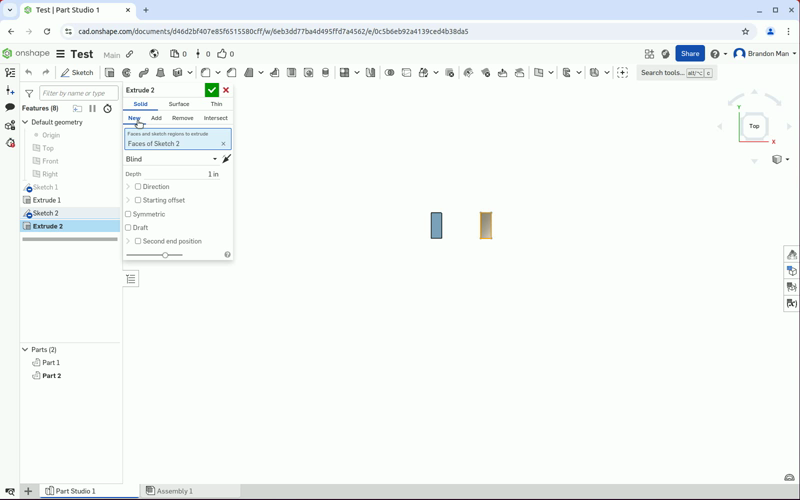
click(137, 120)
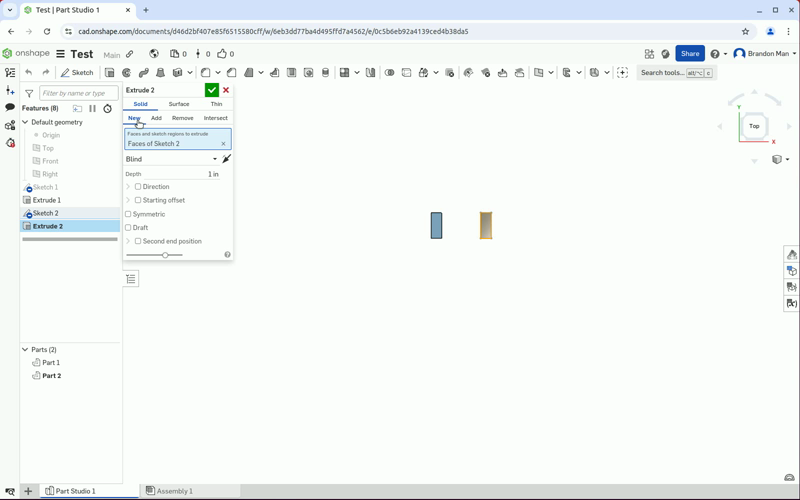
key(tab, 4)
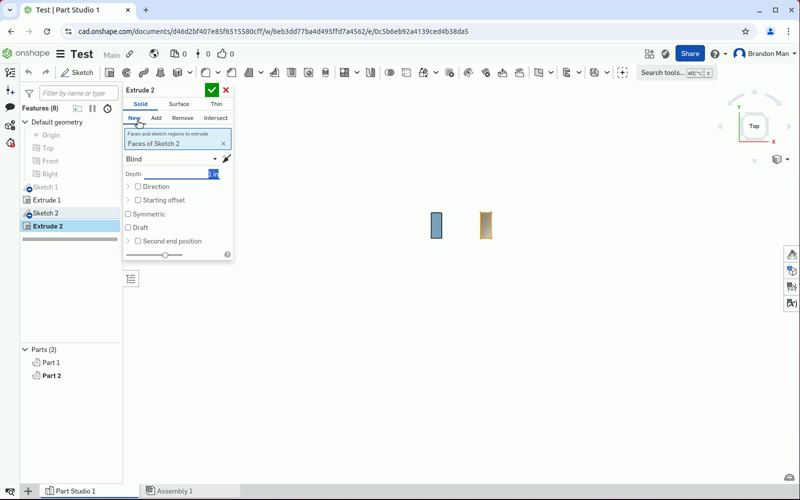
text(4.814)
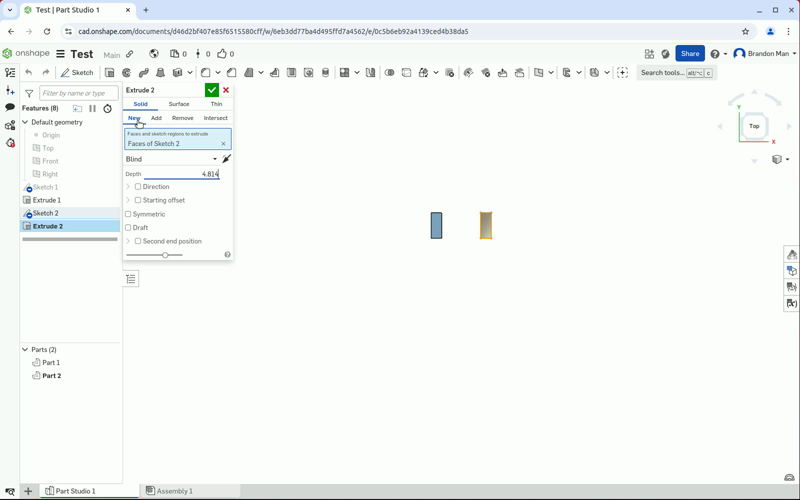
key(tab, 3)
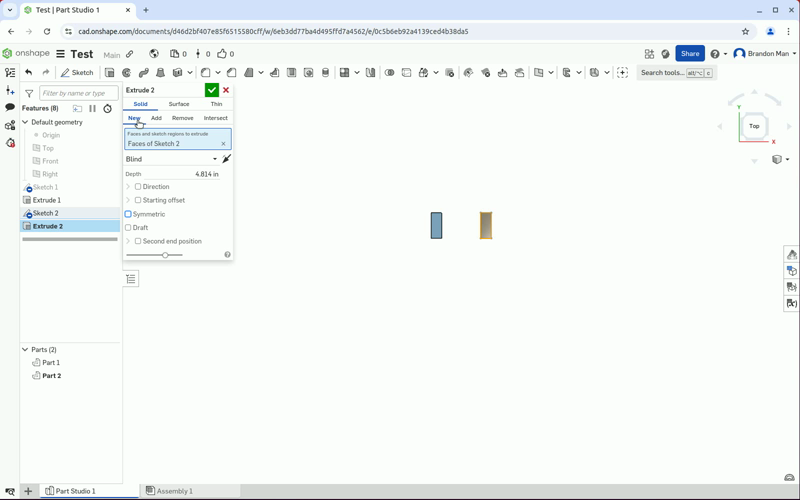
key(space)
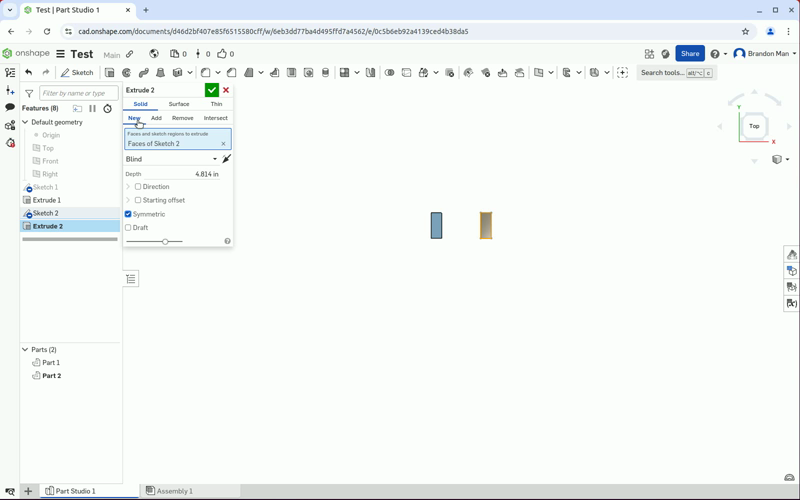
key(enter)
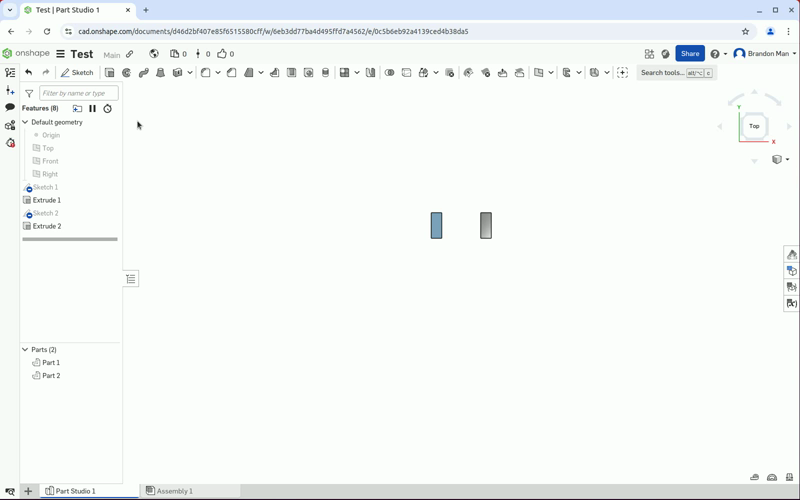
key(shift+h)
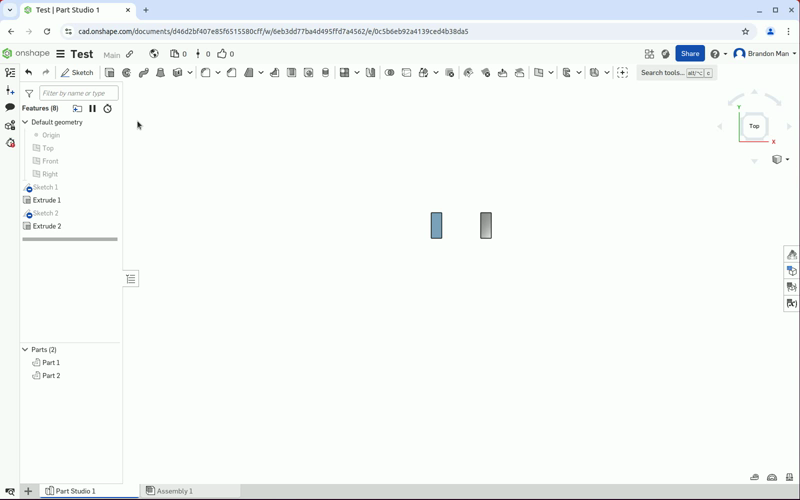
key(shift+h)
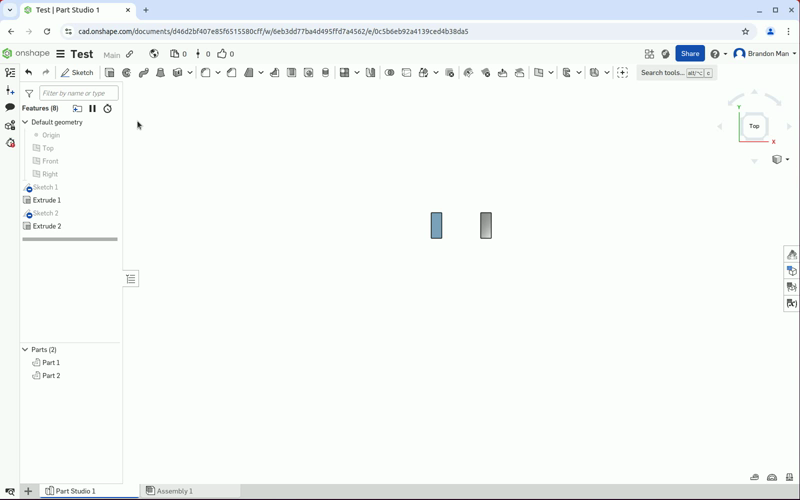
mouse_move(73, 189)
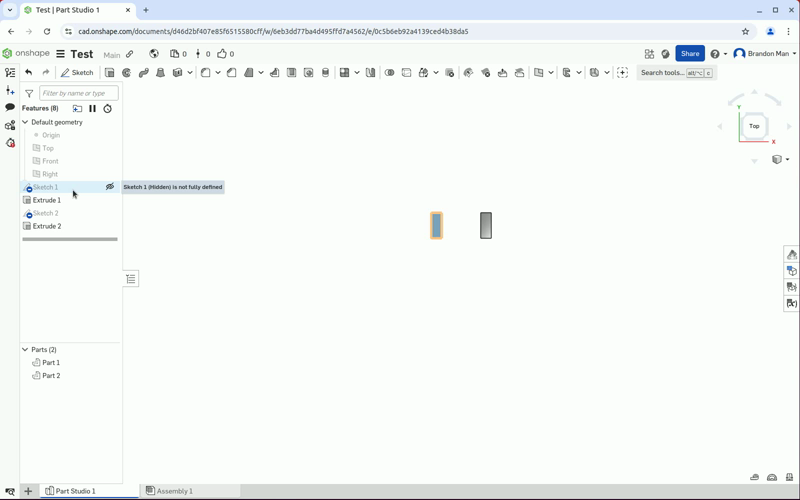
click(73, 189)
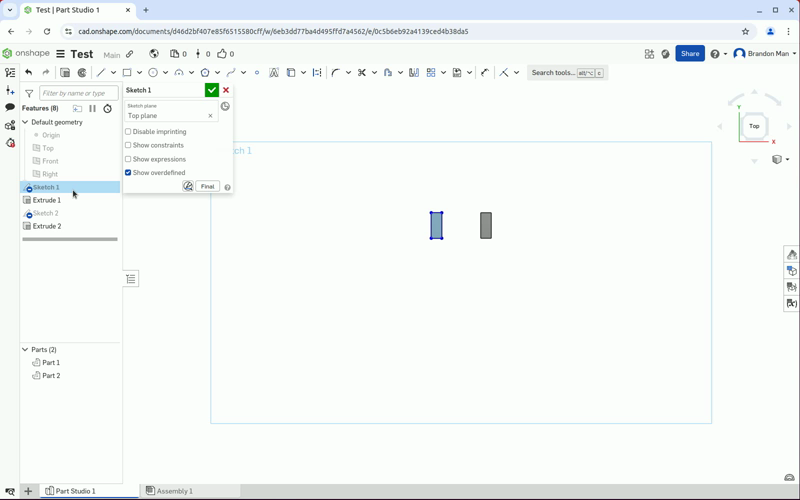
mouse_move(229, 92)
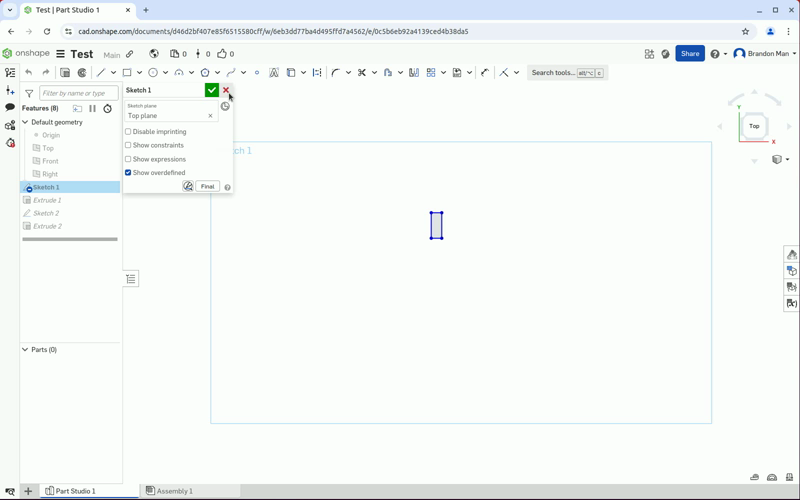
click(229, 92)
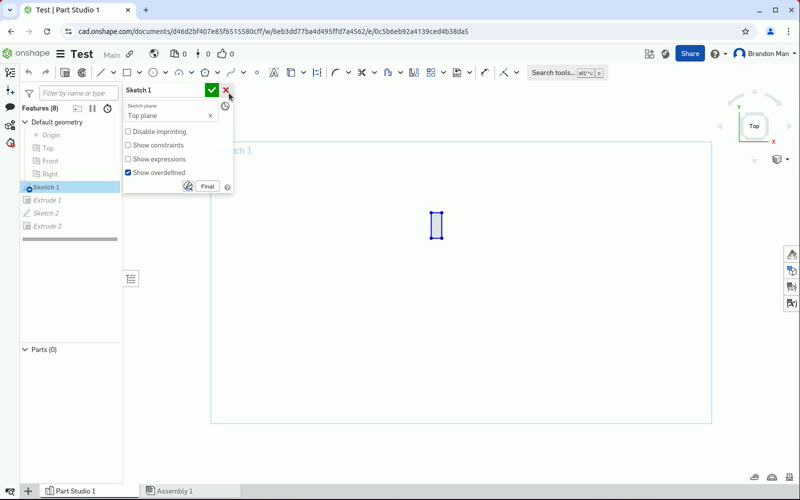
key(shift+s)
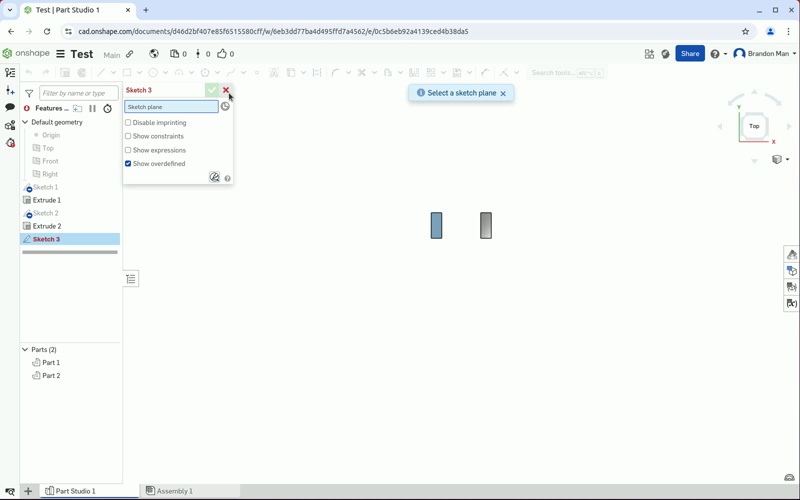
mouse_move(73, 150)
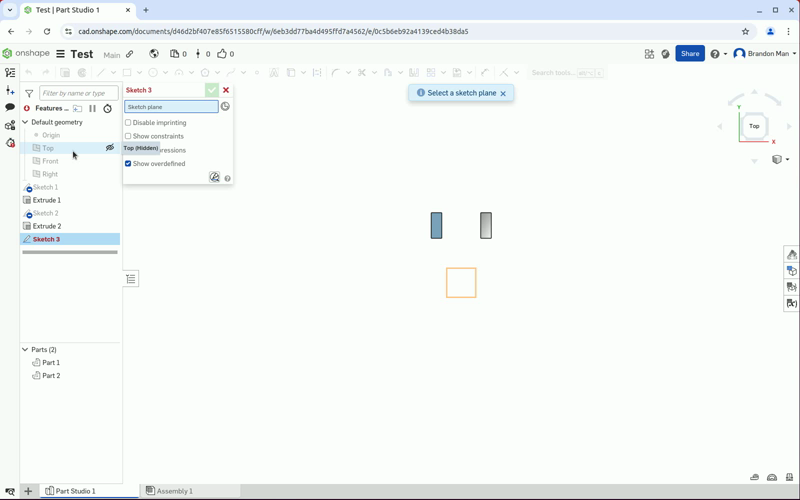
click(73, 150)
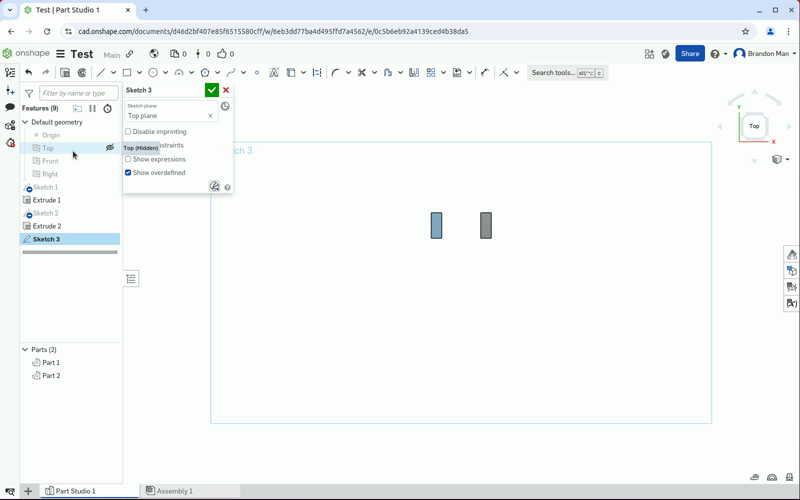
mouse_move(73, 352)
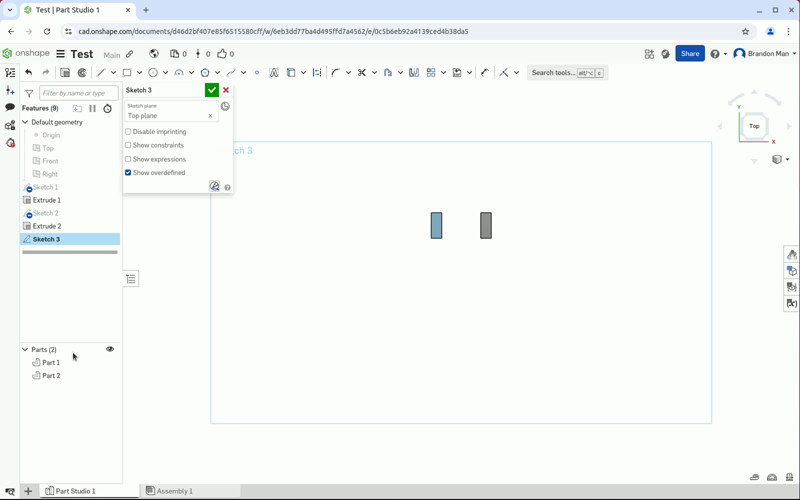
key(y)
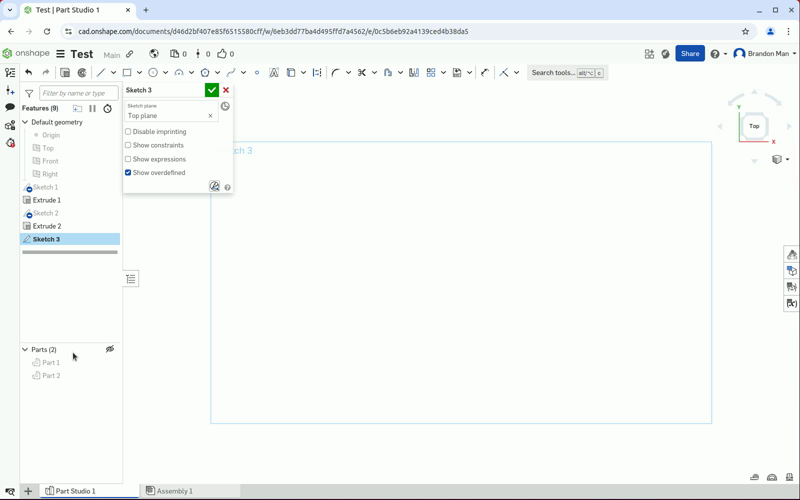
key(l)
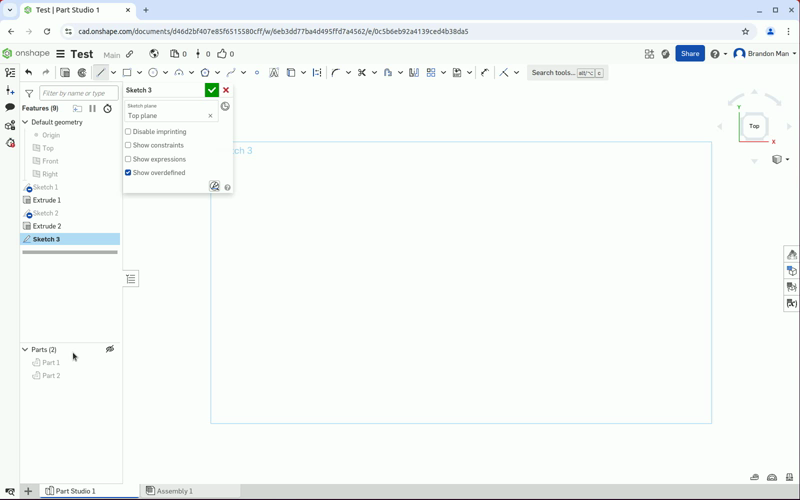
key_down(shift)
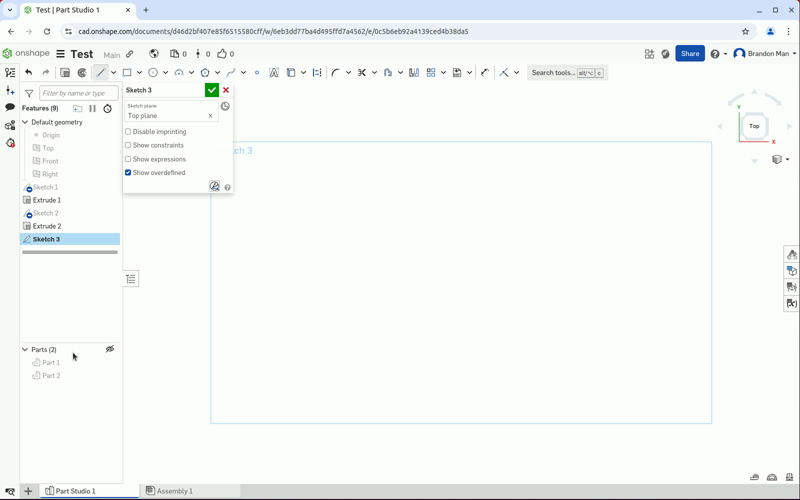
mouse_move(401, 258)
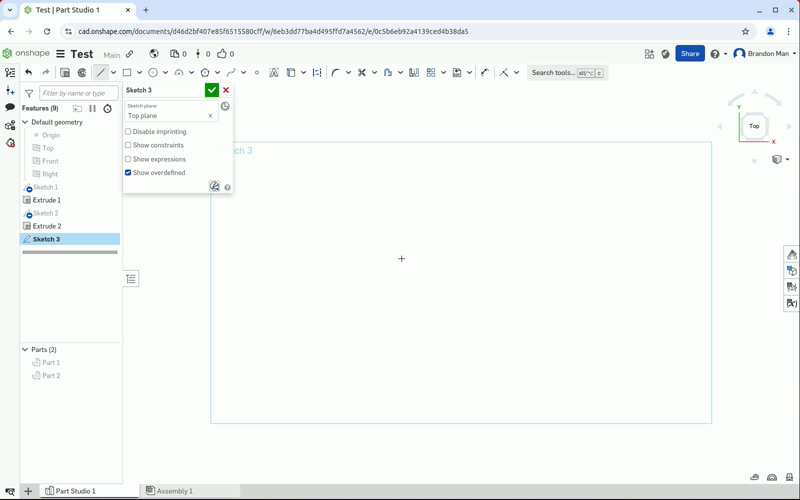
click(401, 258)
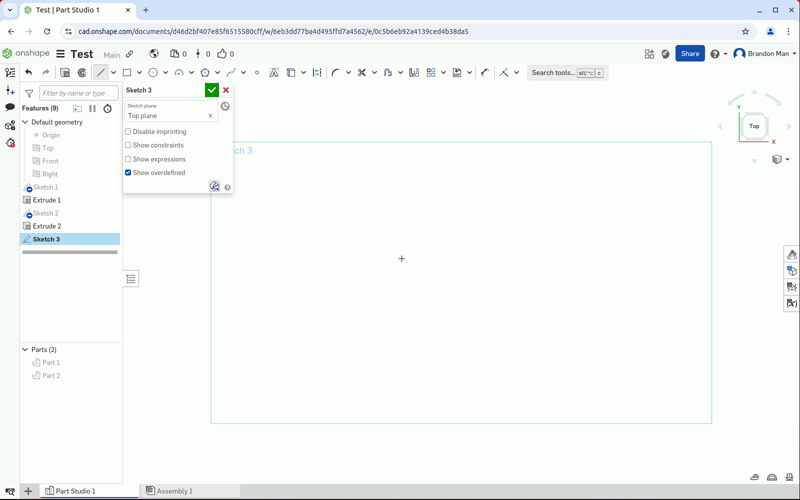
key_up(shift)
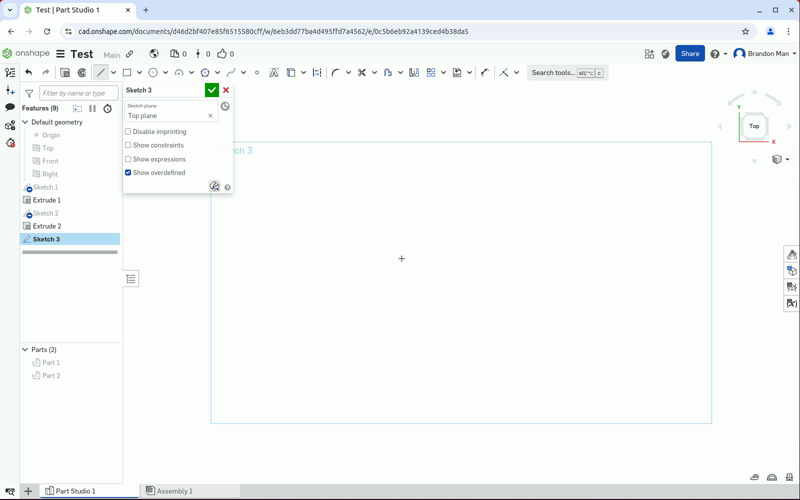
key_down(shift)
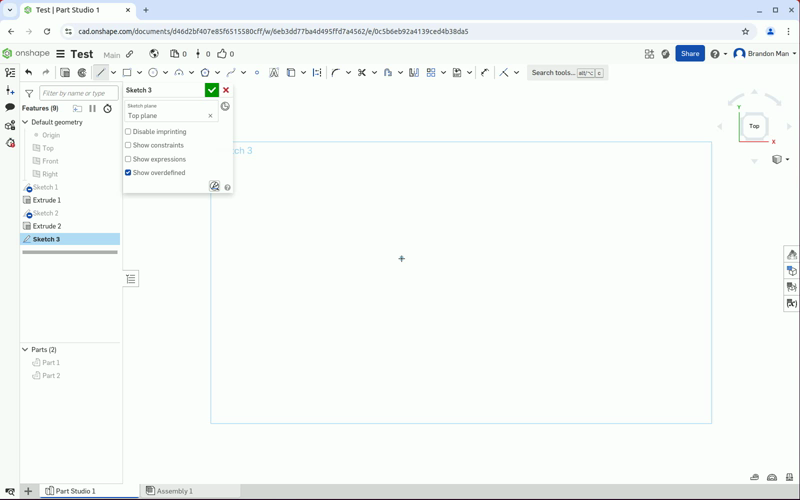
mouse_move(497, 258)
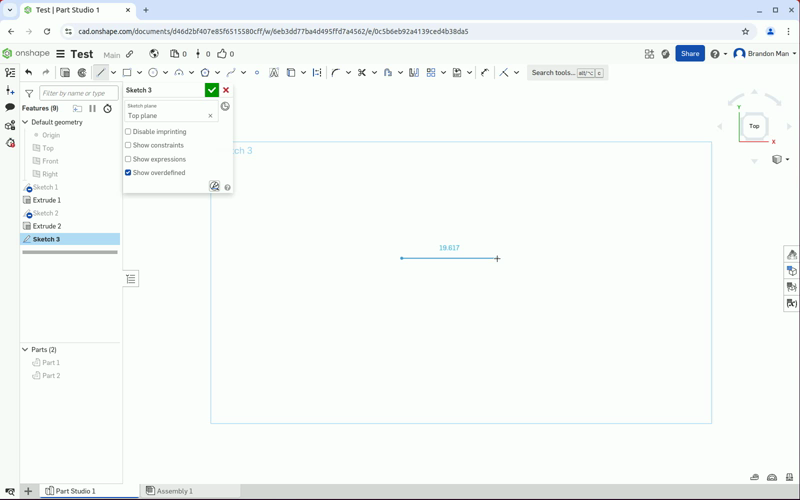
click(497, 258)
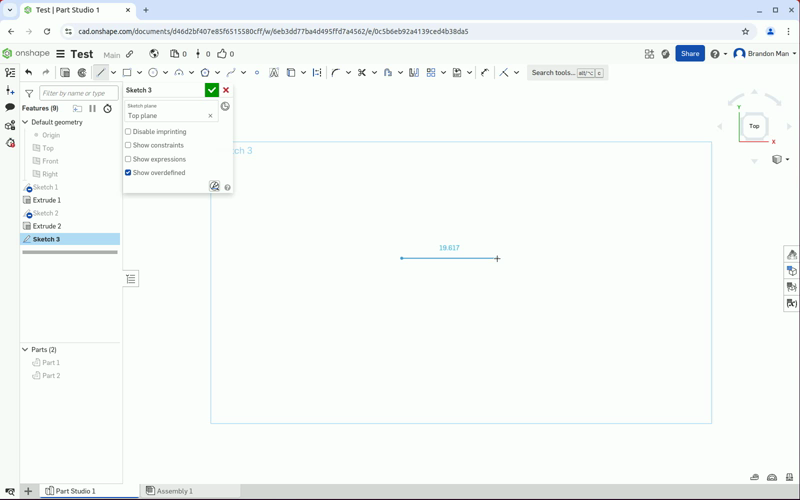
key_up(shift)
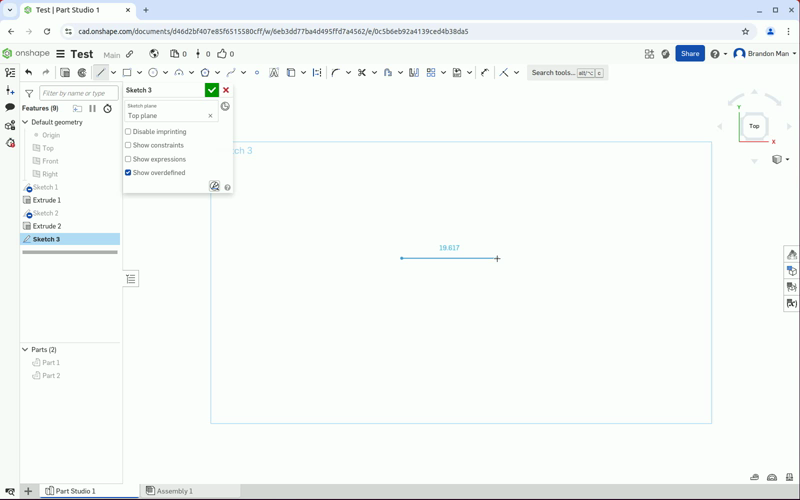
key_down(shift)
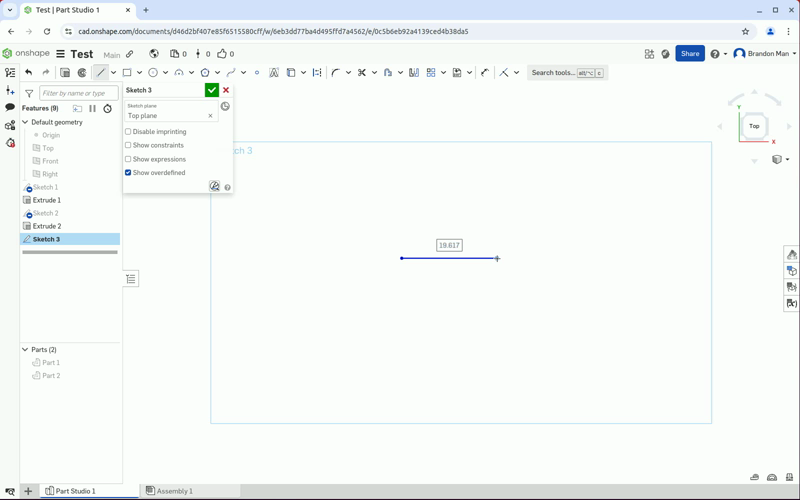
mouse_move(527, 258)
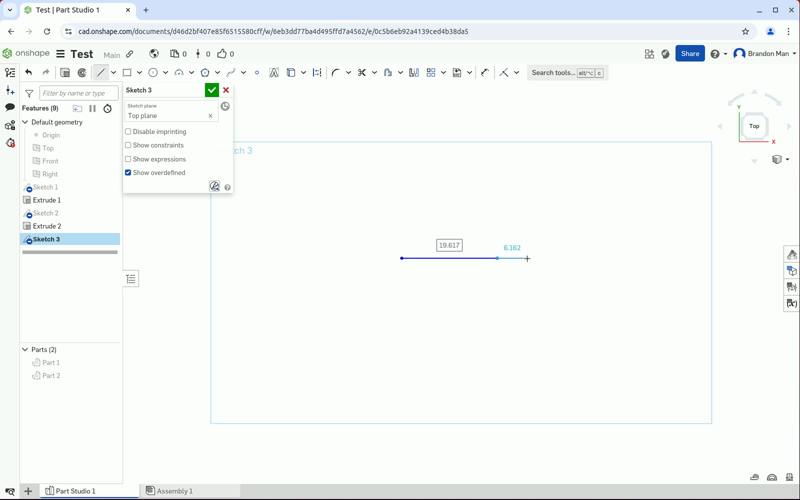
mouse_move(497, 306)
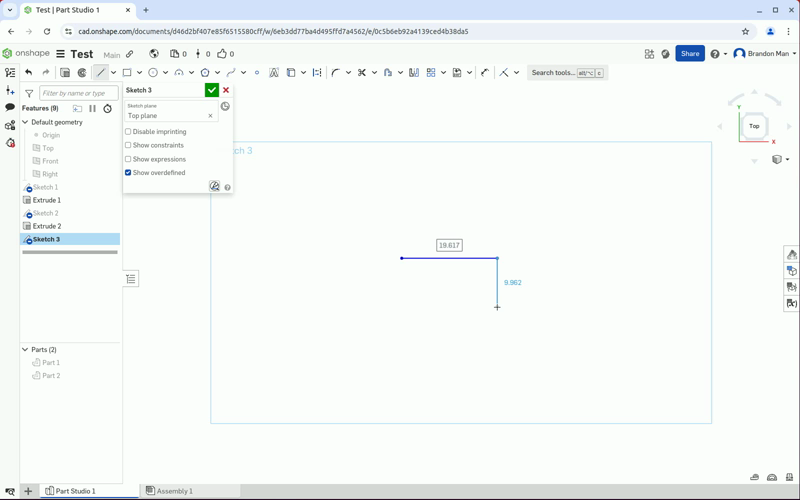
click(497, 306)
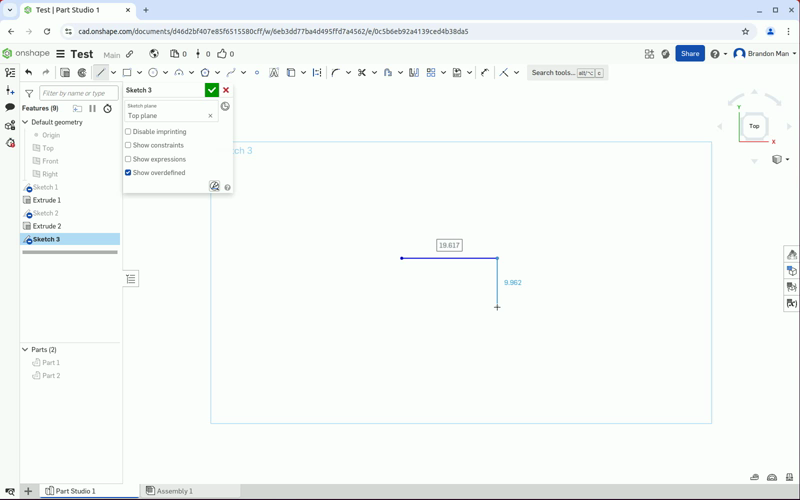
key_up(shift)
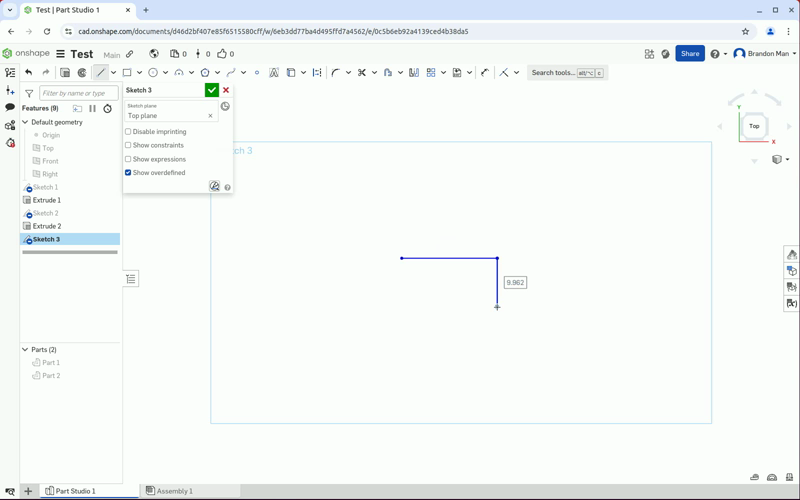
key_down(shift)
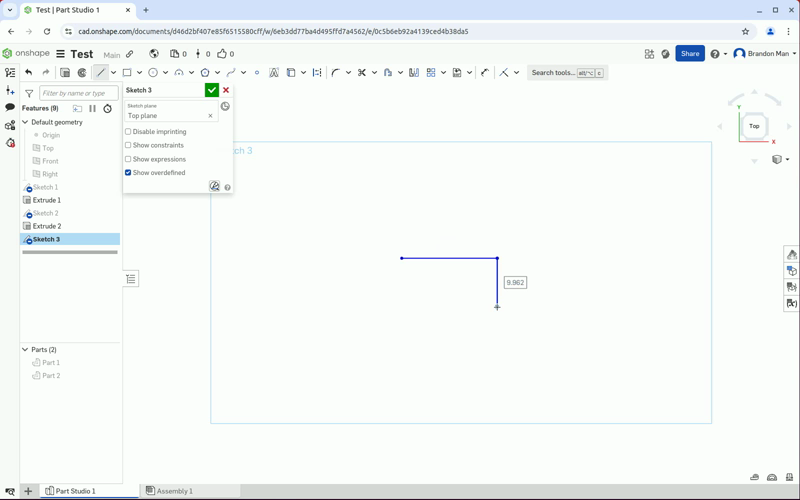
mouse_move(572, 306)
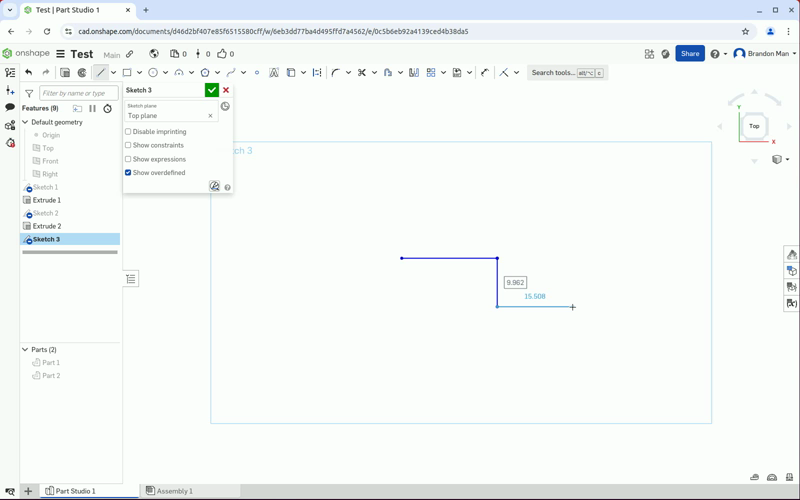
click(572, 306)
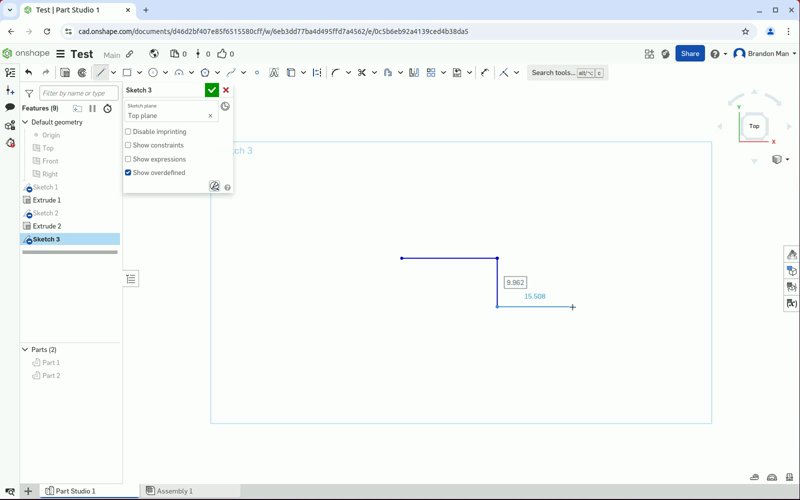
key_up(shift)
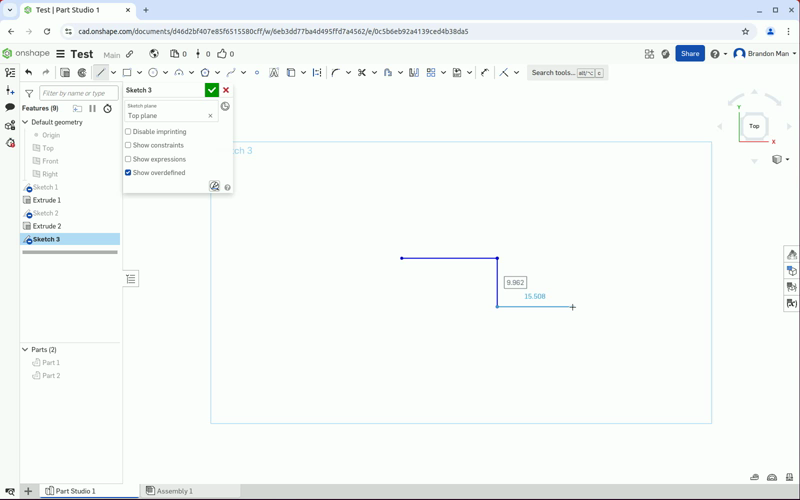
key_down(shift)
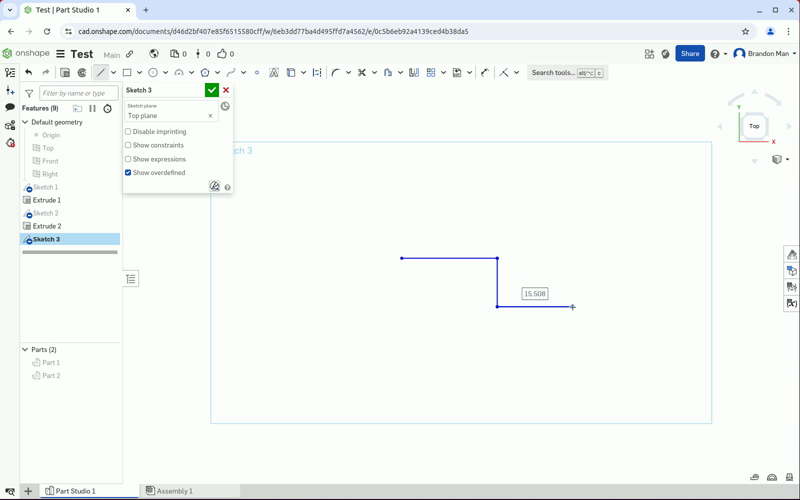
mouse_move(589, 306)
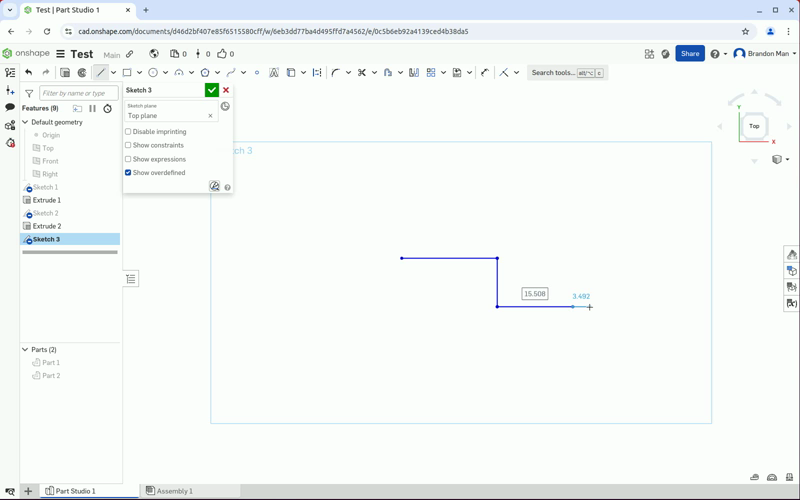
mouse_move(572, 258)
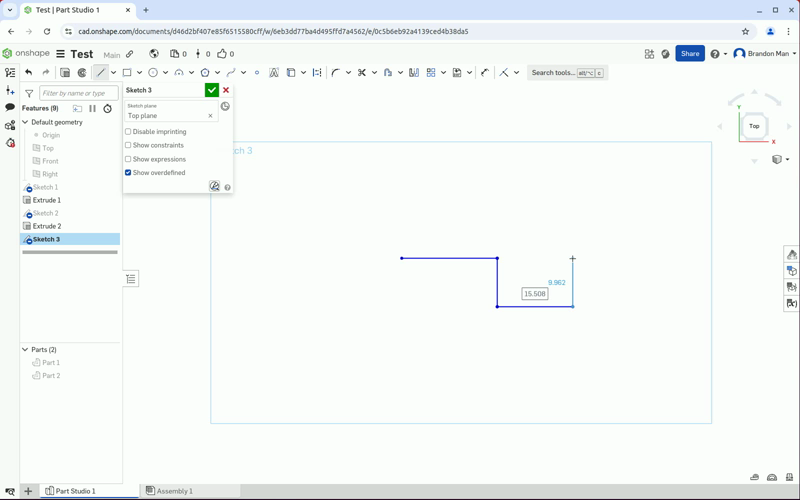
click(572, 258)
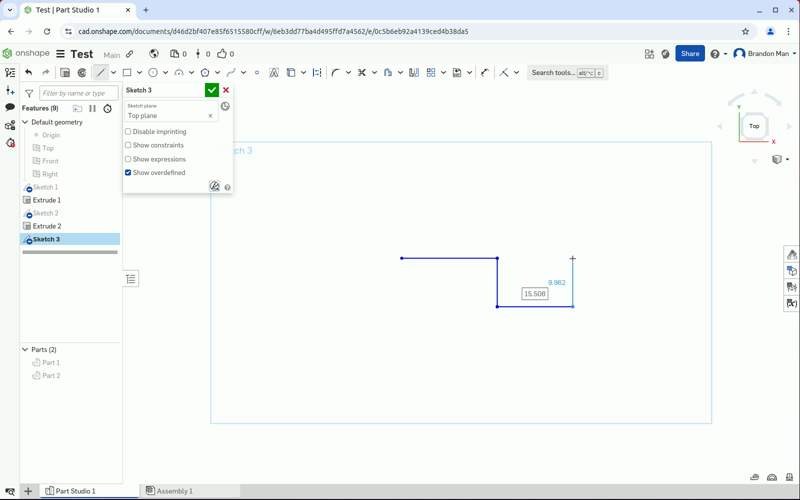
key_up(shift)
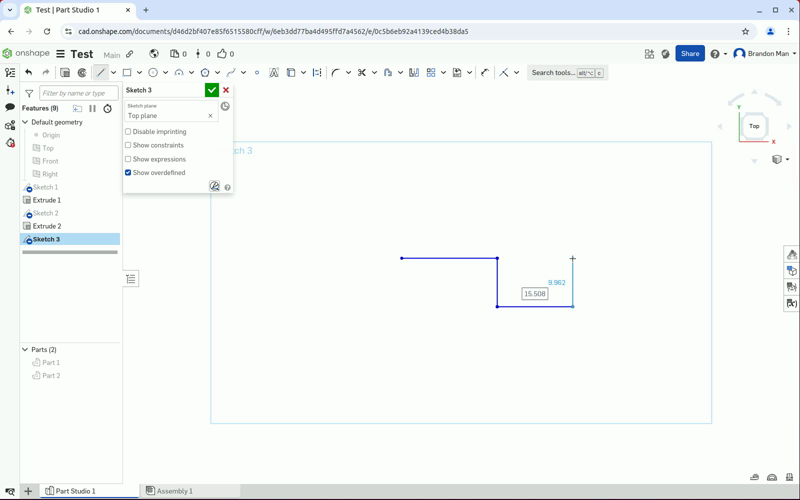
key_down(shift)
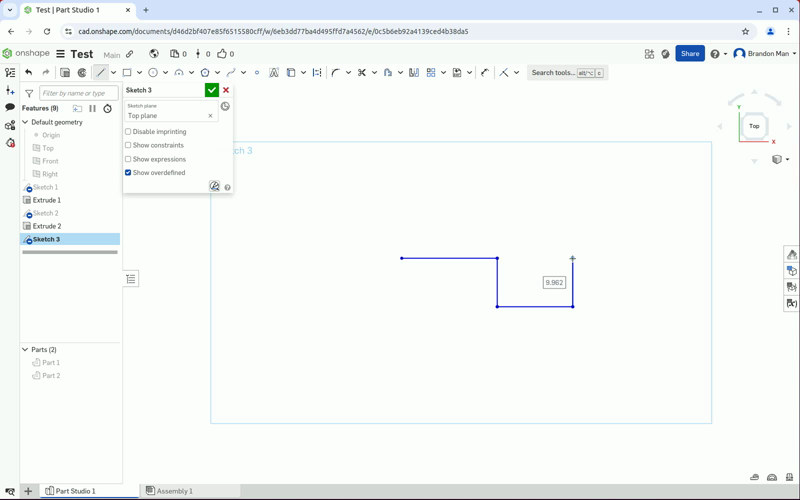
mouse_move(589, 258)
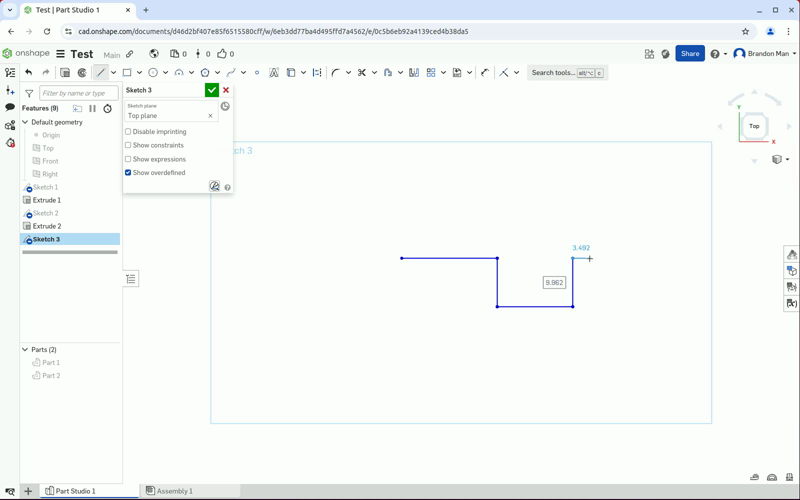
mouse_move(524, 258)
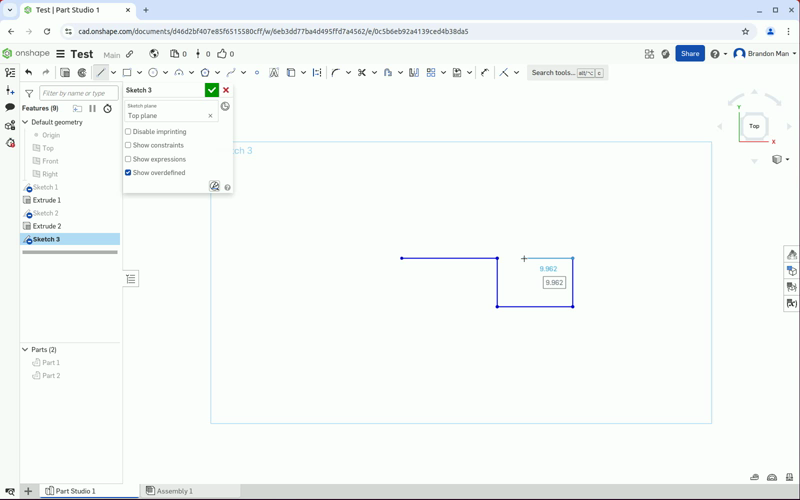
click(524, 258)
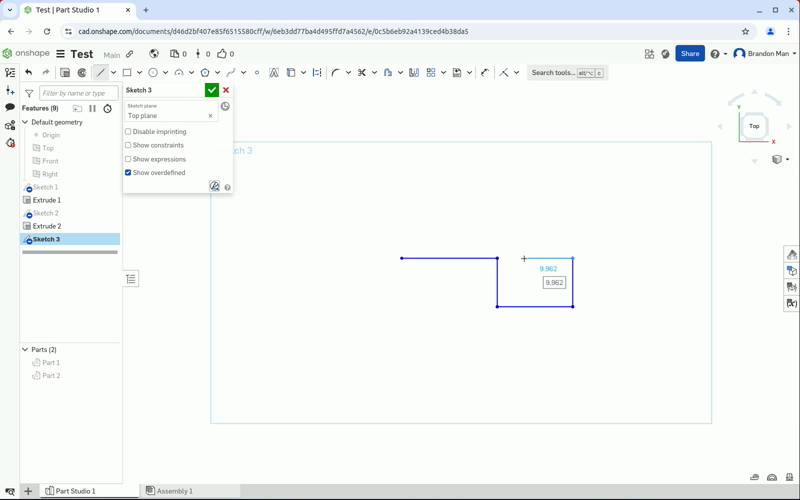
key_up(shift)
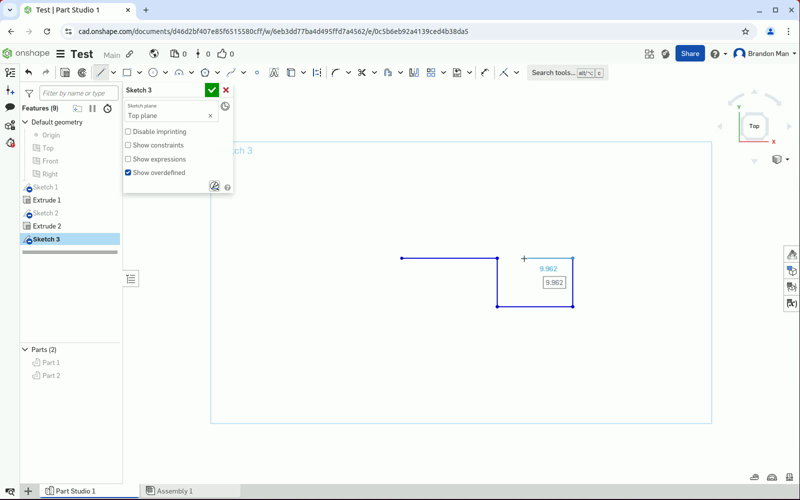
key_down(shift)
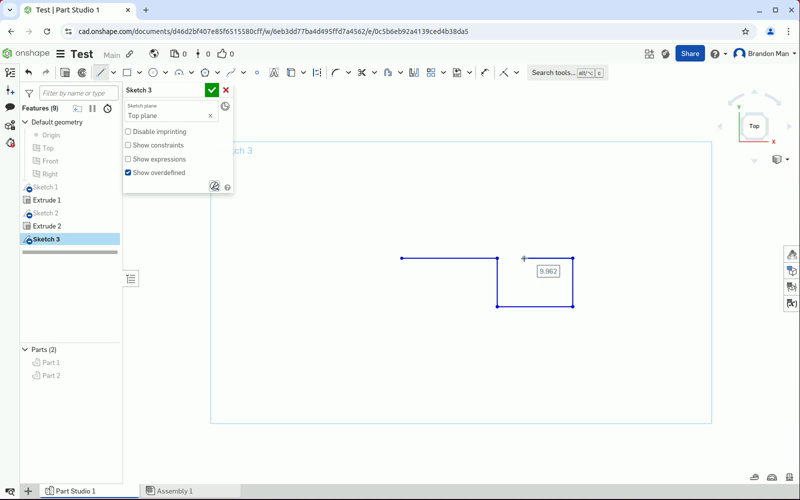
mouse_move(554, 258)
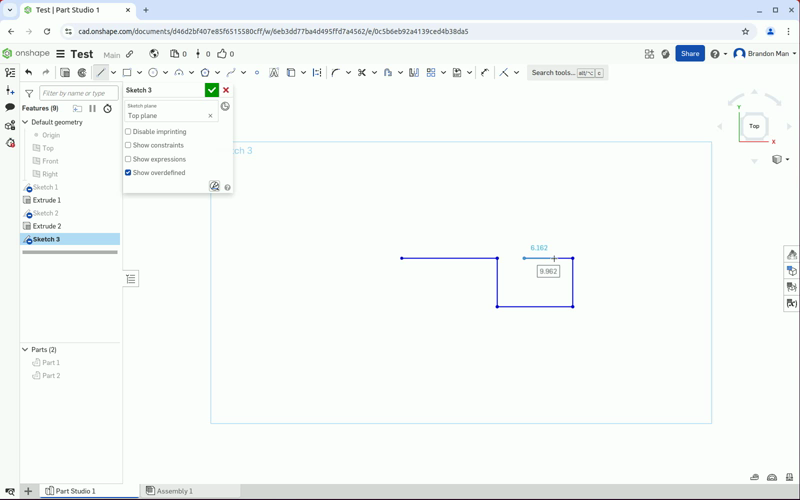
mouse_move(524, 238)
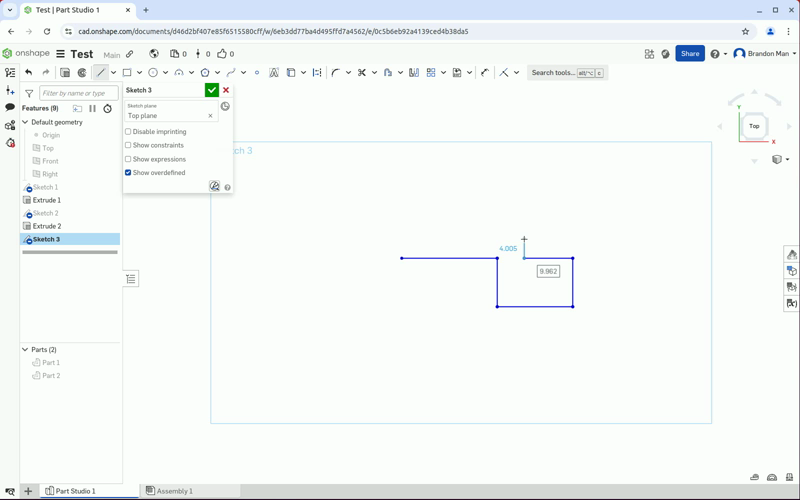
click(524, 238)
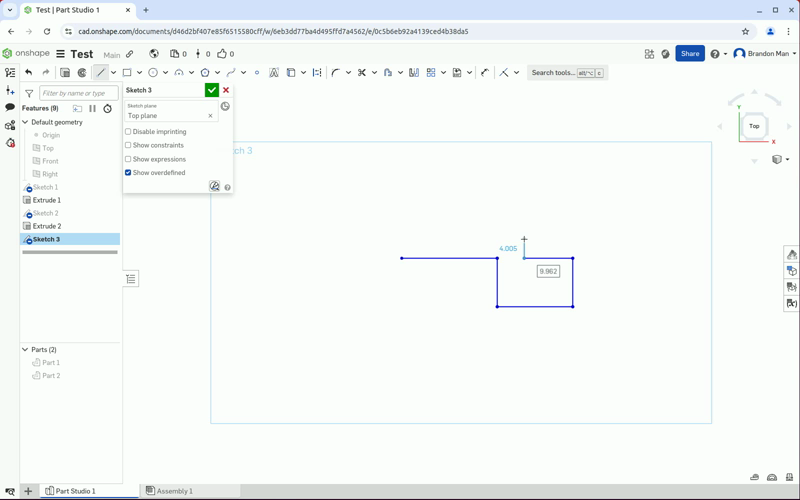
key_up(shift)
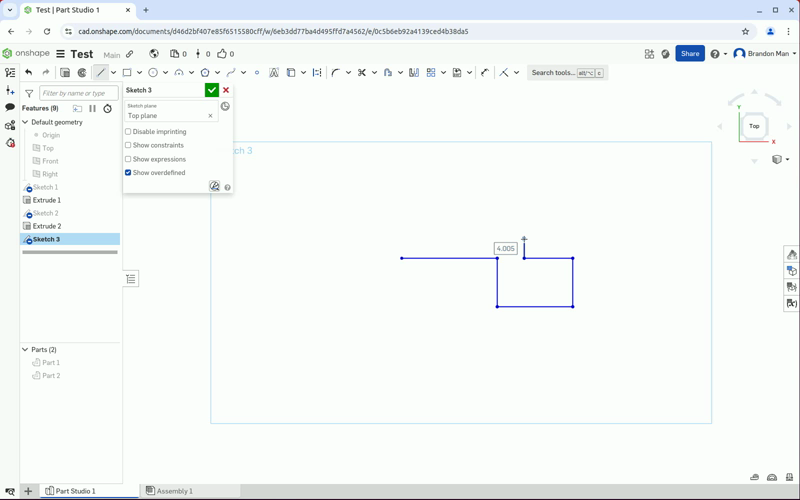
key_down(shift)
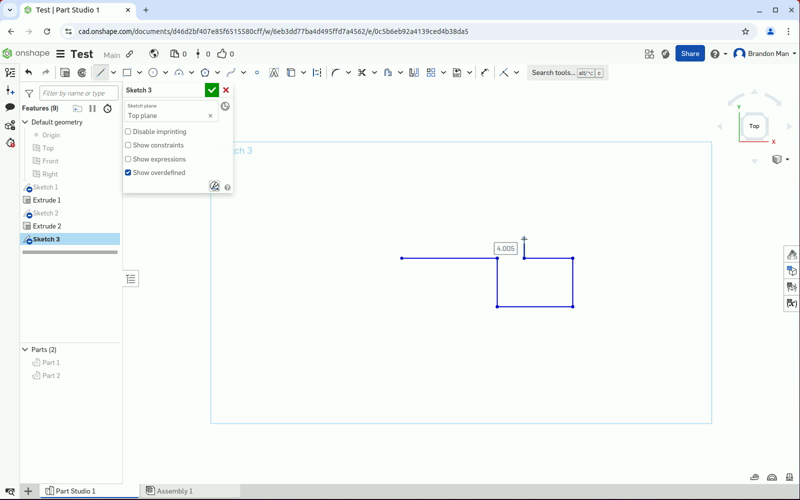
mouse_move(554, 238)
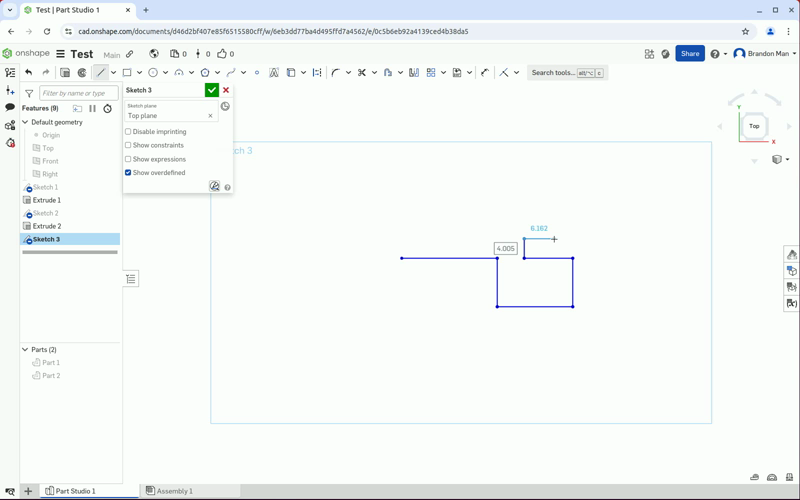
mouse_move(490, 238)
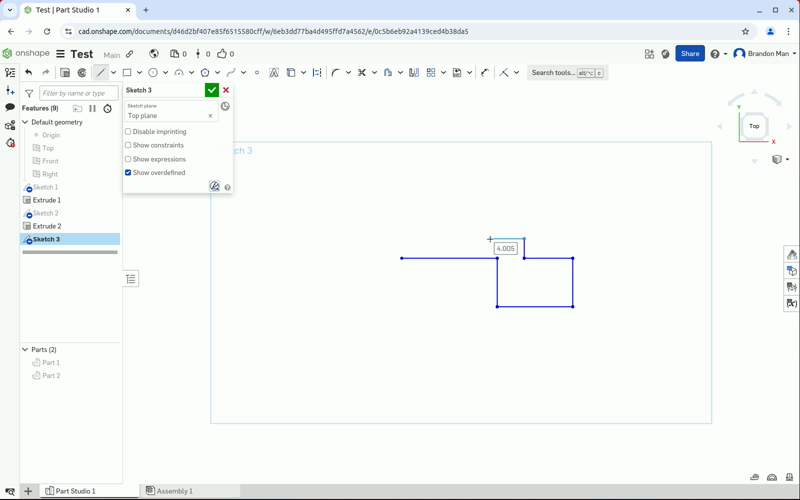
click(490, 238)
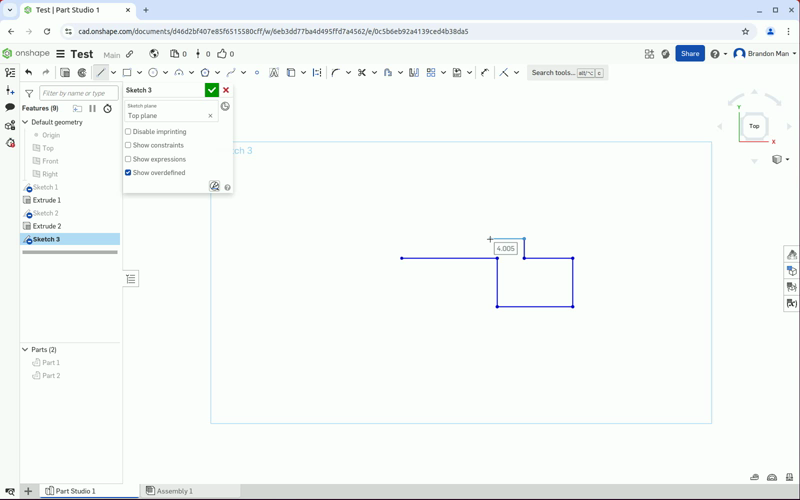
key_up(shift)
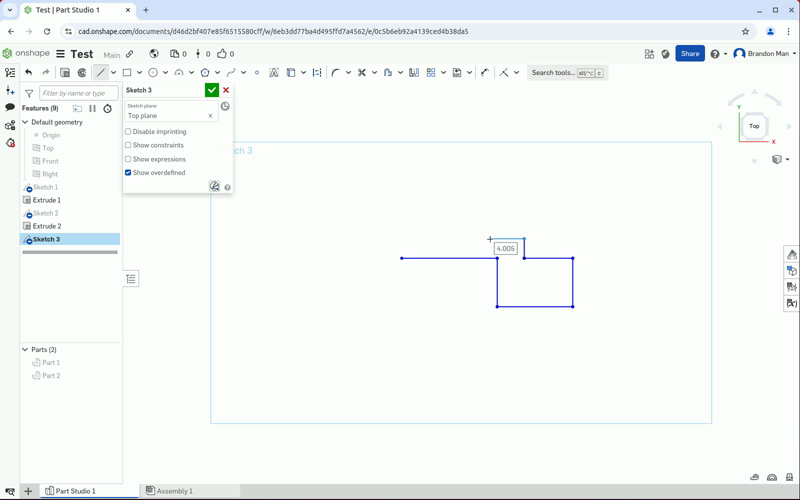
key_down(shift)
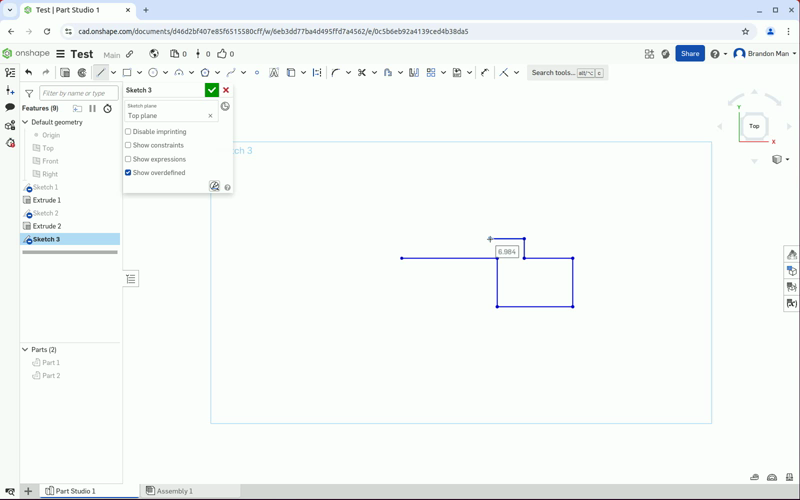
mouse_move(520, 238)
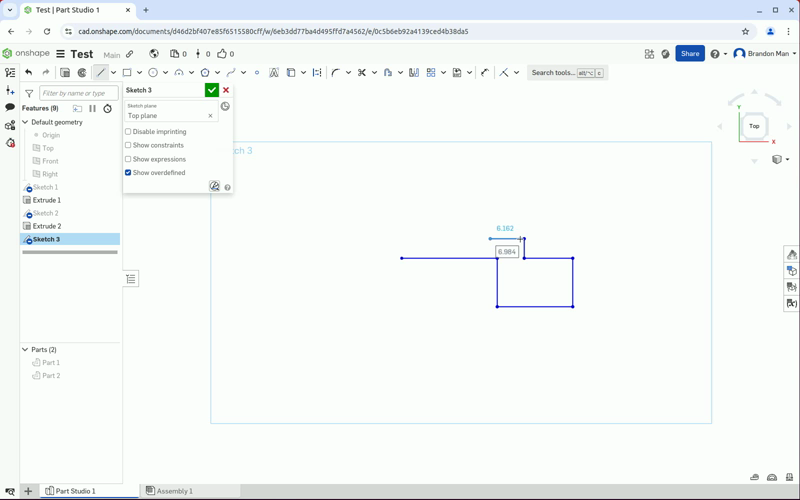
mouse_move(479, 238)
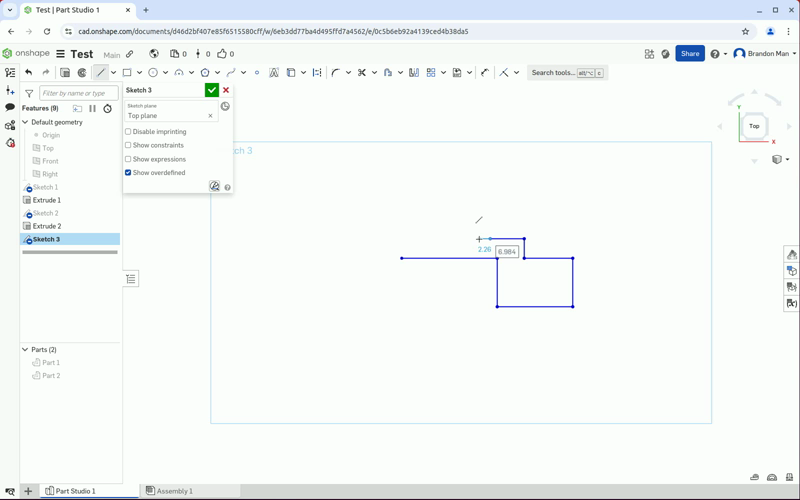
click(479, 238)
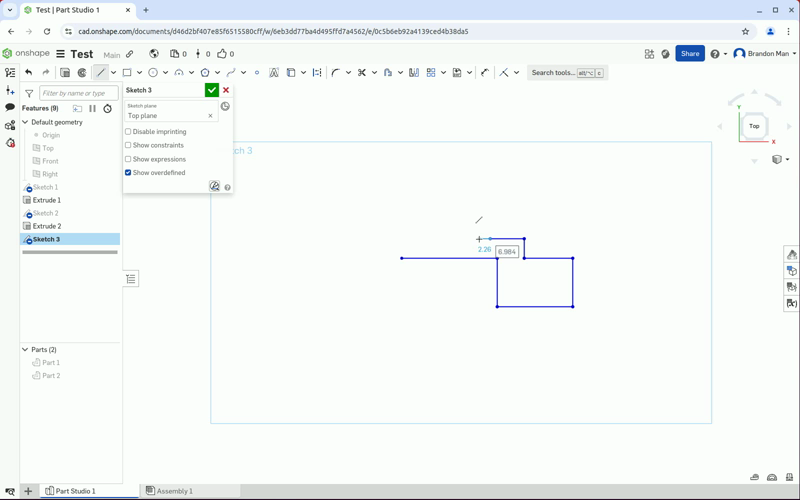
key_up(shift)
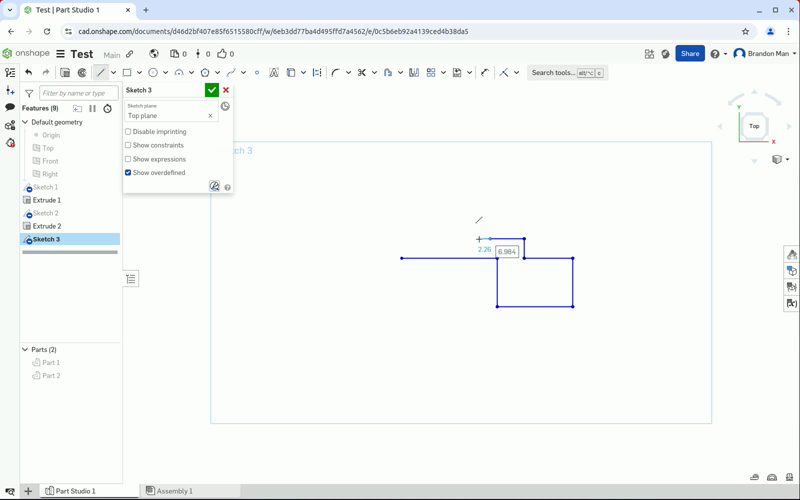
key_down(shift)
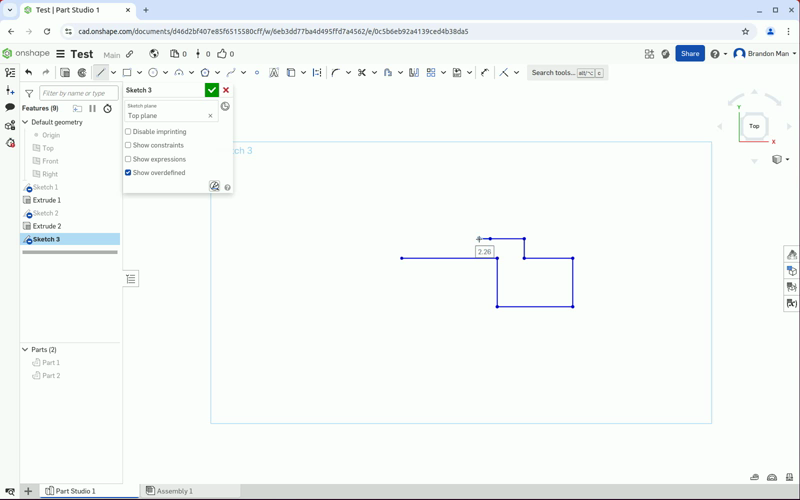
mouse_move(509, 238)
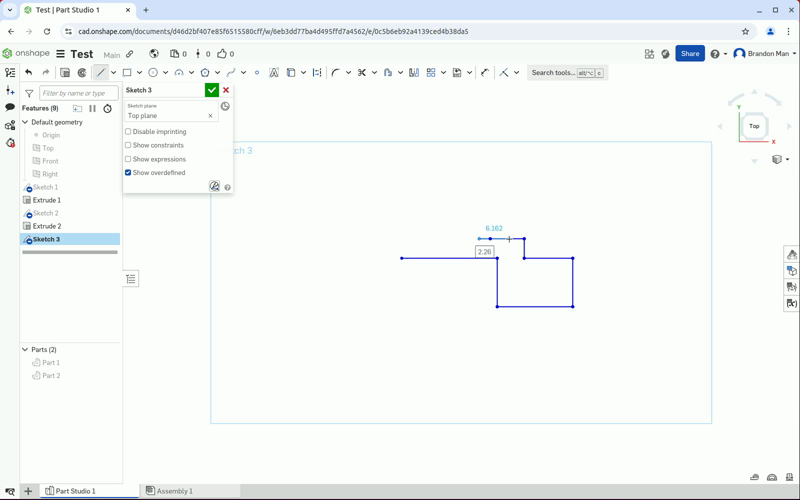
mouse_move(441, 238)
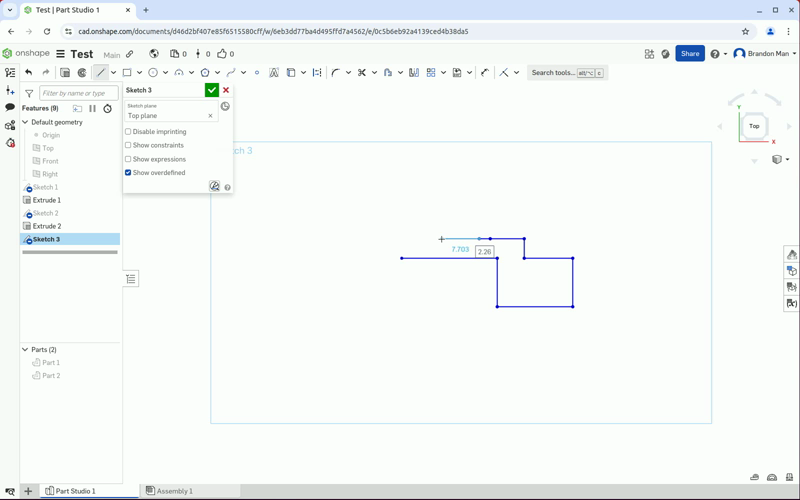
click(441, 238)
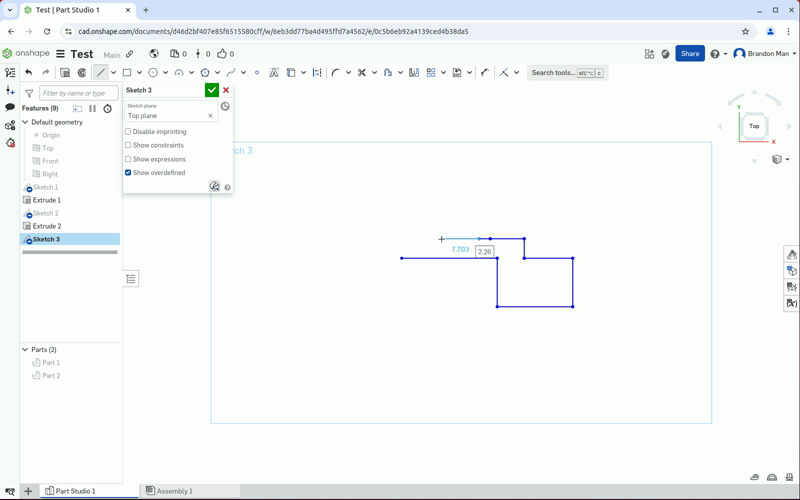
key_up(shift)
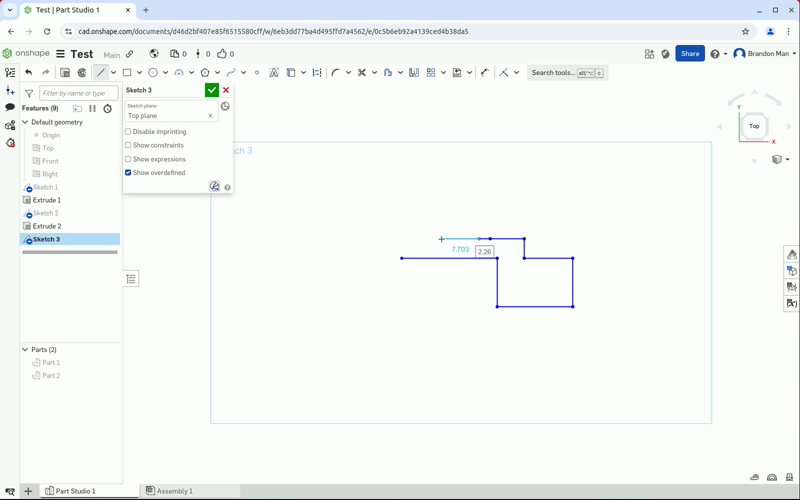
key_down(shift)
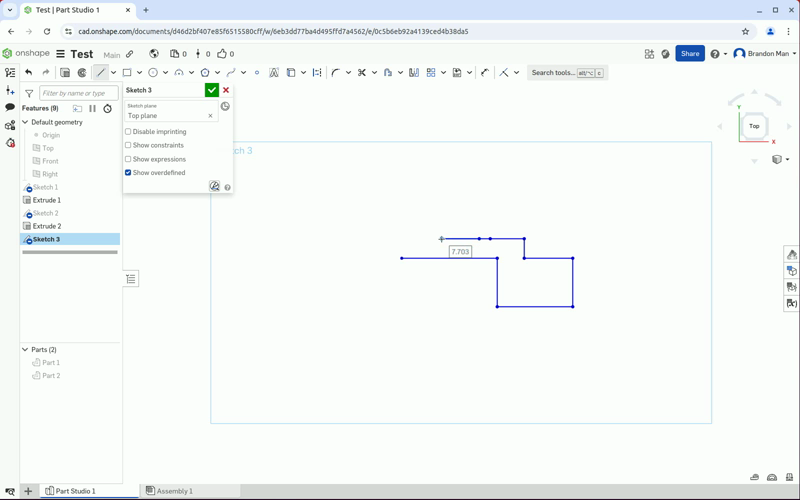
mouse_move(471, 238)
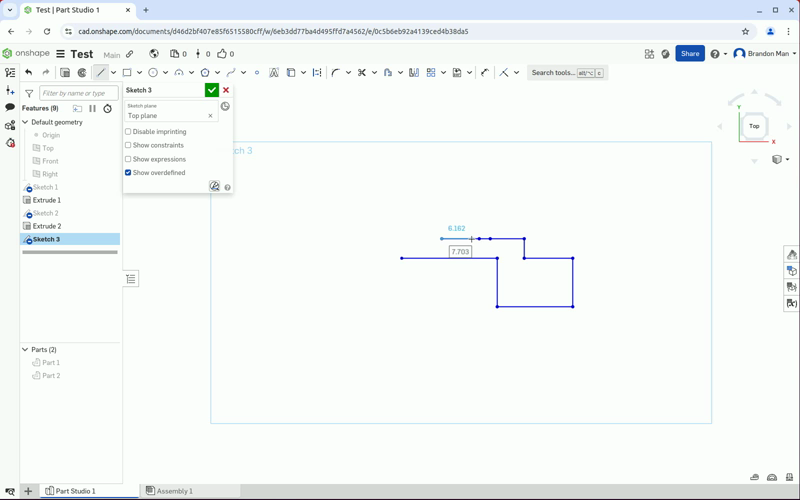
mouse_move(430, 238)
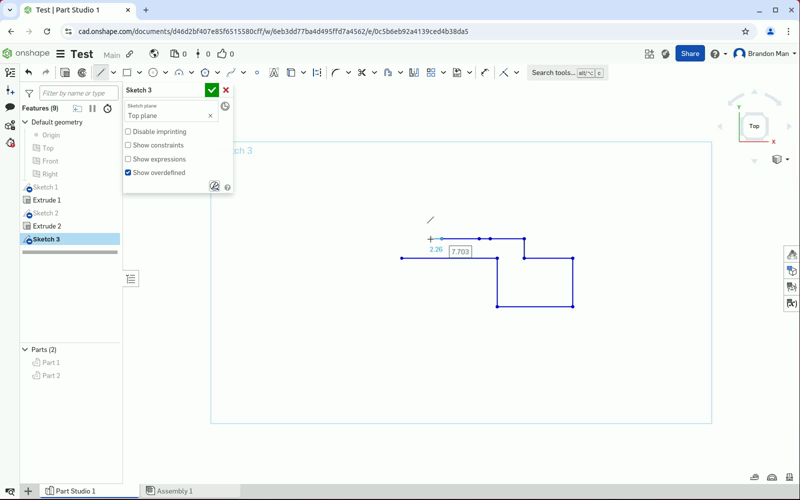
click(430, 238)
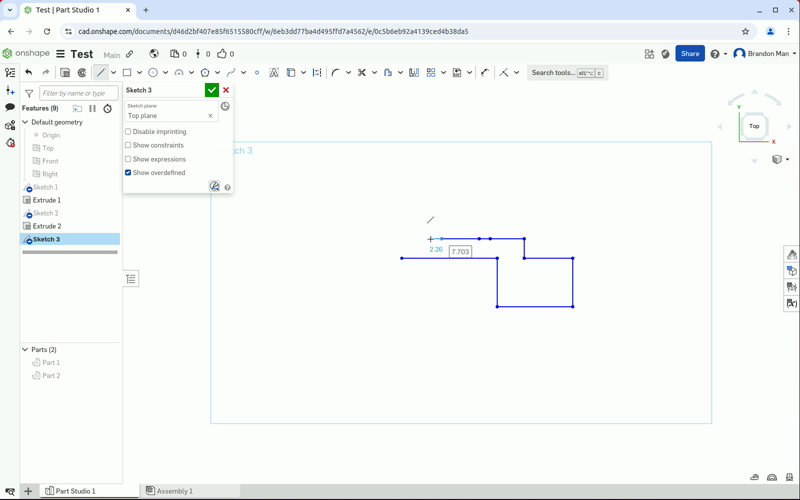
key_up(shift)
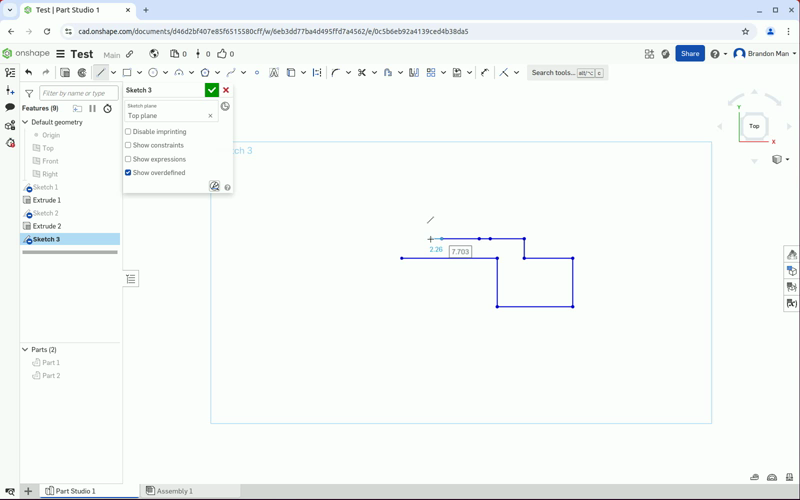
key_down(shift)
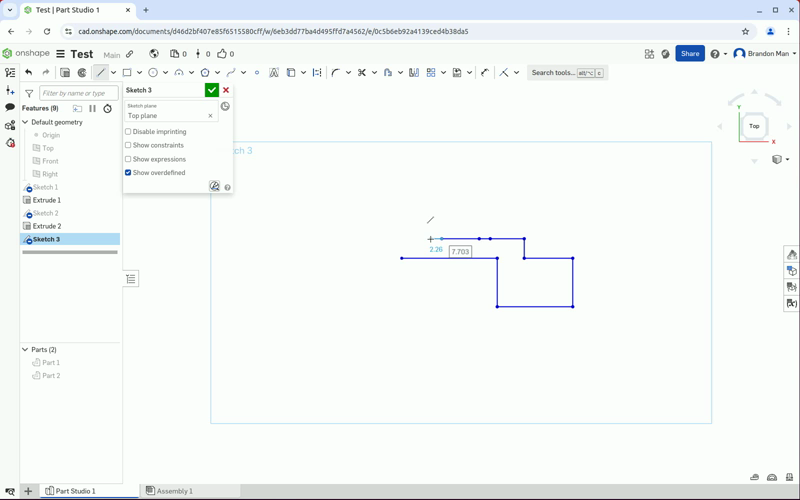
mouse_move(460, 238)
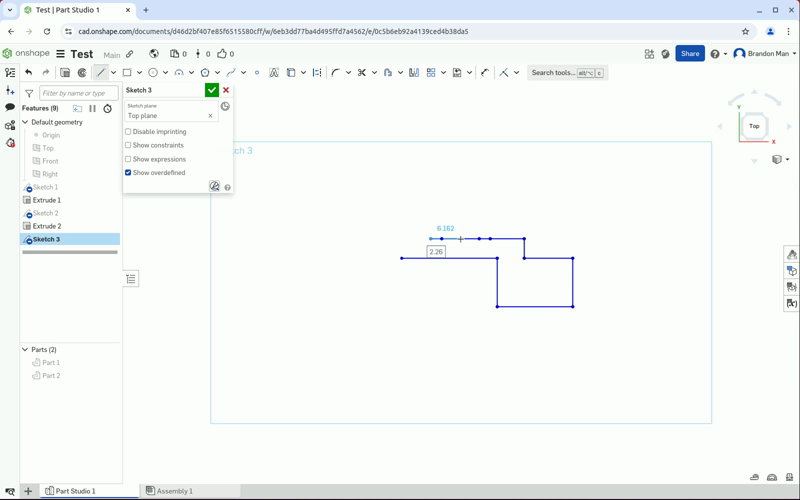
mouse_move(401, 238)
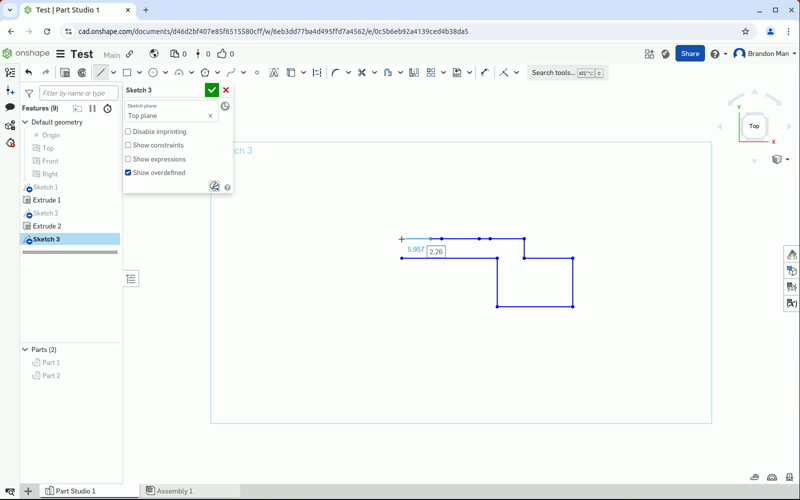
click(401, 238)
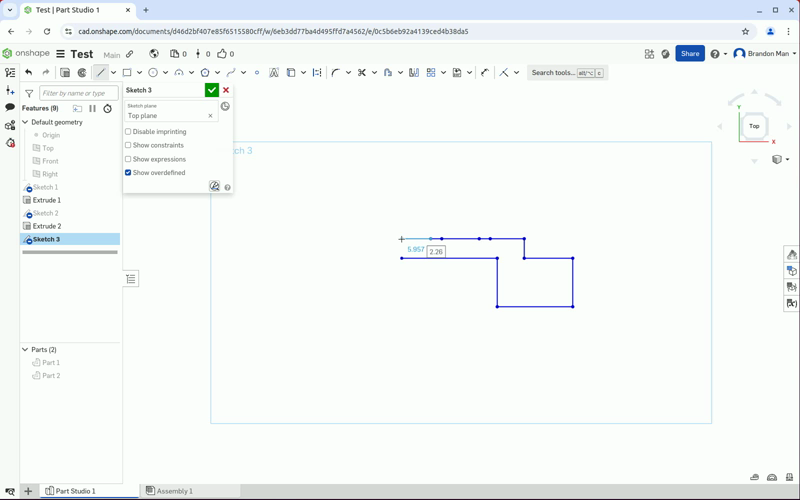
key_up(shift)
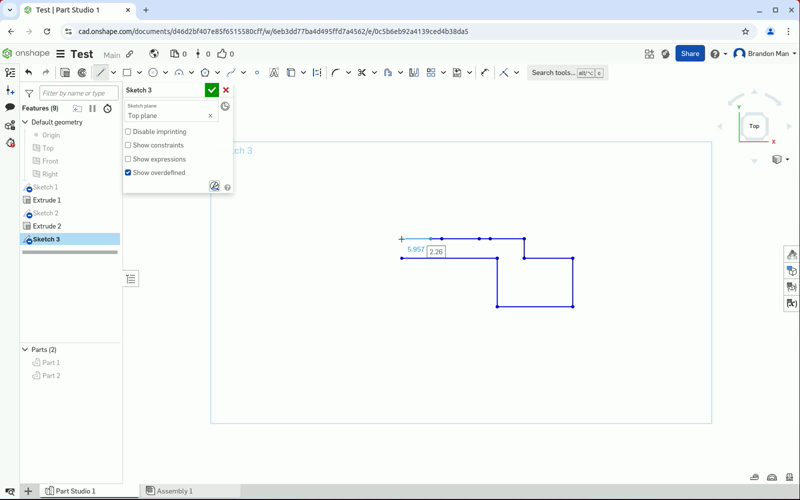
mouse_move(431, 238)
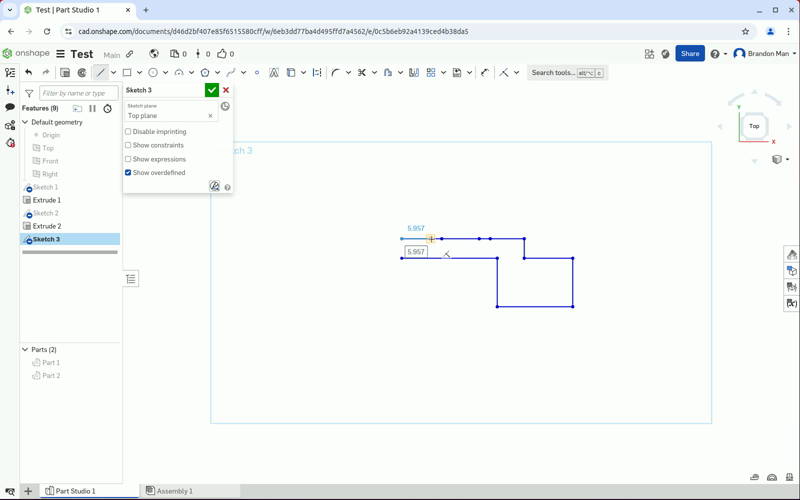
key_down(shift)
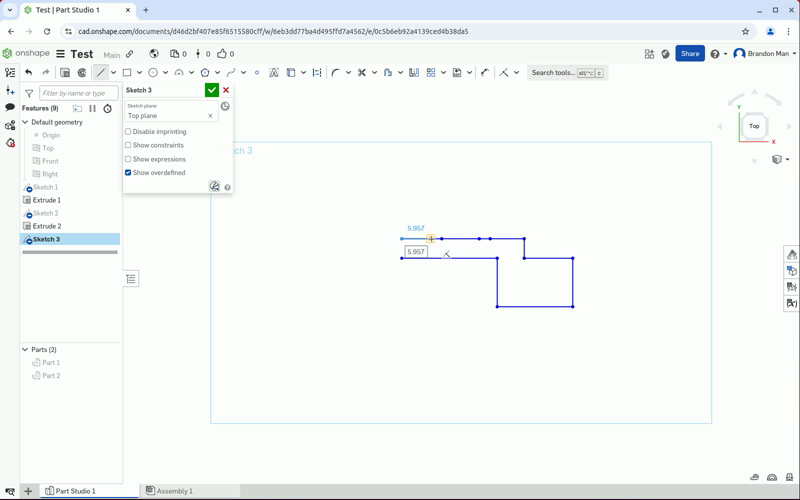
mouse_move(401, 258)
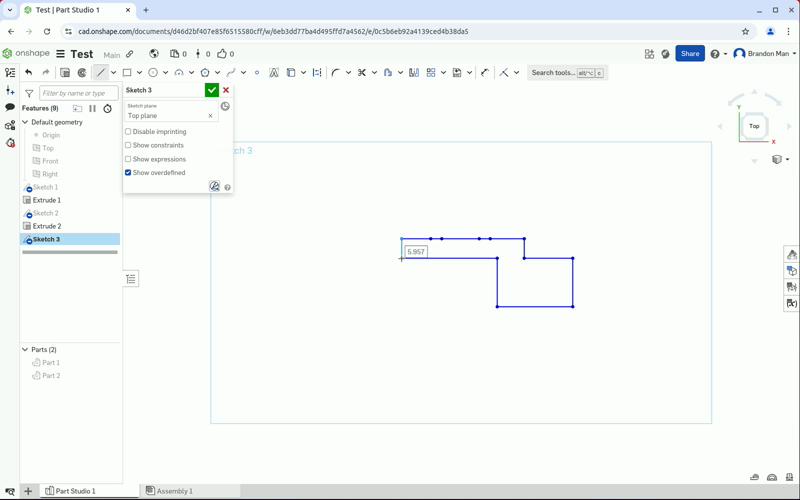
key_up(shift)
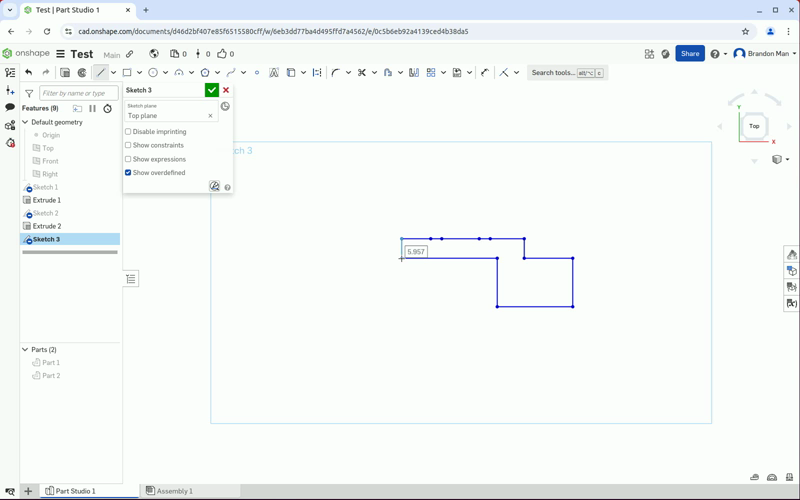
click(401, 258)
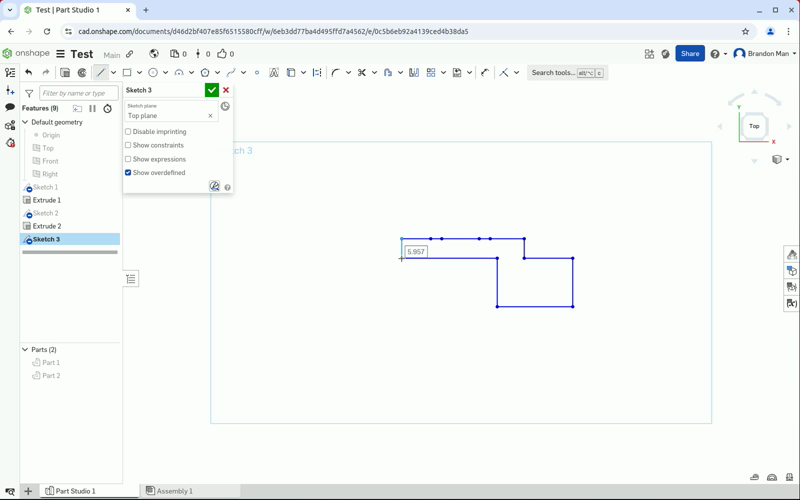
key(esc)
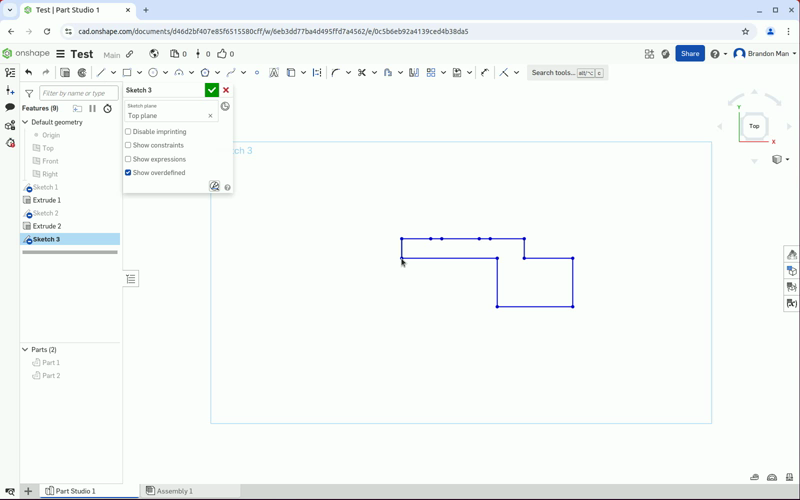
key(c)
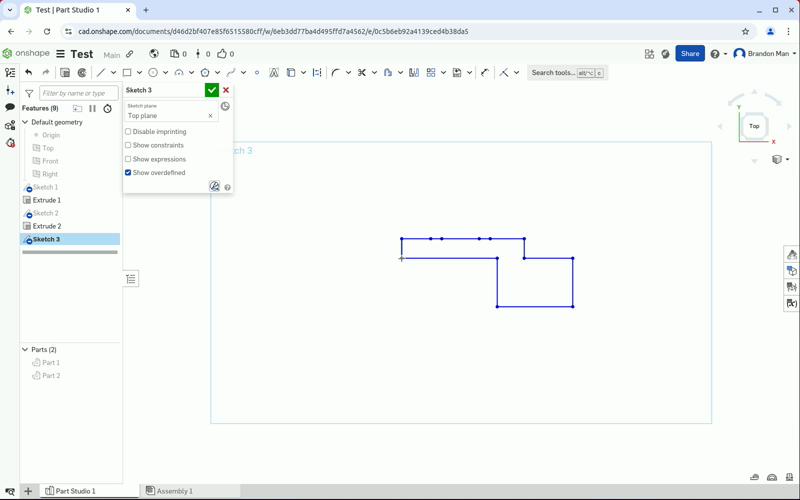
key_down(shift)
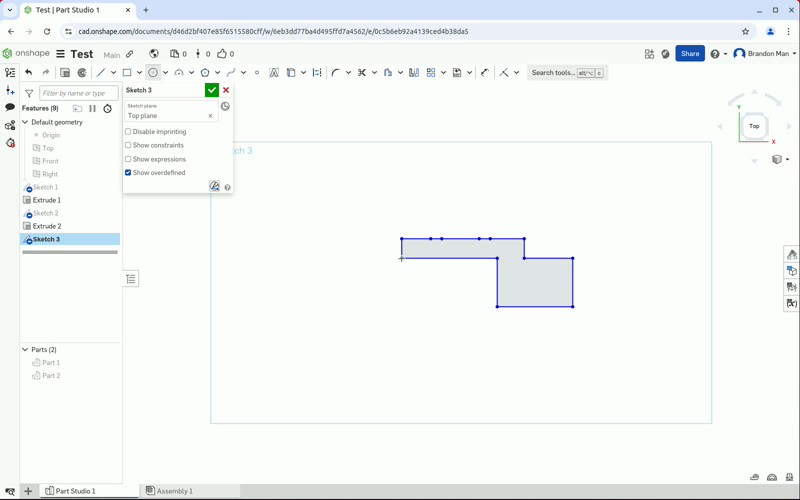
mouse_move(538, 283)
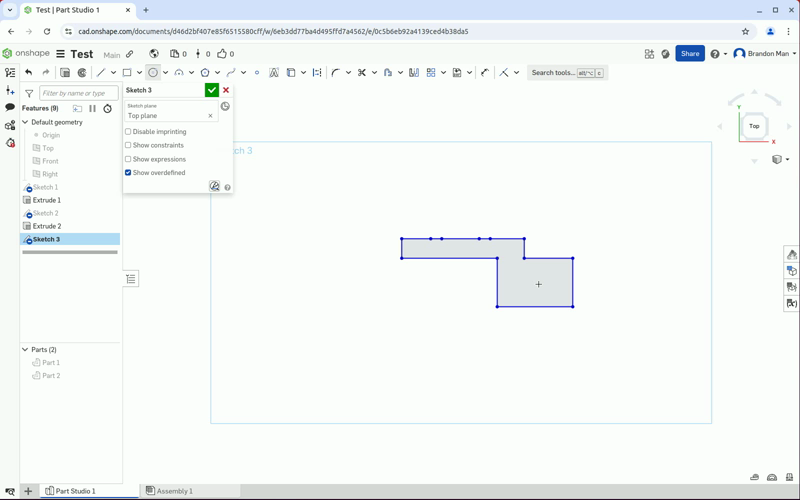
click(538, 283)
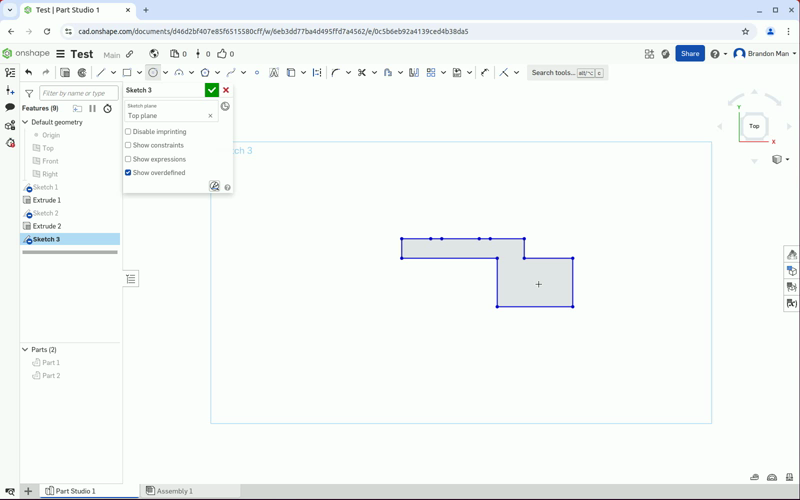
key_up(shift)
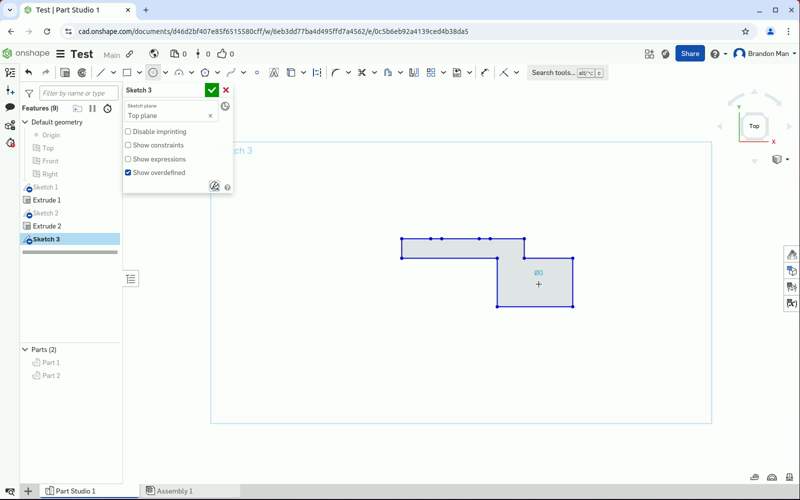
mouse_move(545, 283)
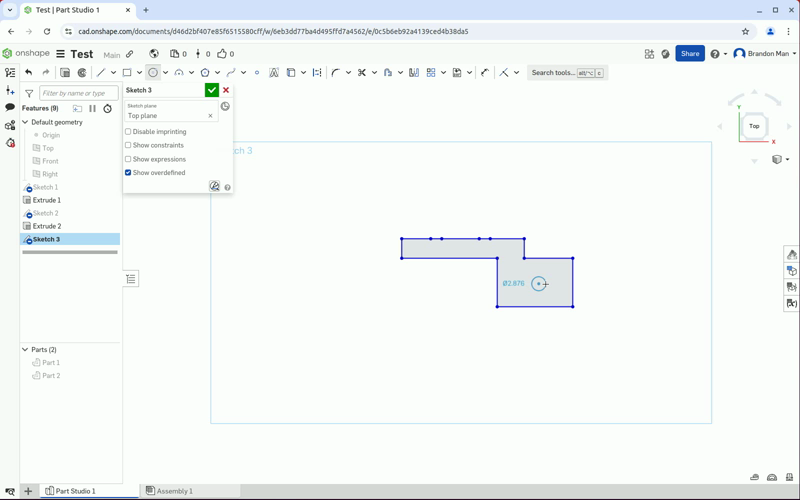
click(545, 283)
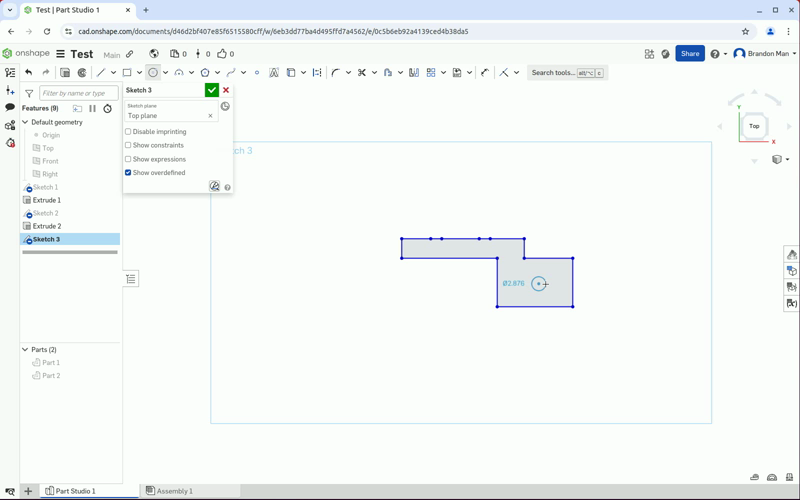
key(esc)
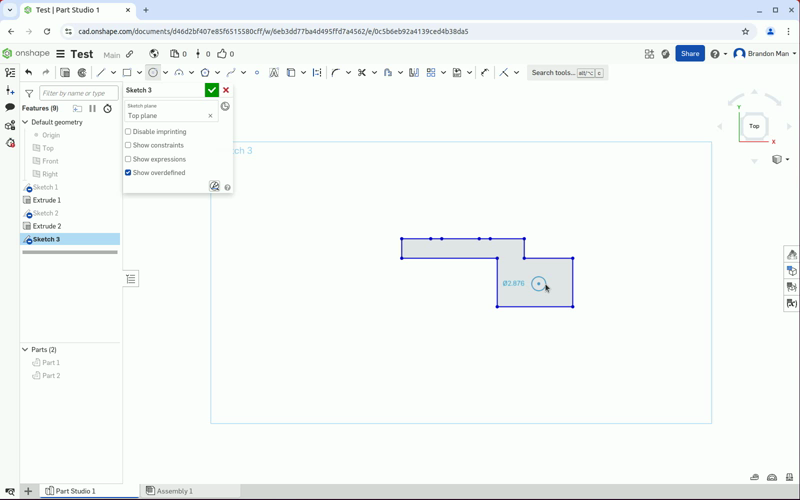
mouse_move(517, 256)
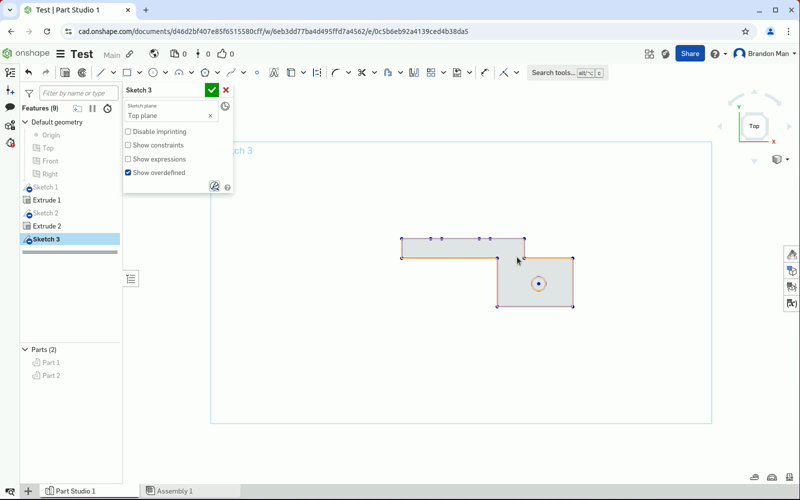
click(517, 256)
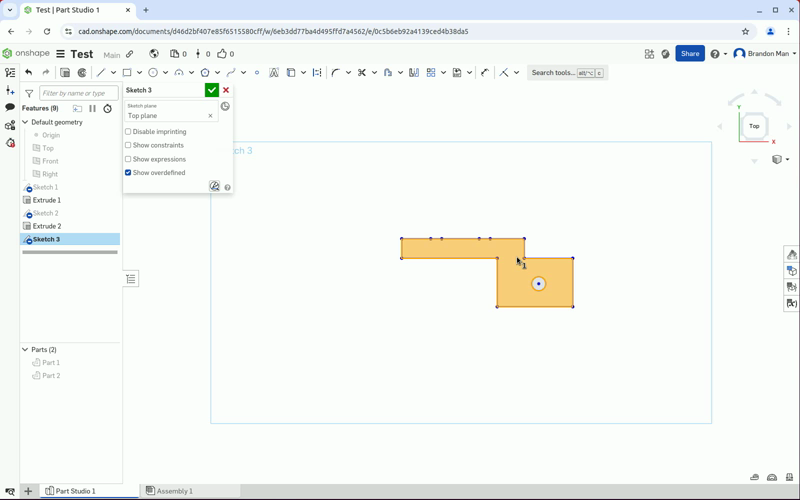
mouse_move(73, 352)
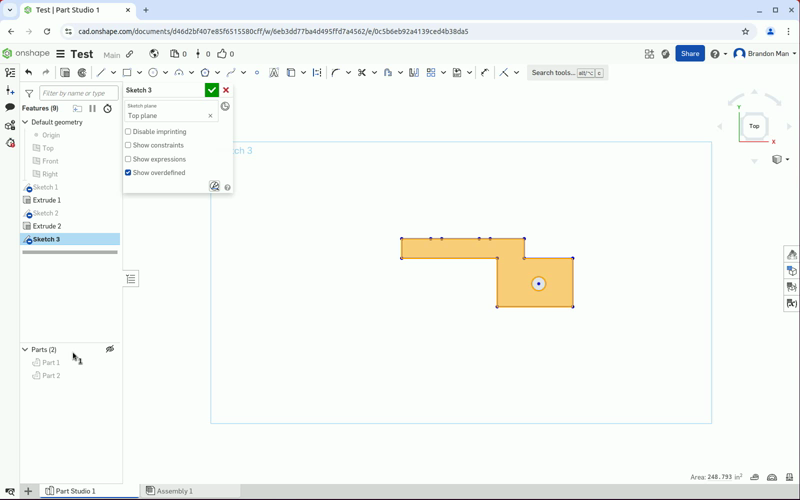
key(shift+y)
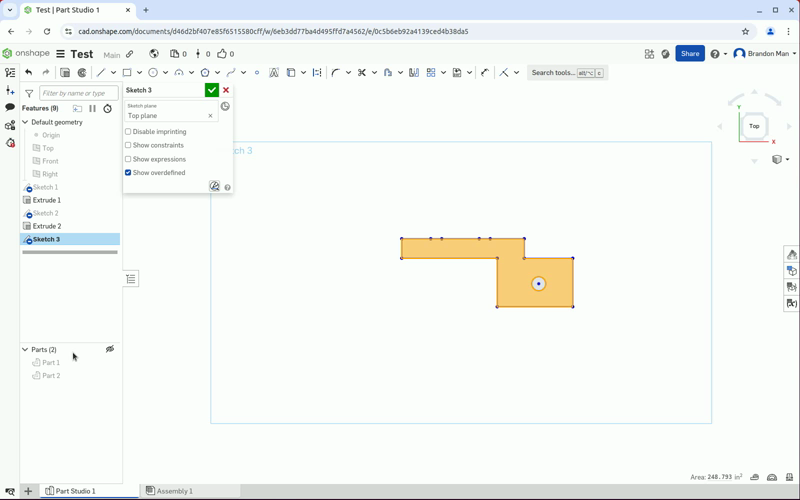
key(shift+e)
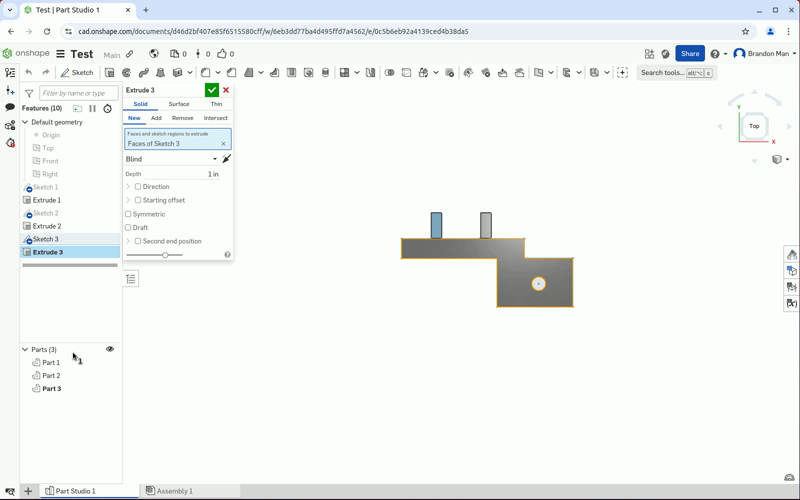
mouse_move(143, 106)
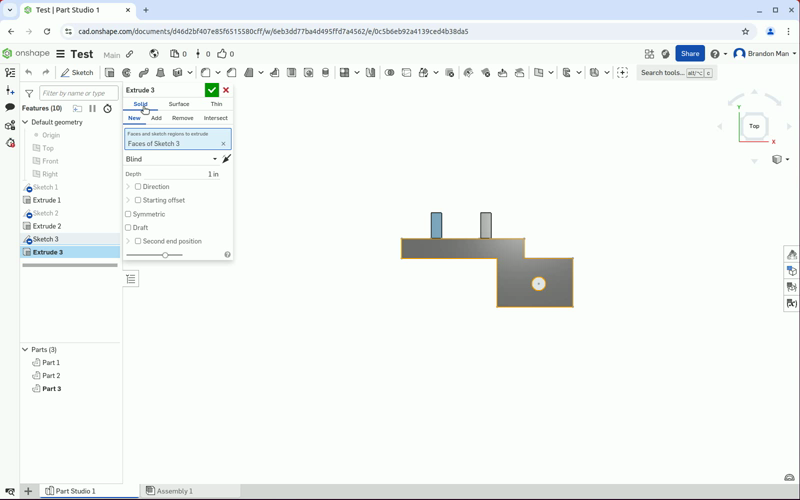
click(143, 106)
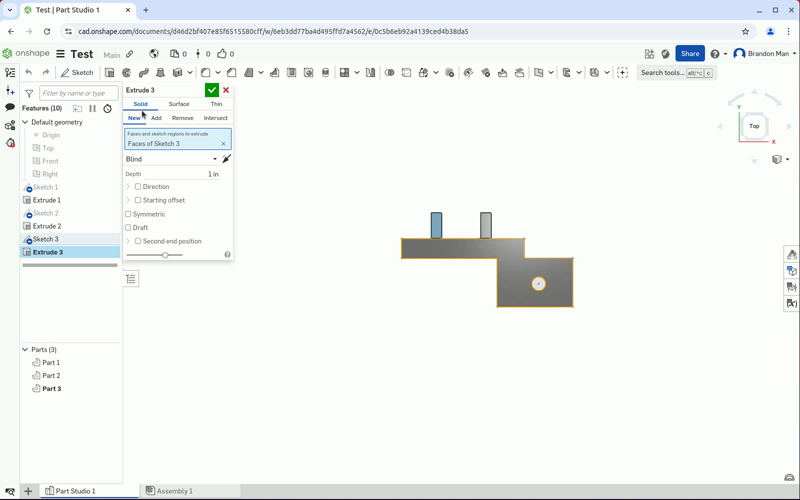
mouse_move(137, 120)
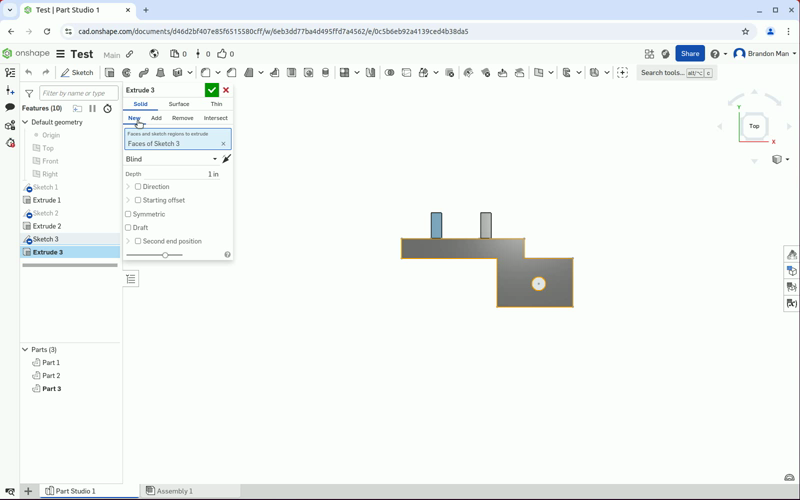
click(137, 120)
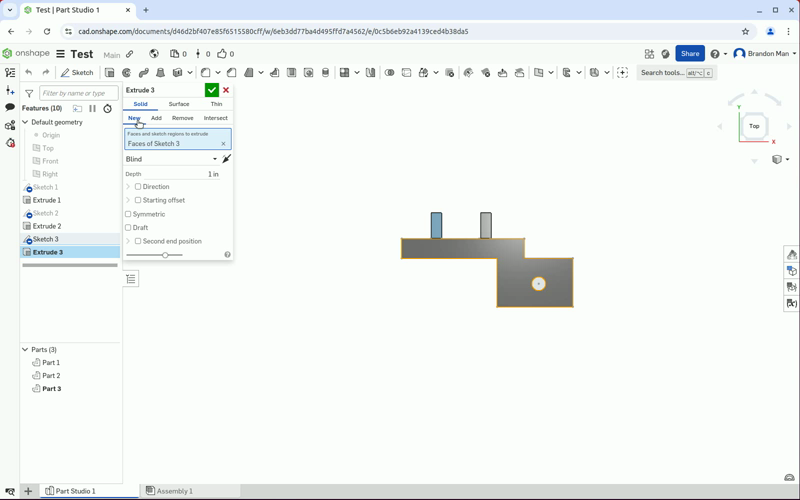
key(tab, 4)
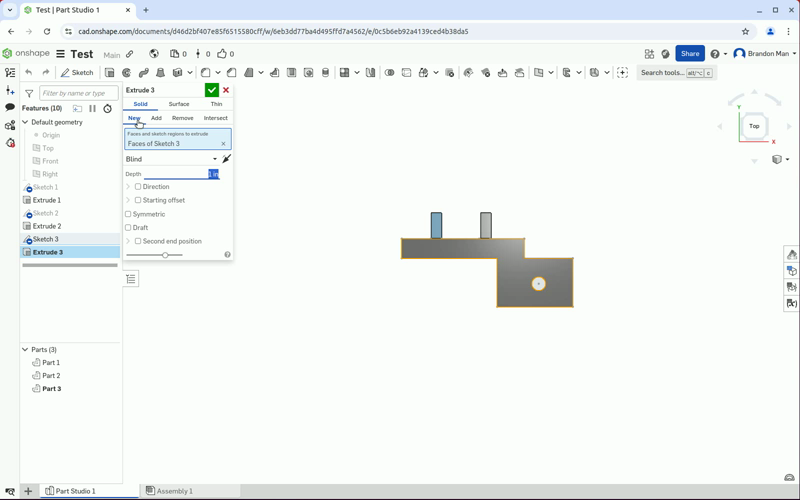
text(4.814)
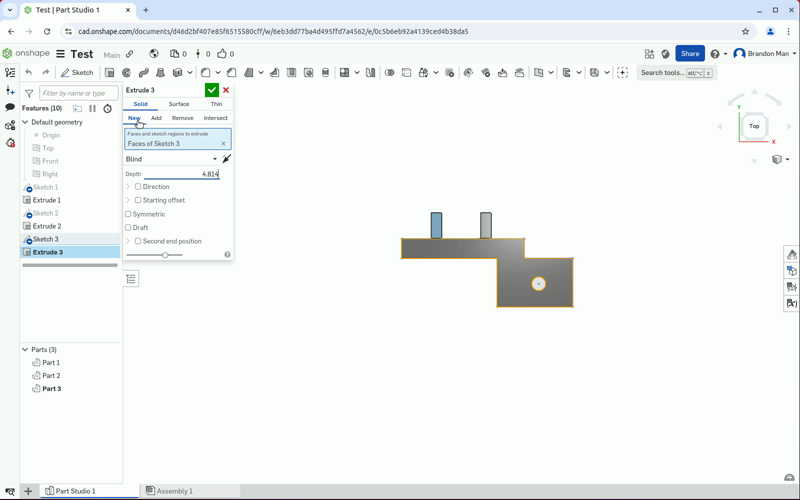
key(tab, 3)
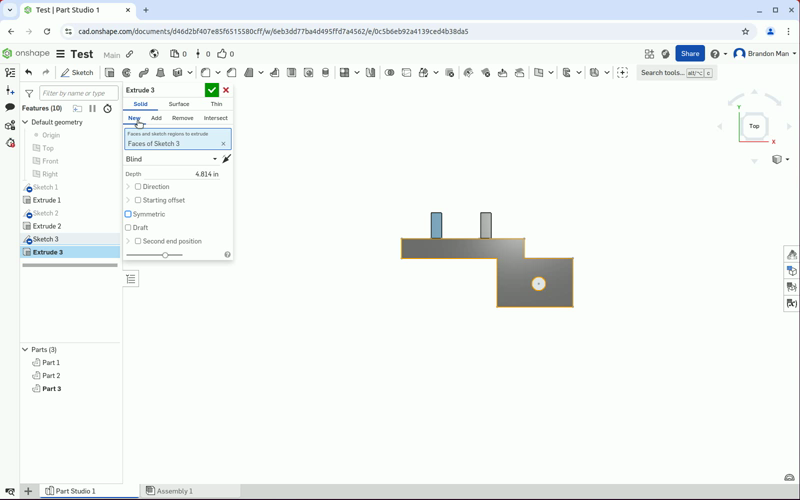
key(space)
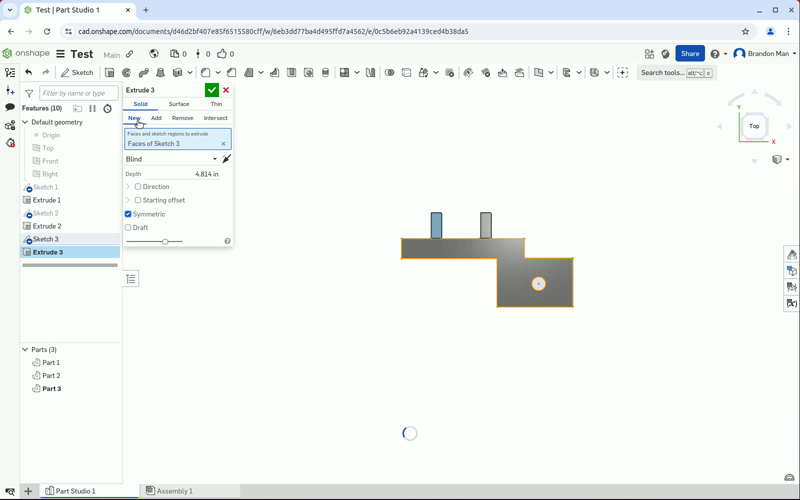
key(enter)
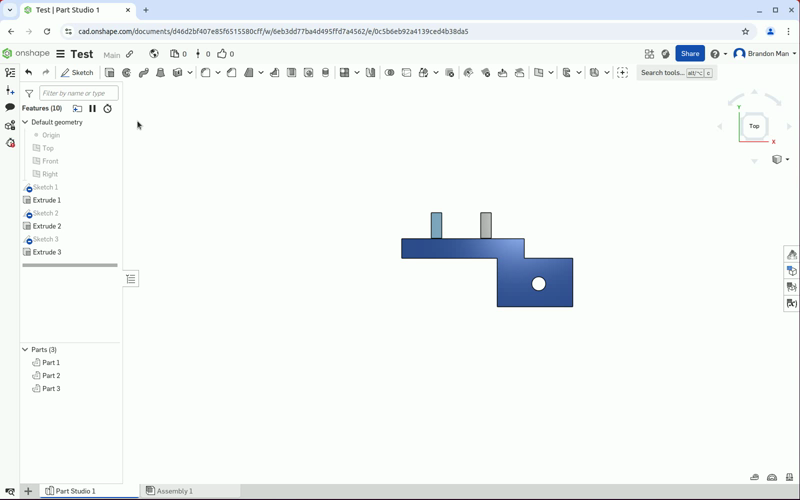
key(shift+h)
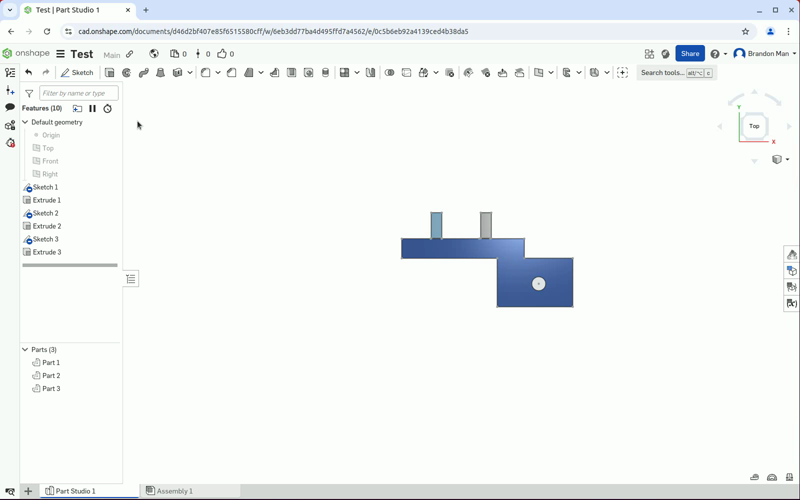
key(shift+h)
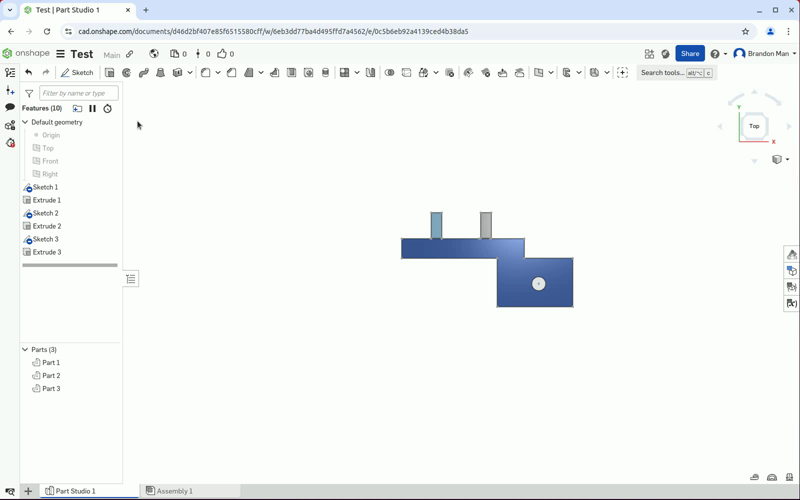
key(shift+7)
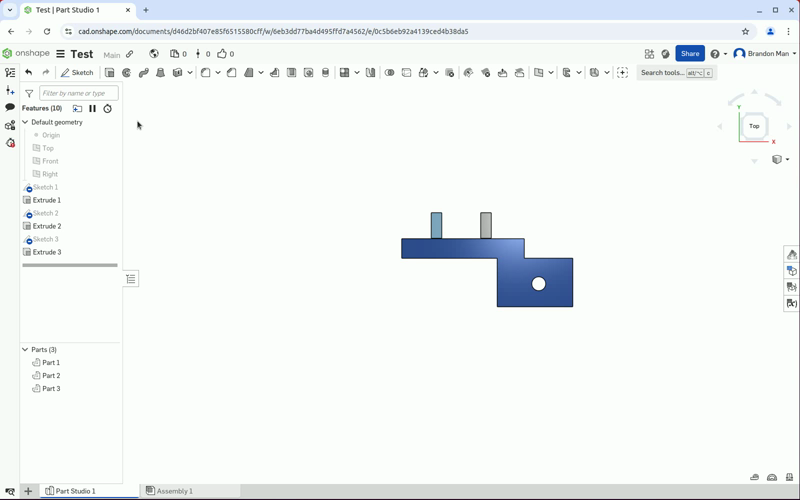
key(up, 3)
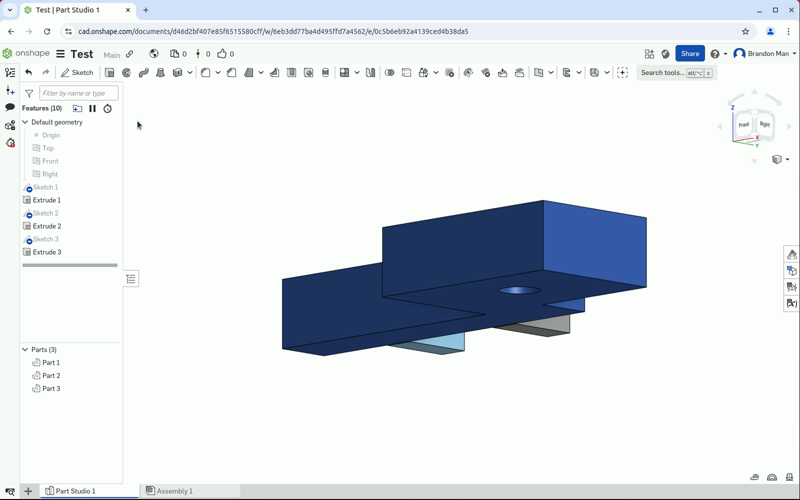
key(left, 3)
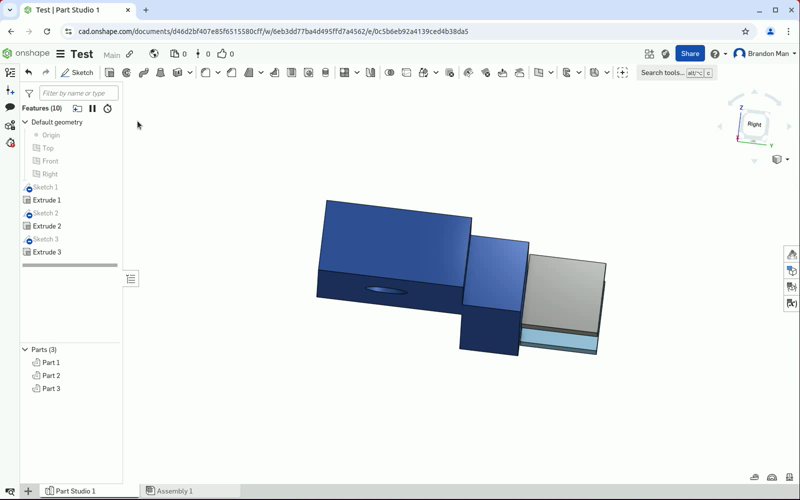
key(right, 3)
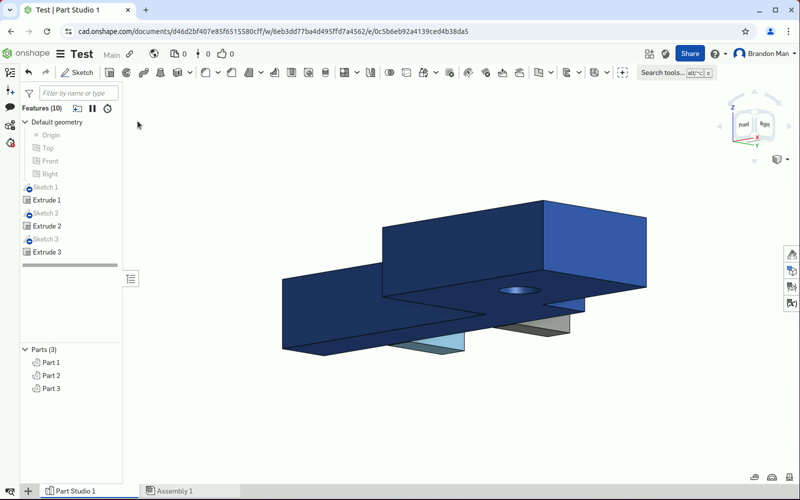
key(down, 3)
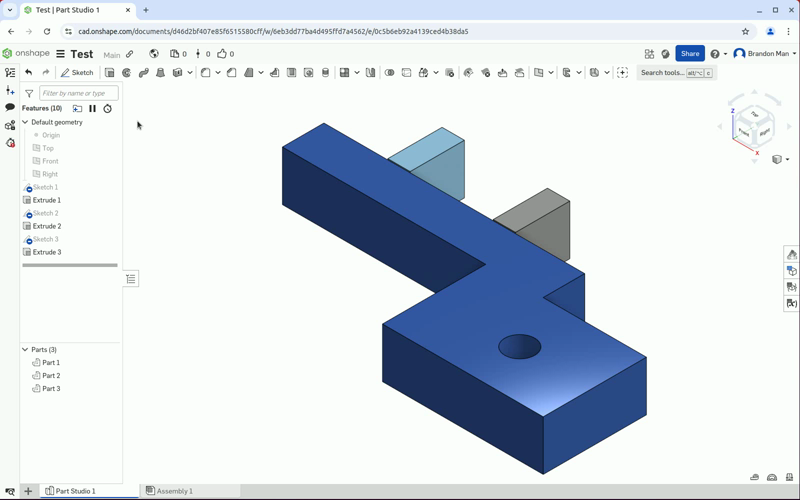
mouse_move(73, 189)
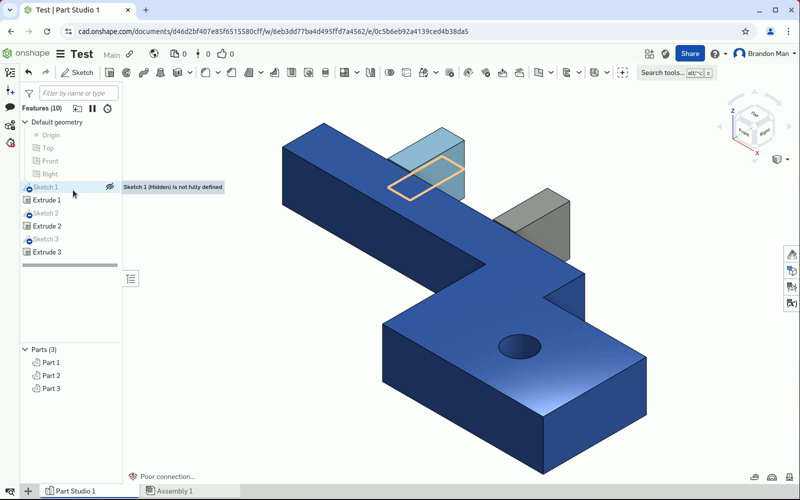
click(73, 189)